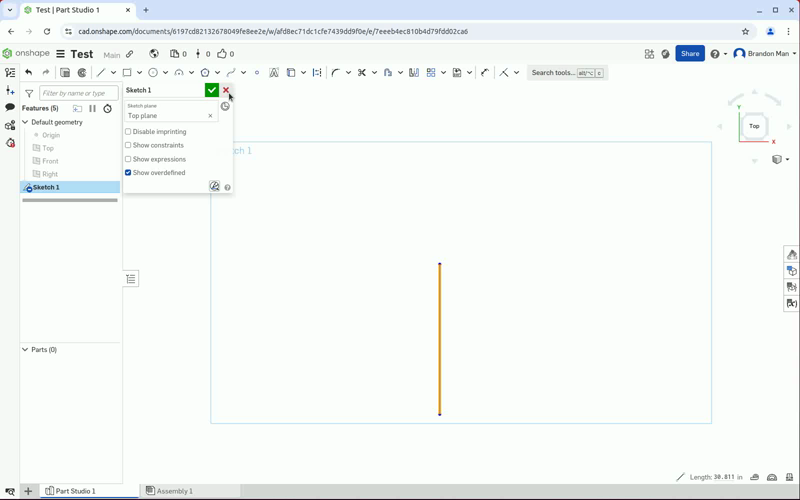
key(shift+h)
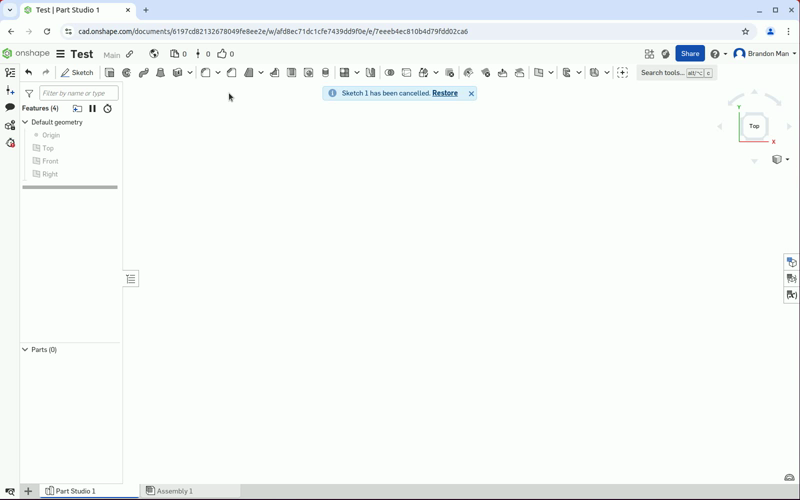
mouse_move(73, 352)
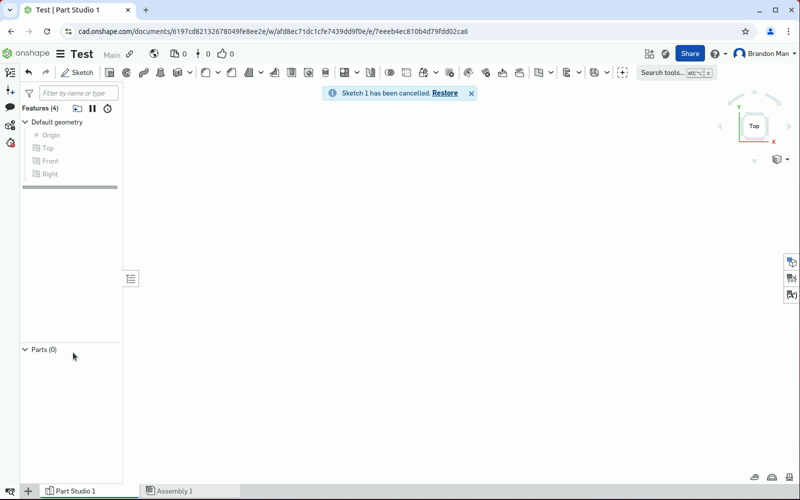
key(y)
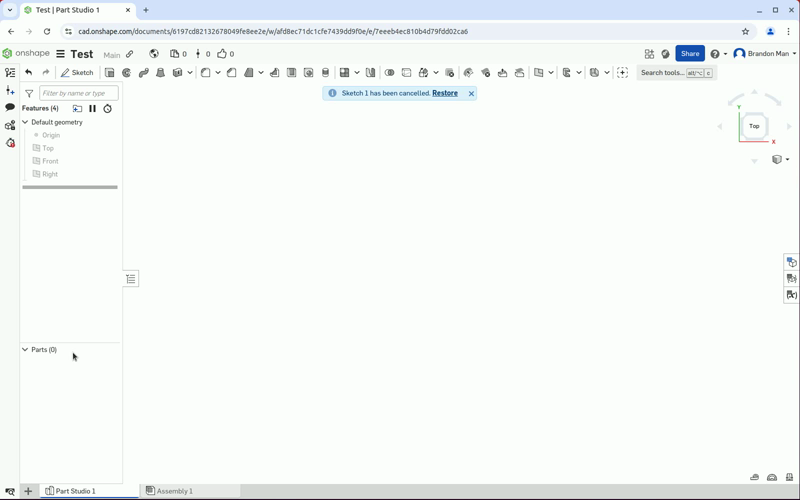
key(shift+p)
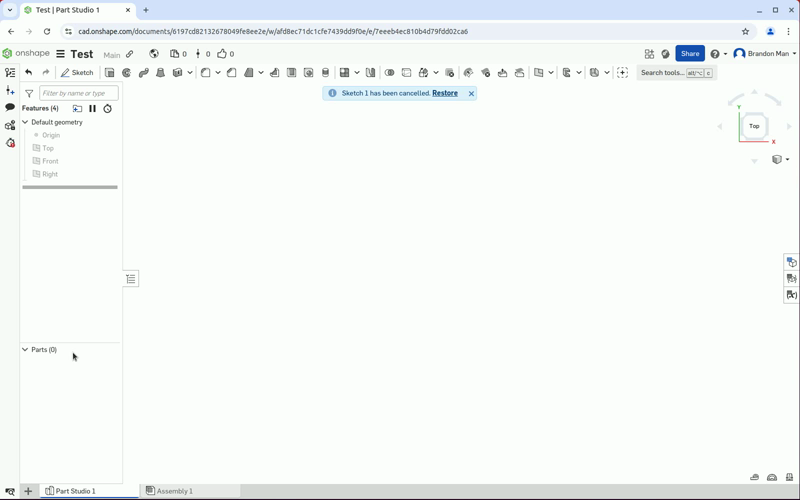
key(space)
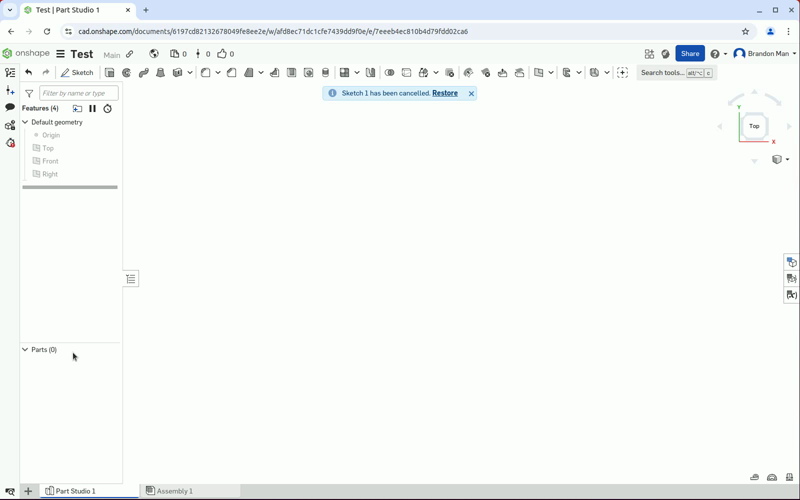
key_down(shift)
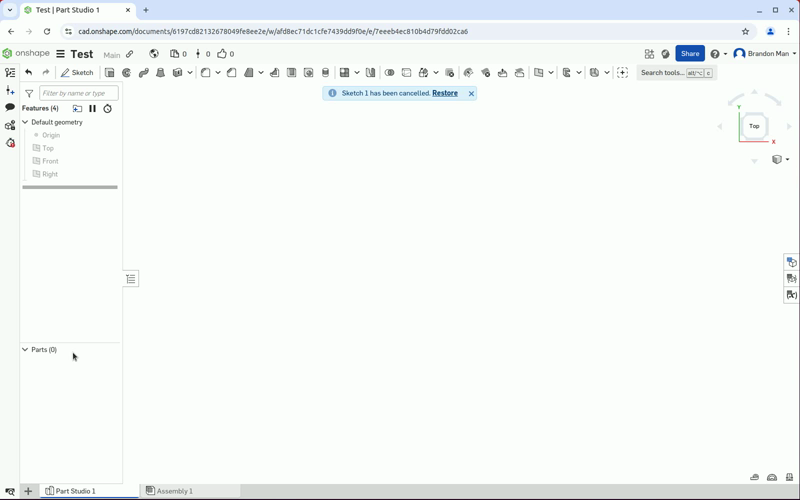
key(up)
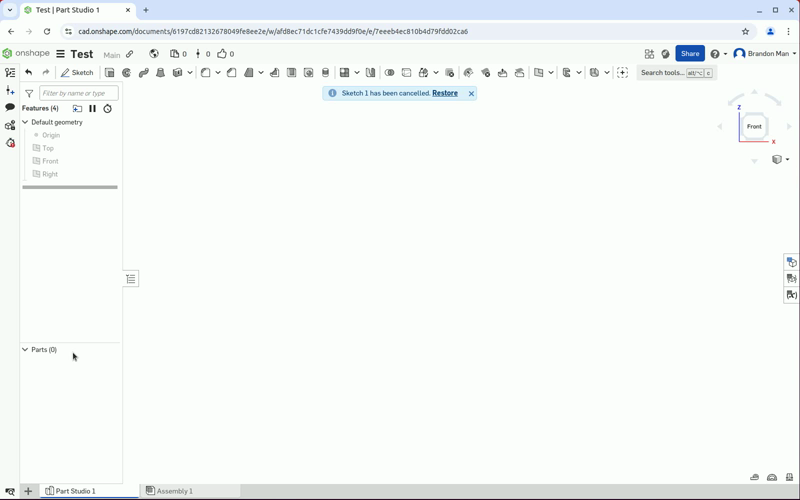
key_up(shift)
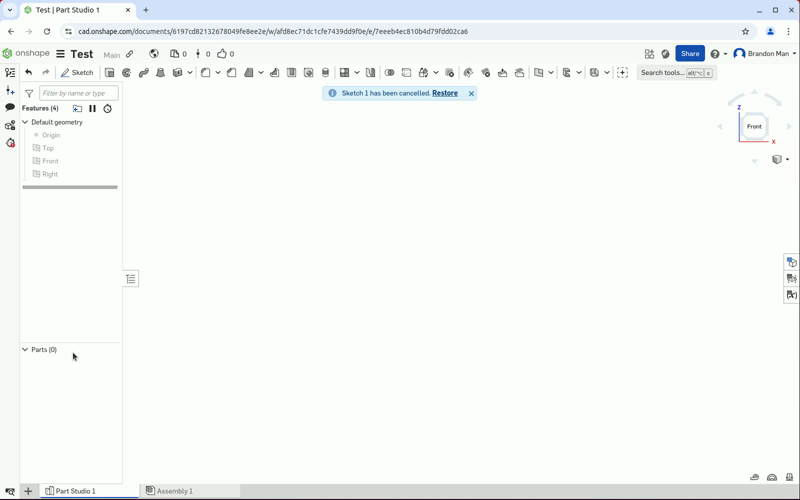
mouse_move(73, 352)
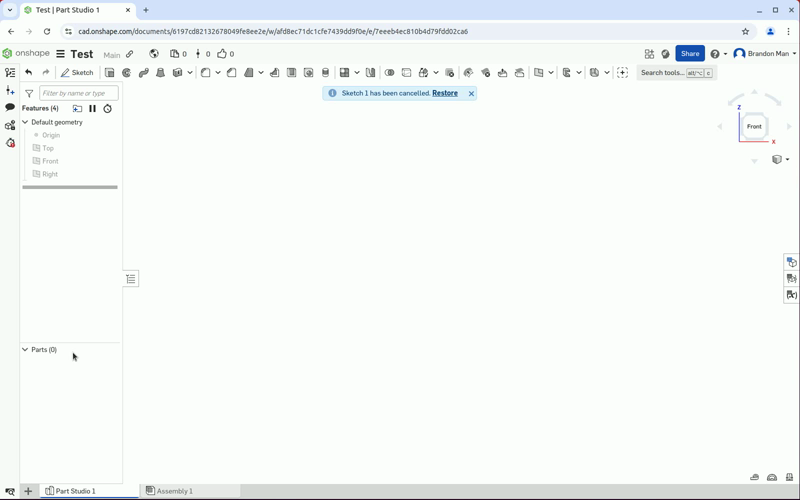
key(shift+y)
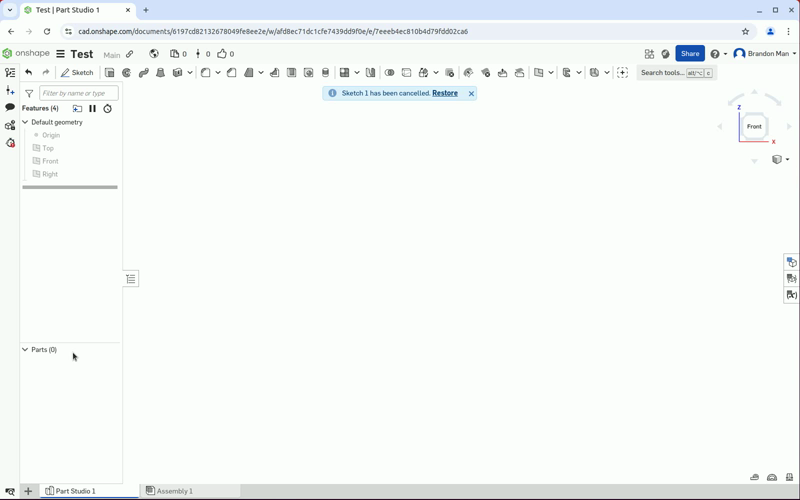
key(shift+s)
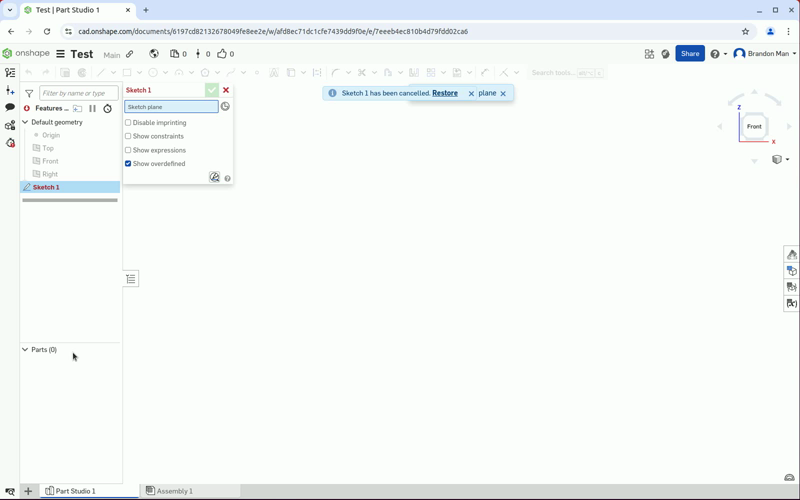
mouse_move(73, 163)
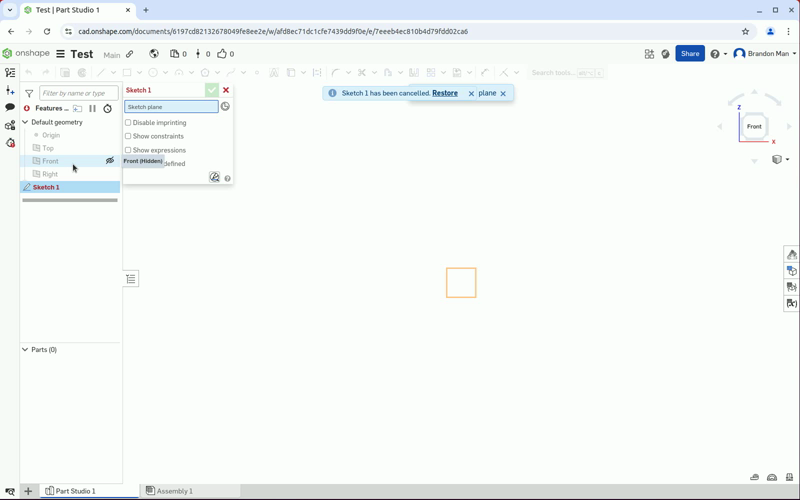
click(73, 163)
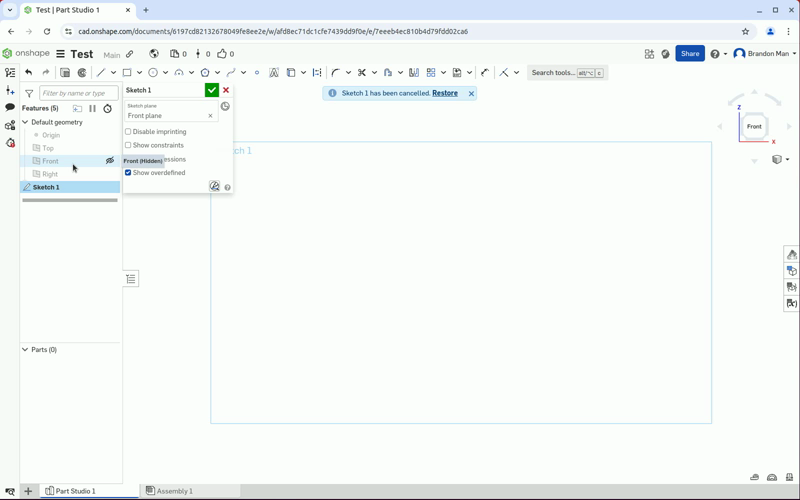
mouse_move(73, 352)
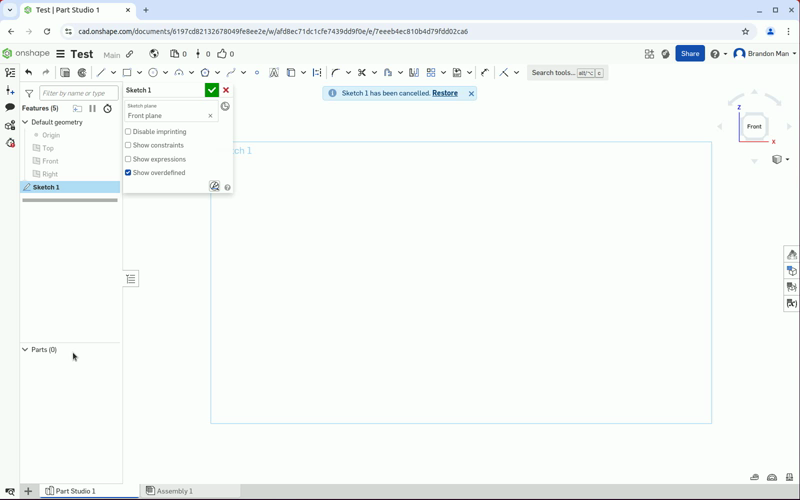
key(y)
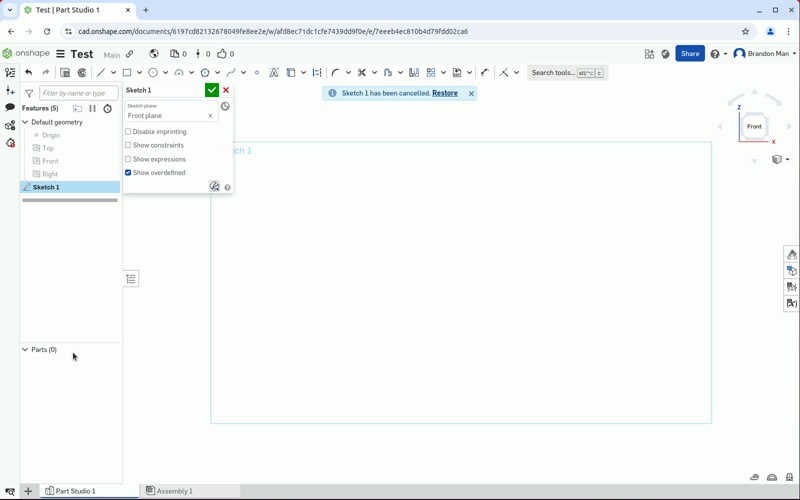
key(l)
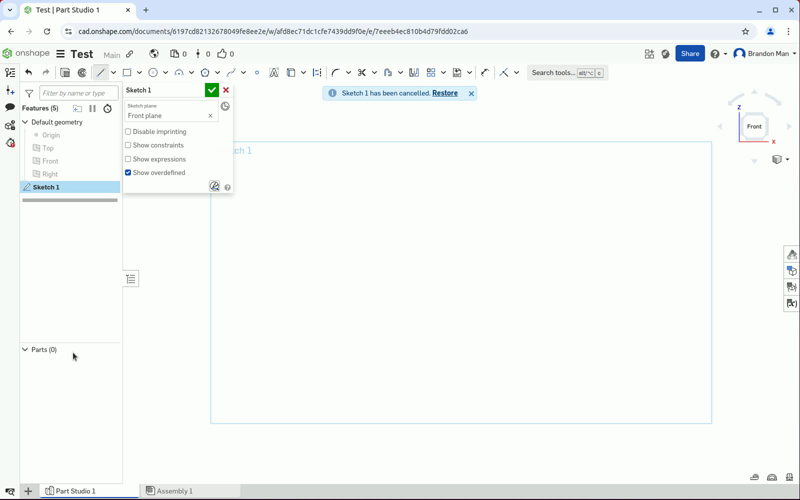
key_down(shift)
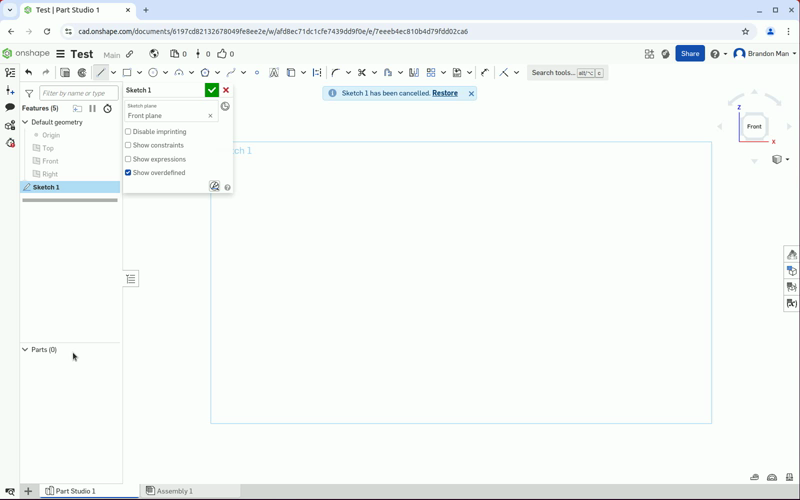
mouse_move(388, 326)
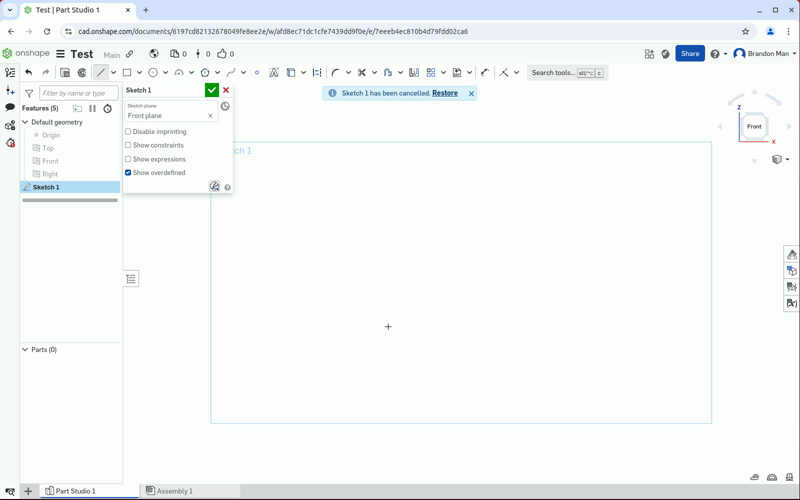
click(388, 326)
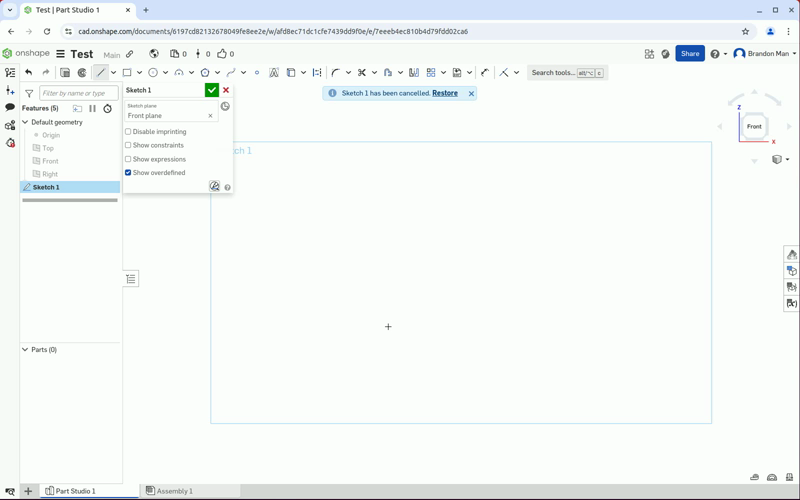
key_up(shift)
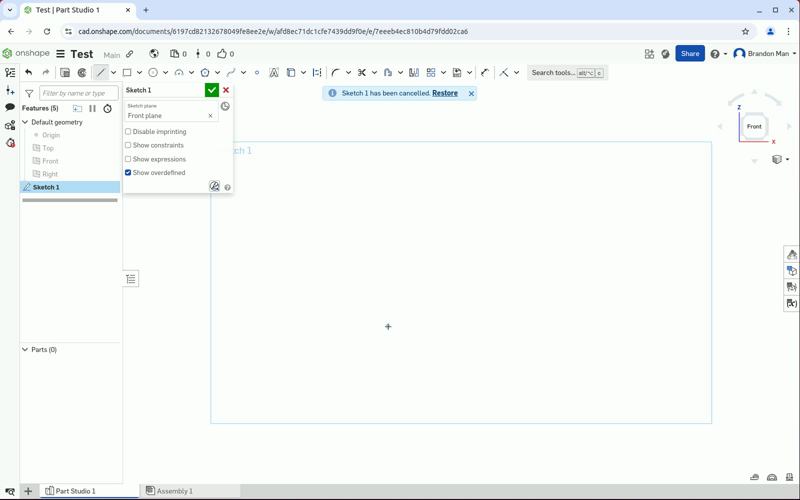
key_down(shift)
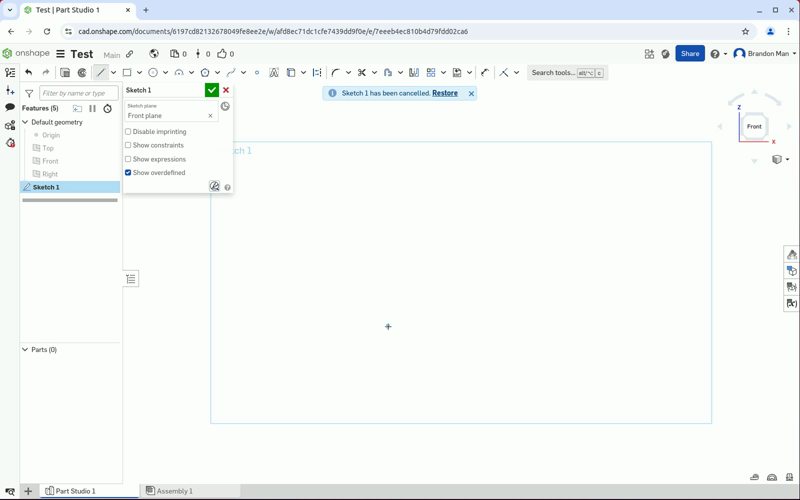
mouse_move(418, 326)
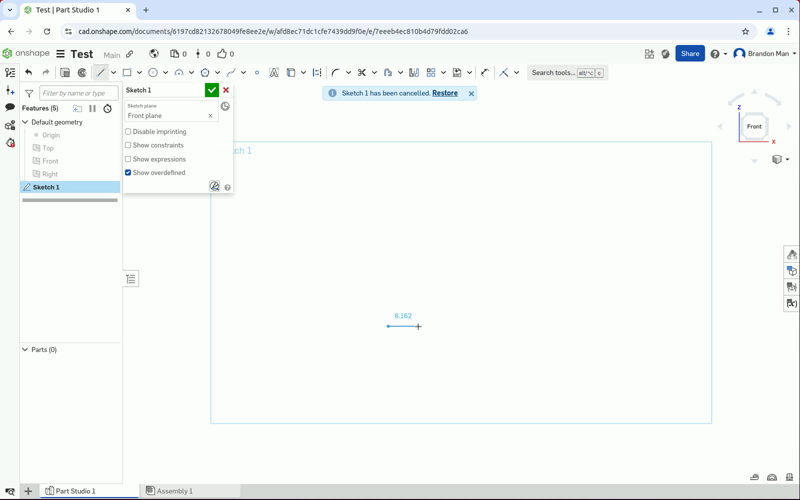
mouse_move(418, 354)
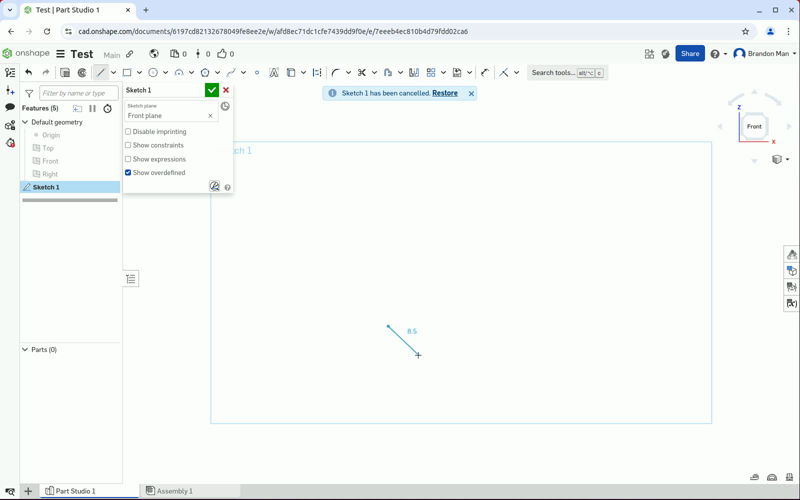
click(418, 354)
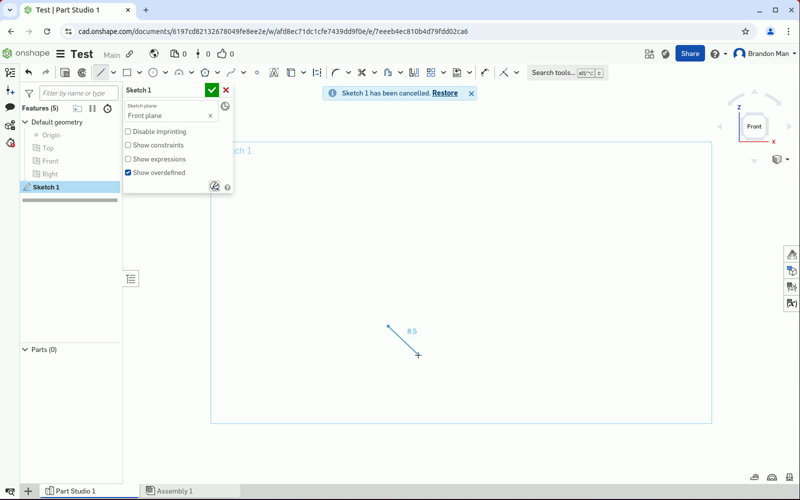
key_up(shift)
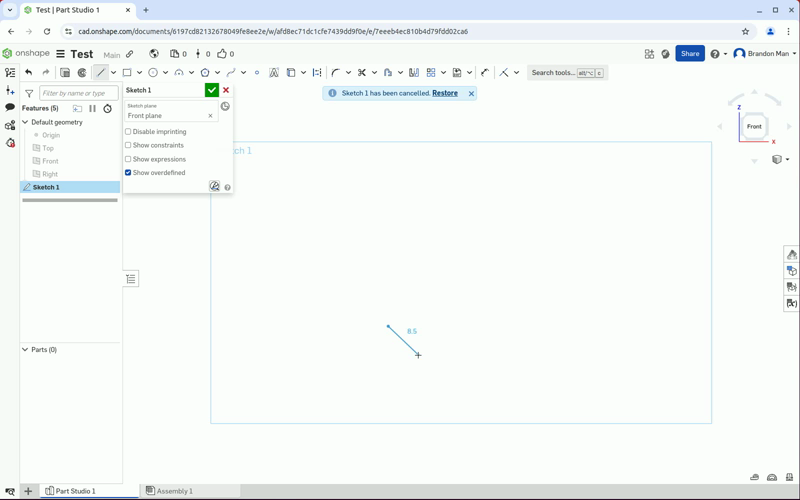
key_down(shift)
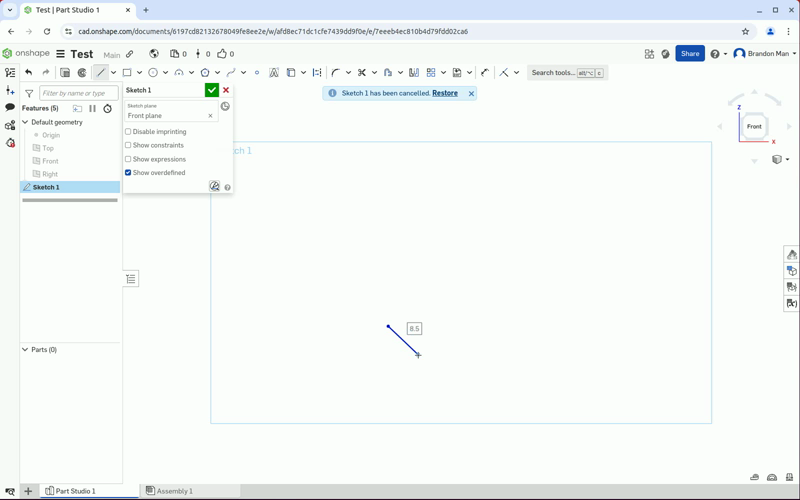
mouse_move(448, 354)
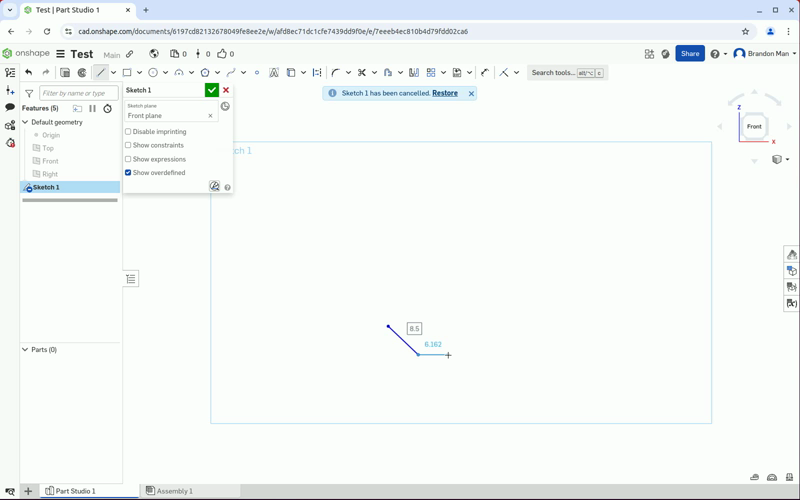
mouse_move(410, 396)
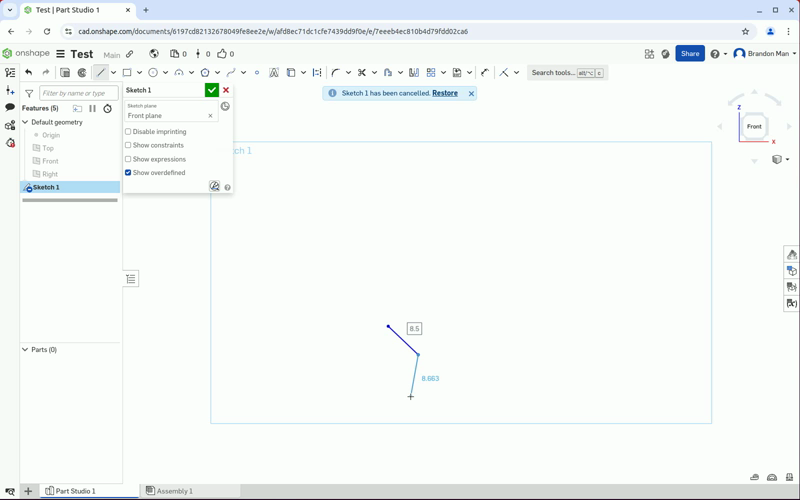
click(410, 396)
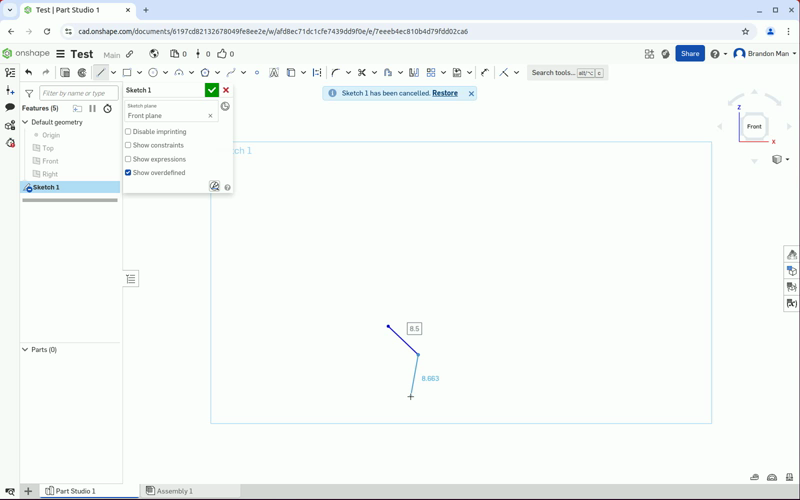
key_up(shift)
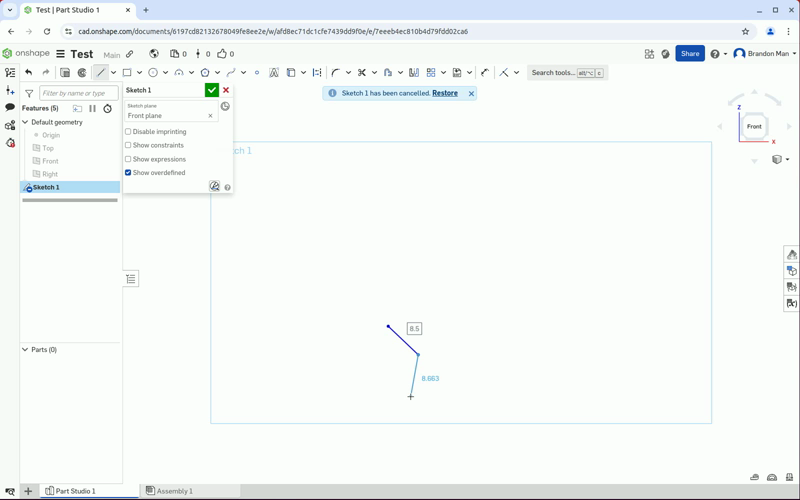
key_down(shift)
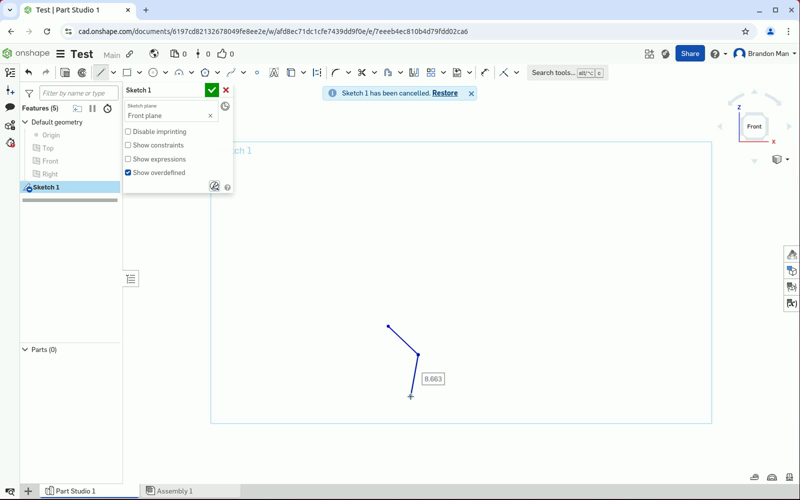
mouse_move(440, 396)
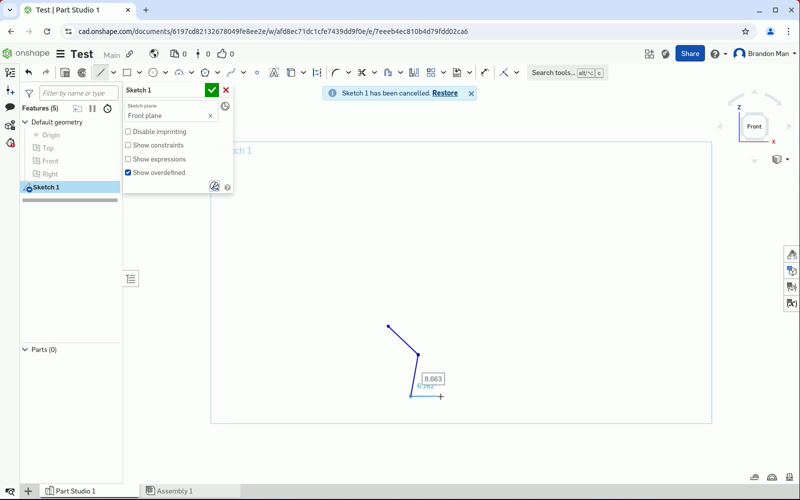
mouse_move(446, 376)
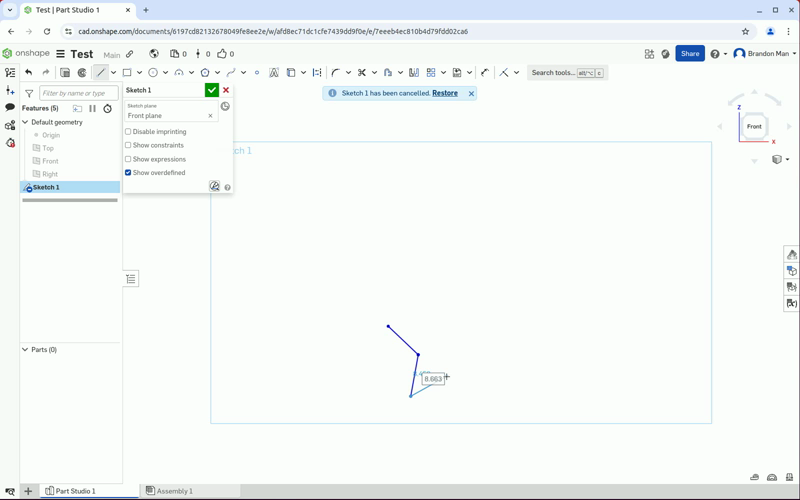
click(446, 376)
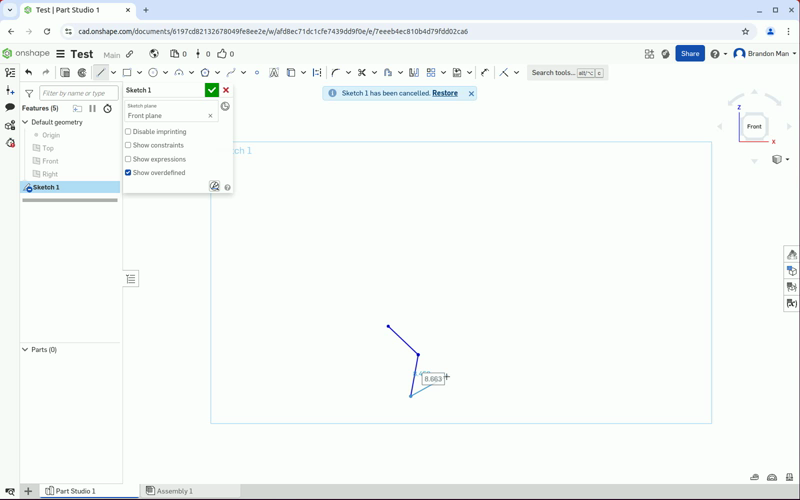
key_up(shift)
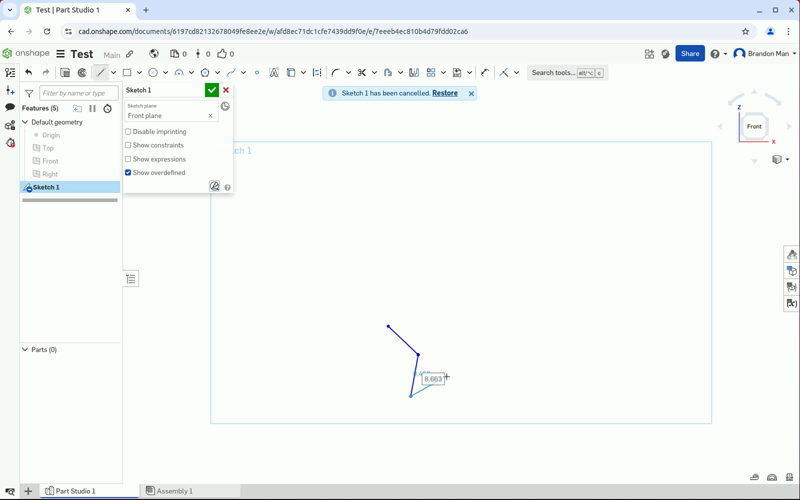
key_down(shift)
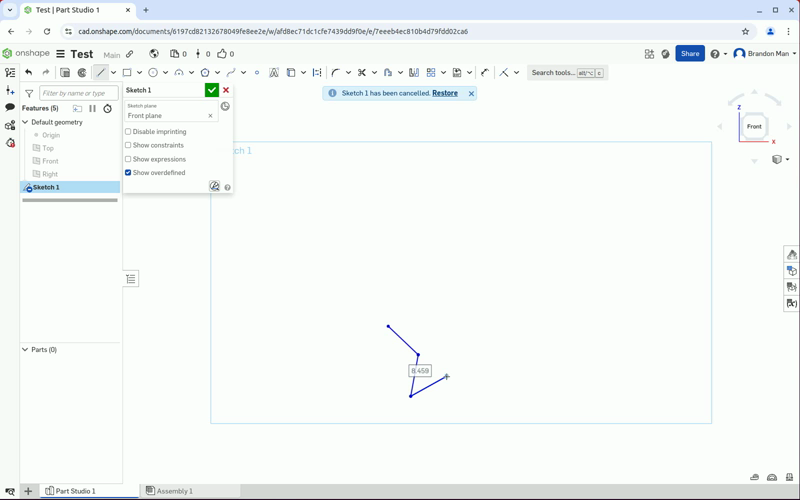
mouse_move(476, 376)
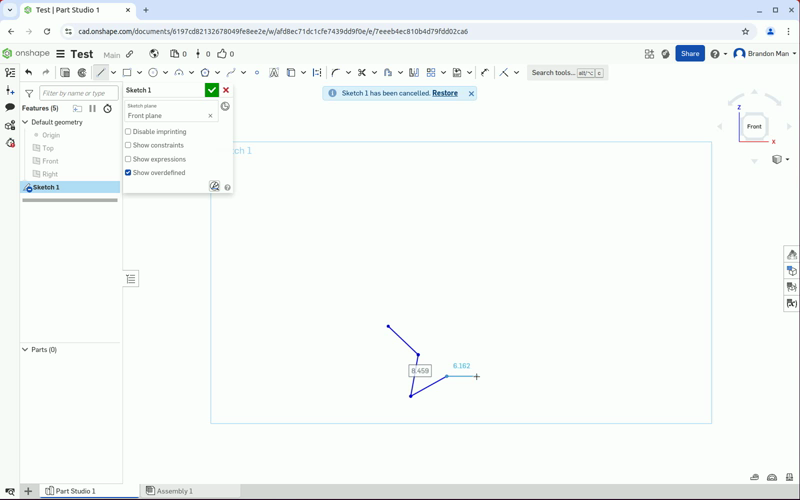
mouse_move(484, 396)
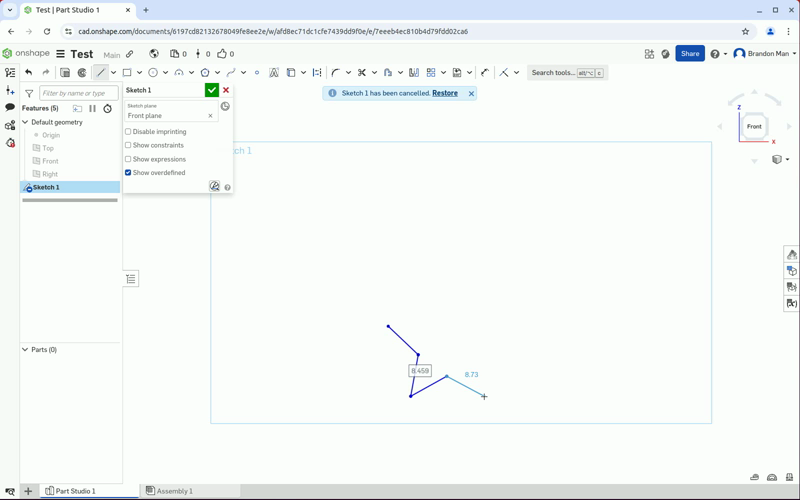
click(484, 396)
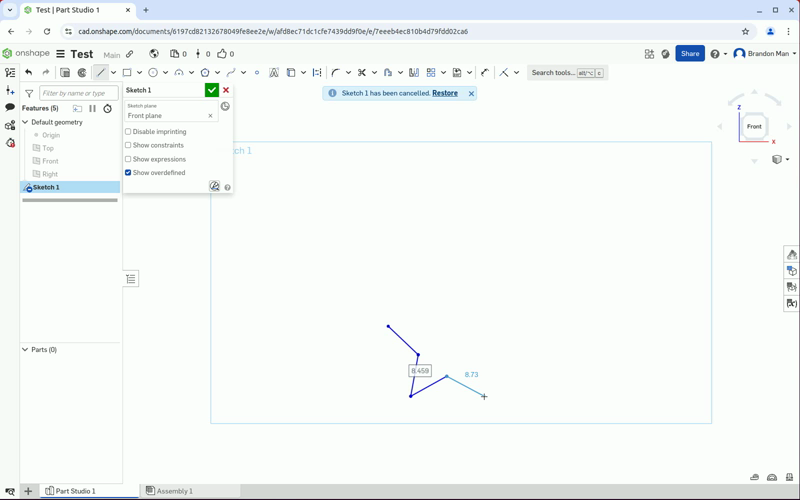
key_up(shift)
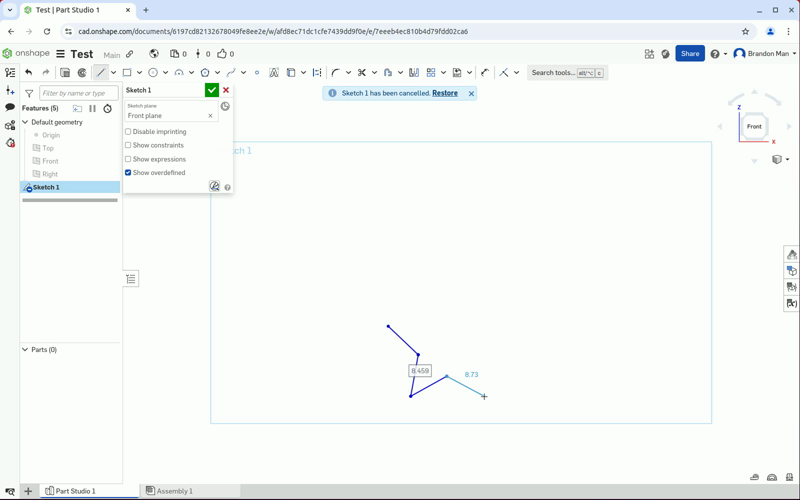
key_down(shift)
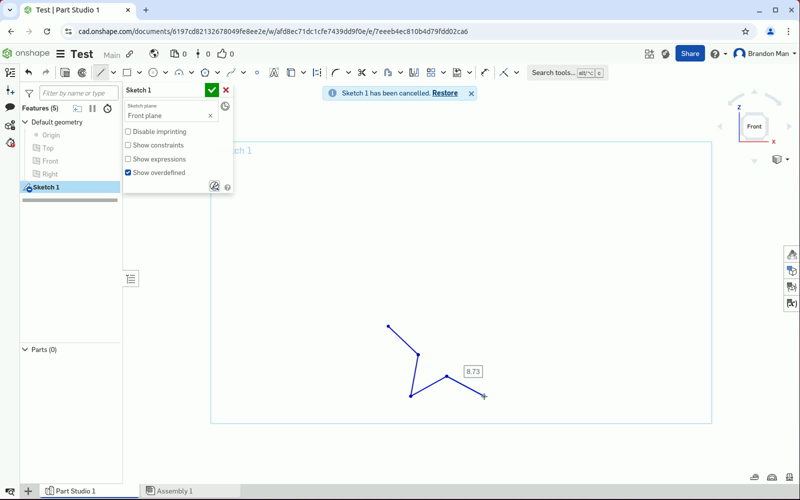
mouse_move(514, 396)
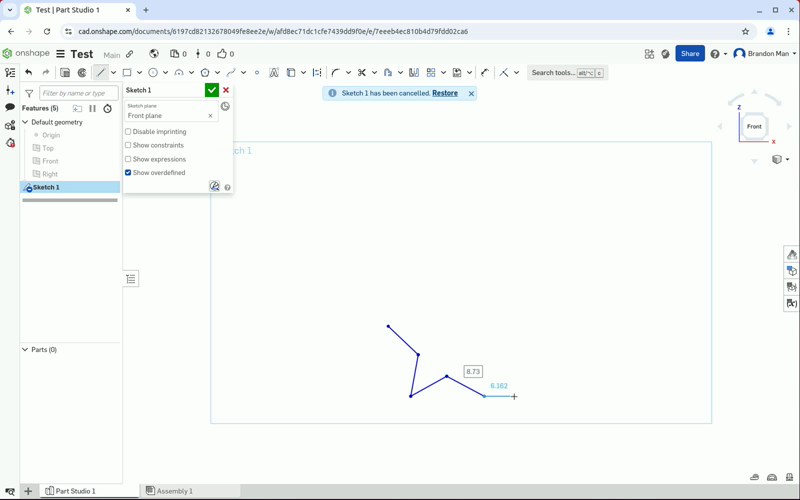
mouse_move(476, 354)
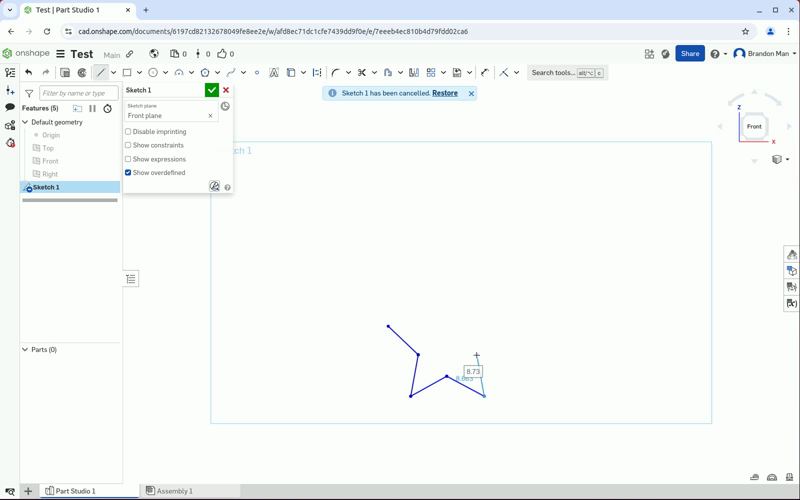
click(476, 354)
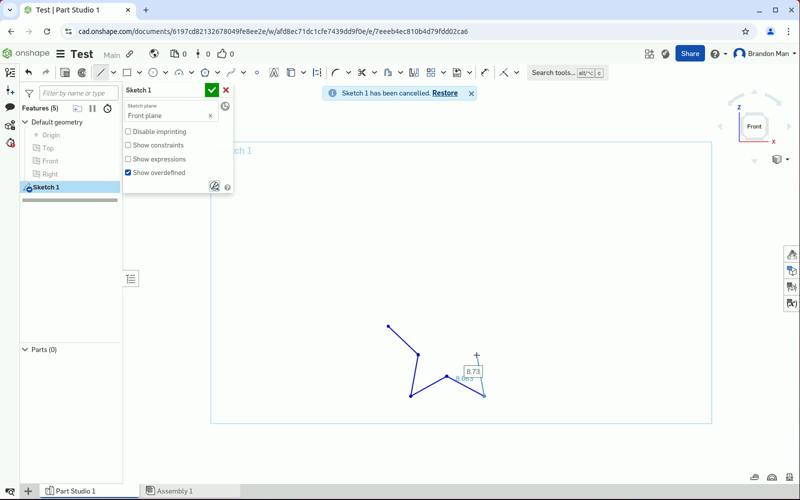
key_up(shift)
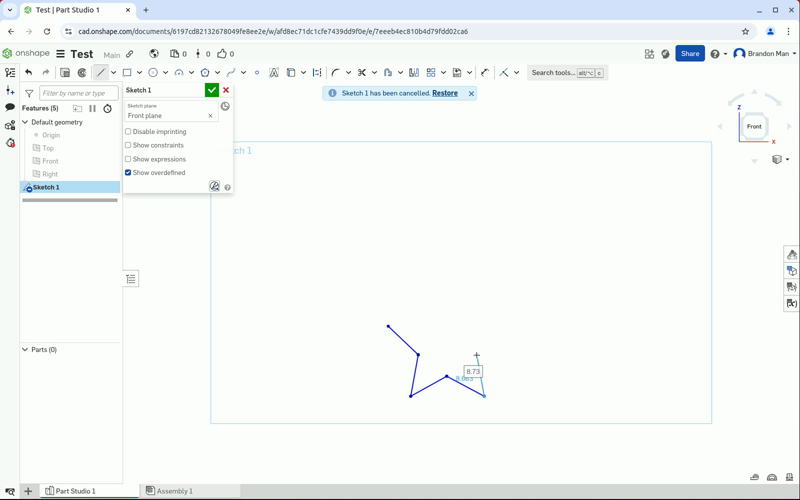
key_down(shift)
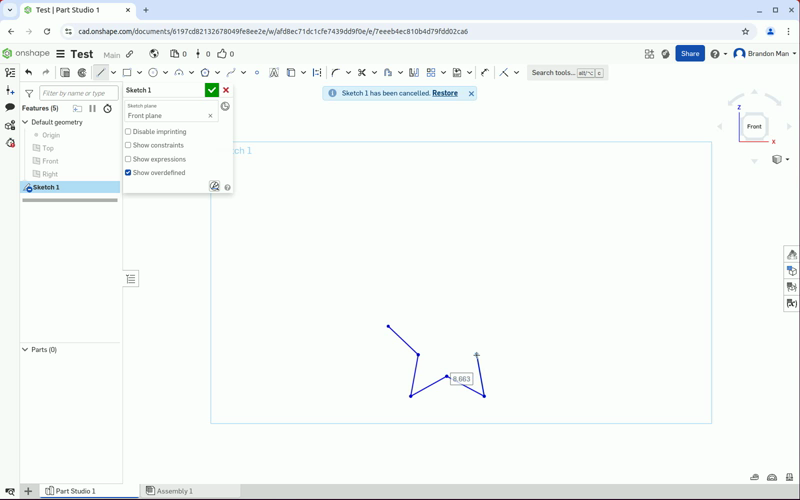
mouse_move(506, 354)
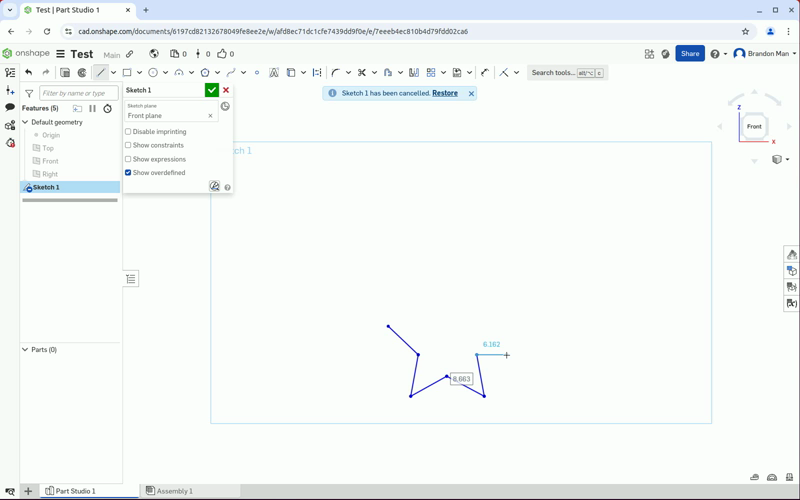
mouse_move(506, 326)
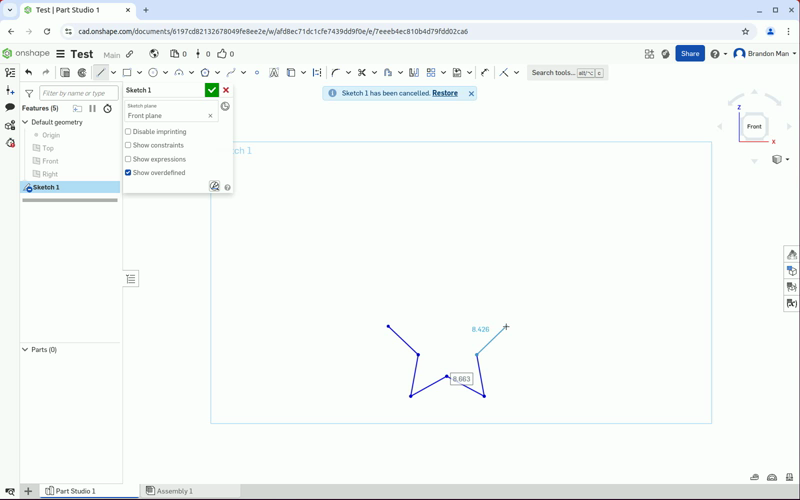
click(506, 326)
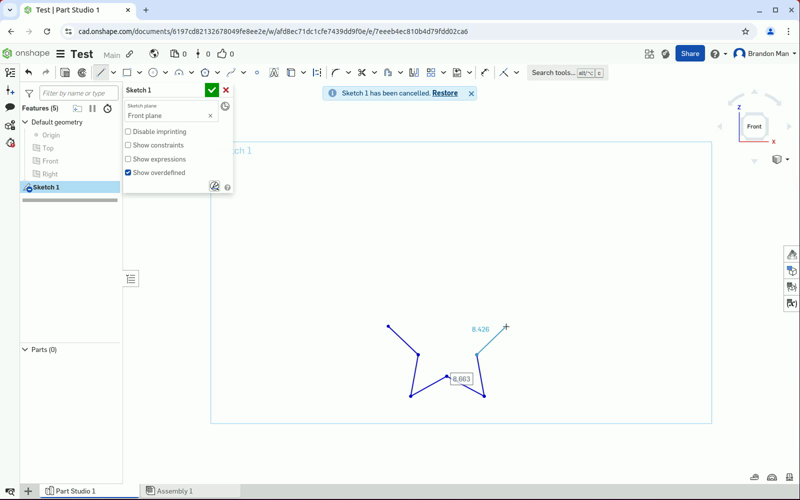
key_up(shift)
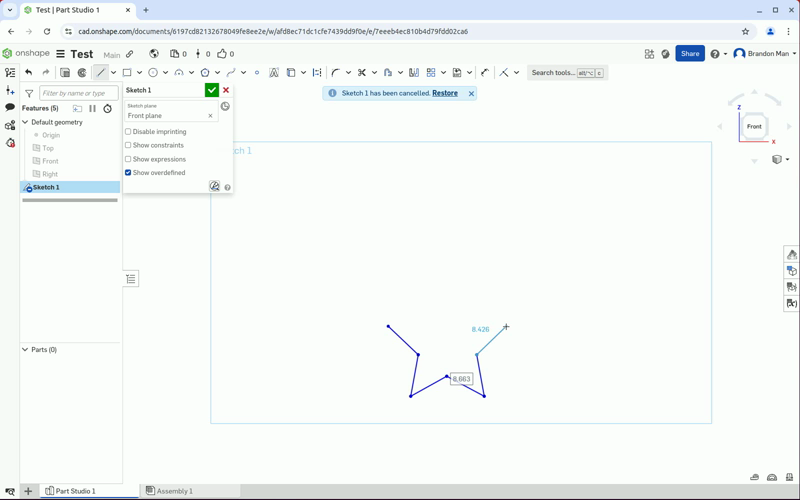
key_down(shift)
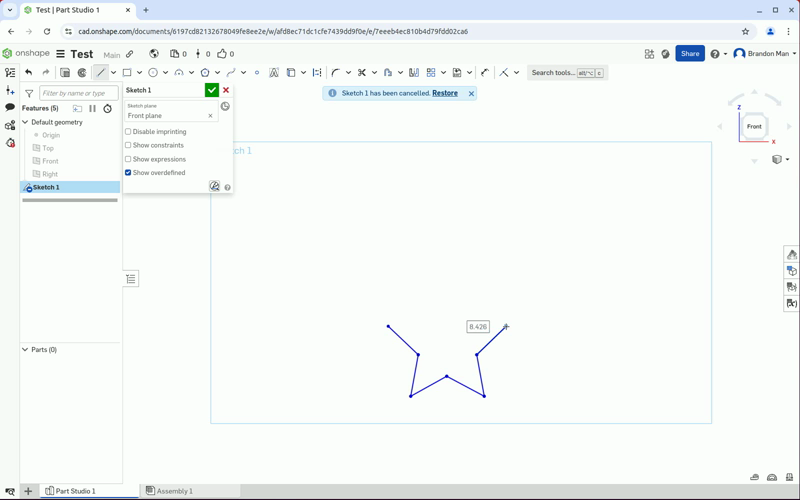
mouse_move(536, 326)
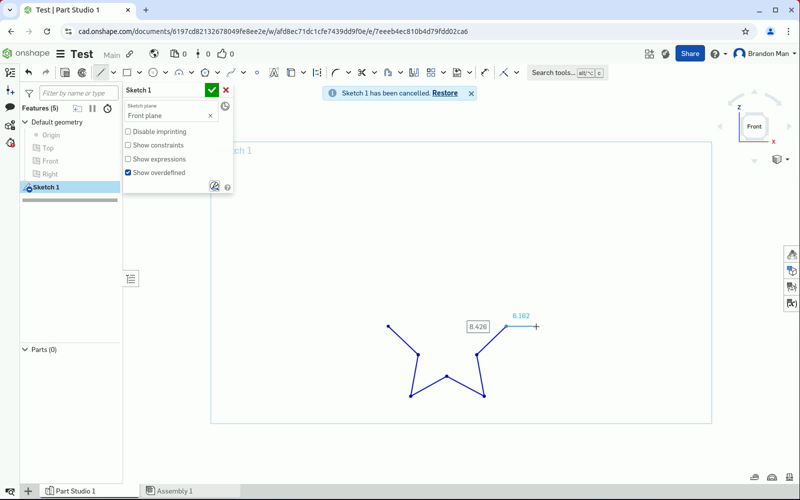
mouse_move(465, 320)
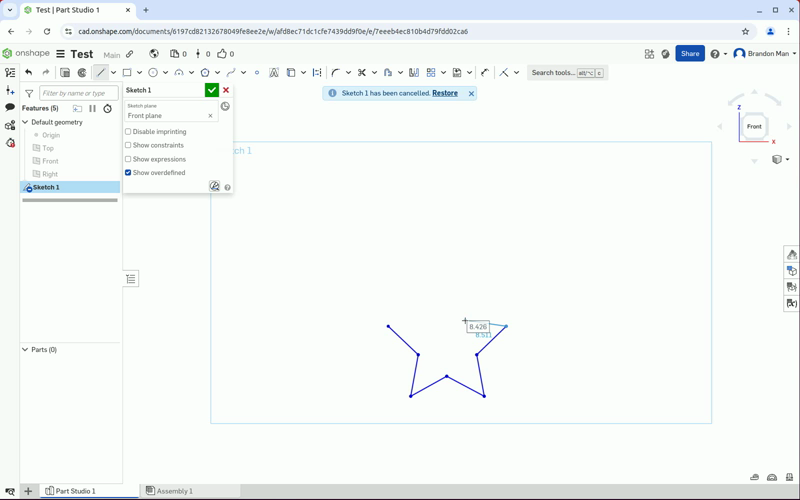
click(465, 320)
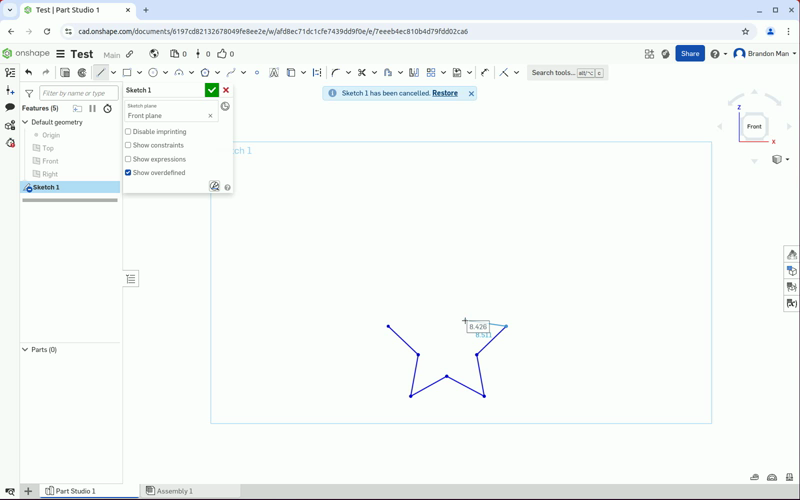
key_up(shift)
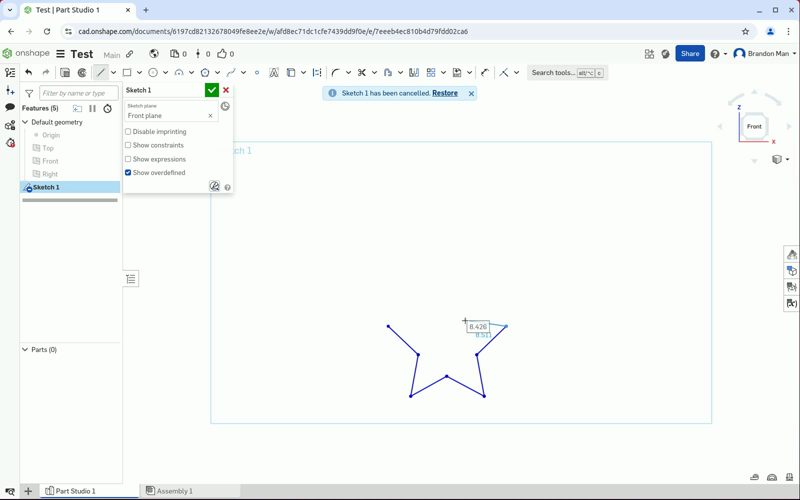
key_down(shift)
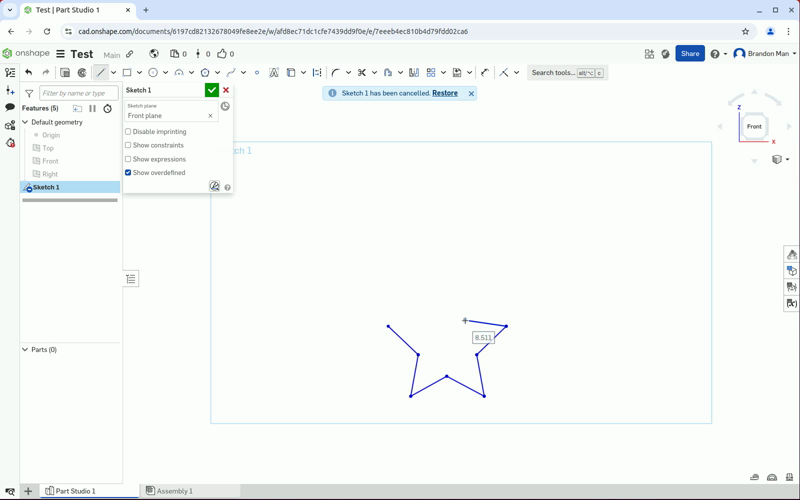
mouse_move(495, 320)
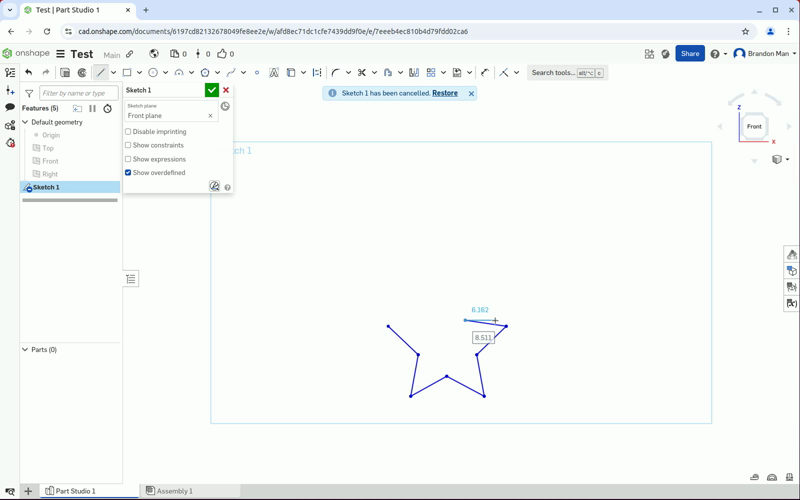
mouse_move(447, 282)
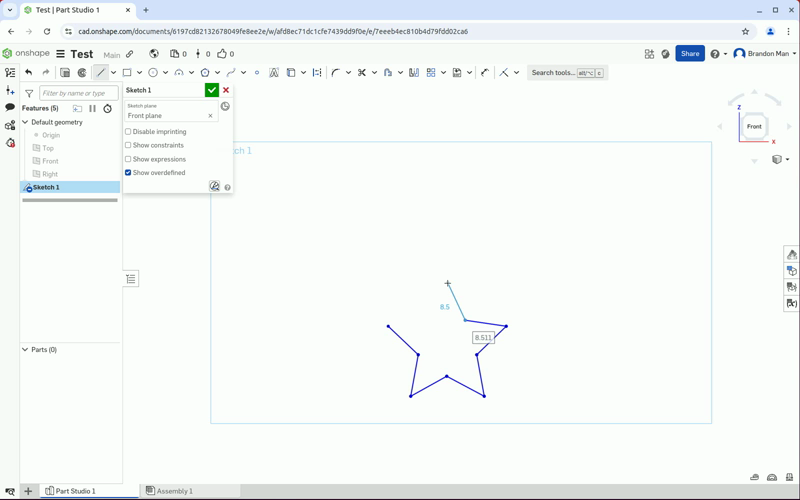
click(447, 282)
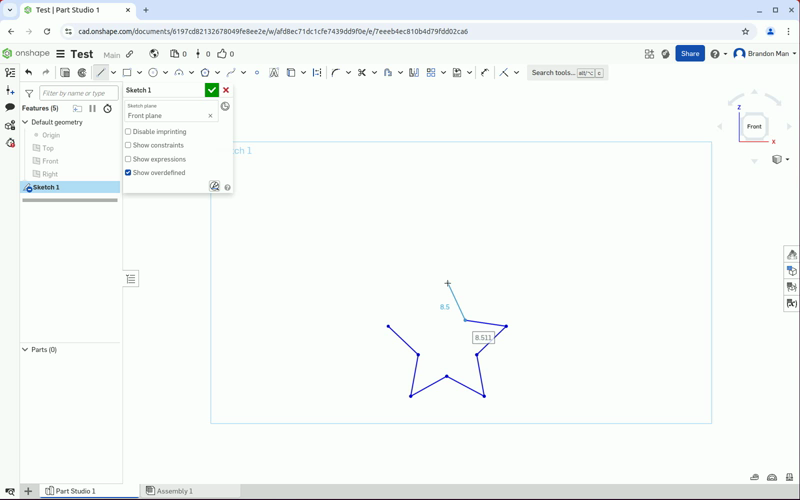
key_up(shift)
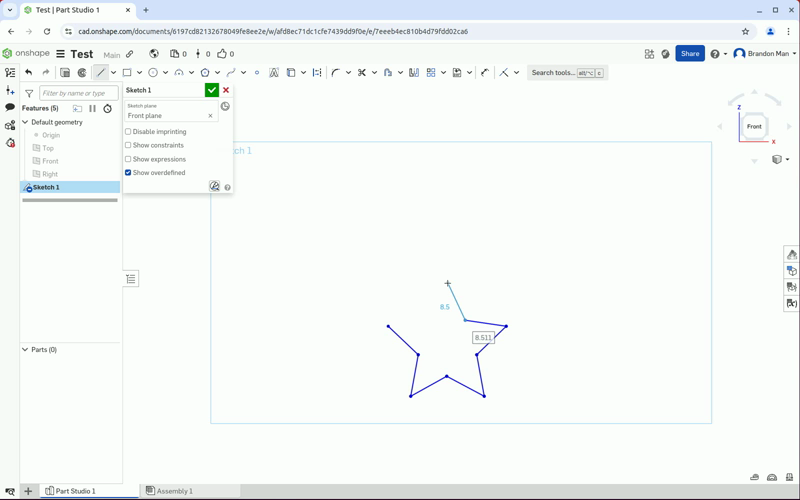
key_down(shift)
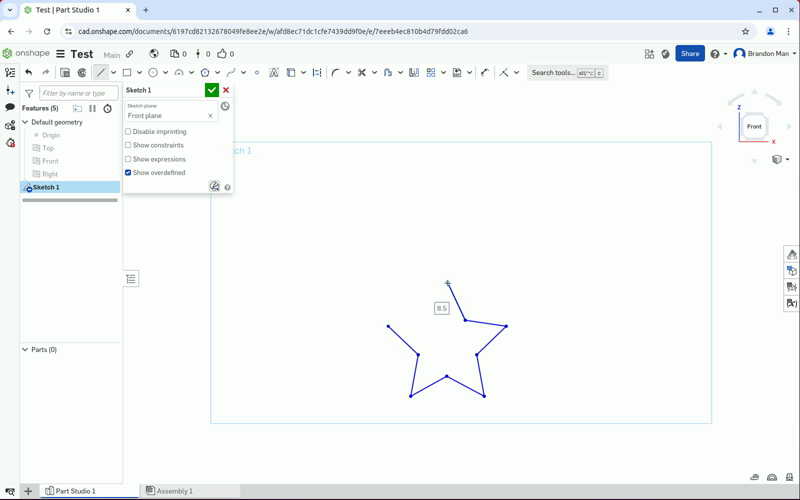
mouse_move(477, 282)
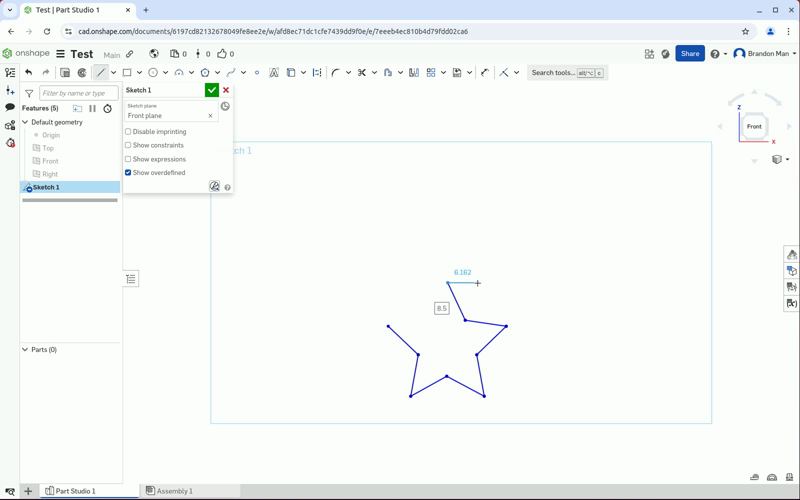
mouse_move(429, 320)
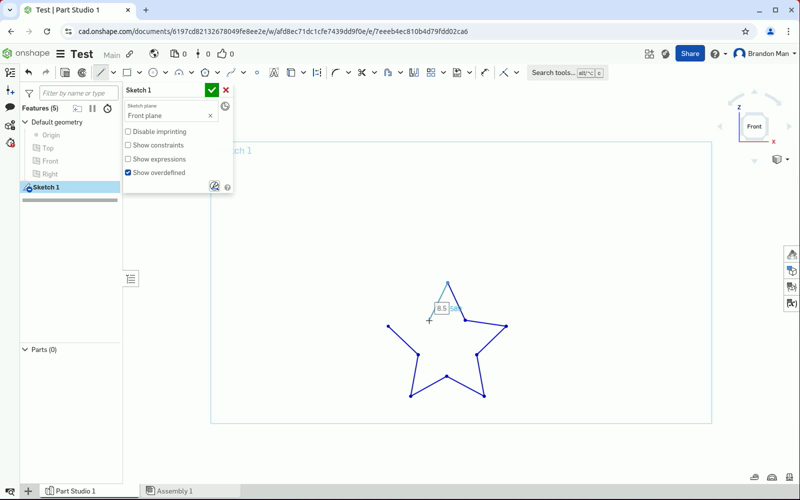
click(429, 320)
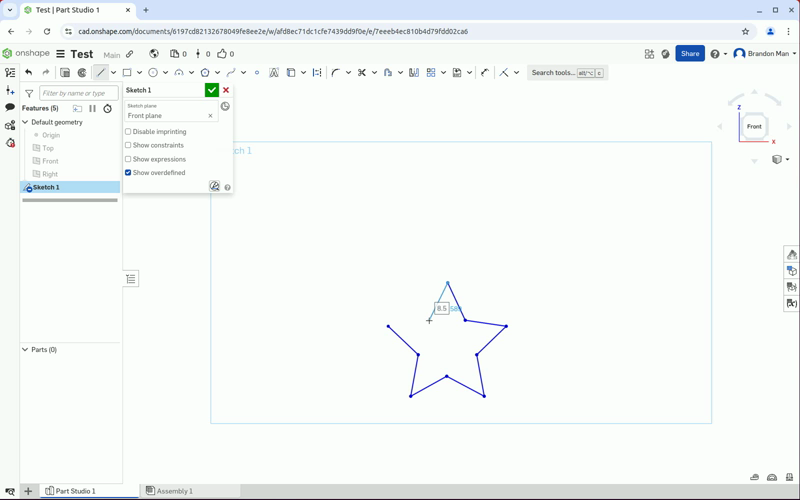
key_up(shift)
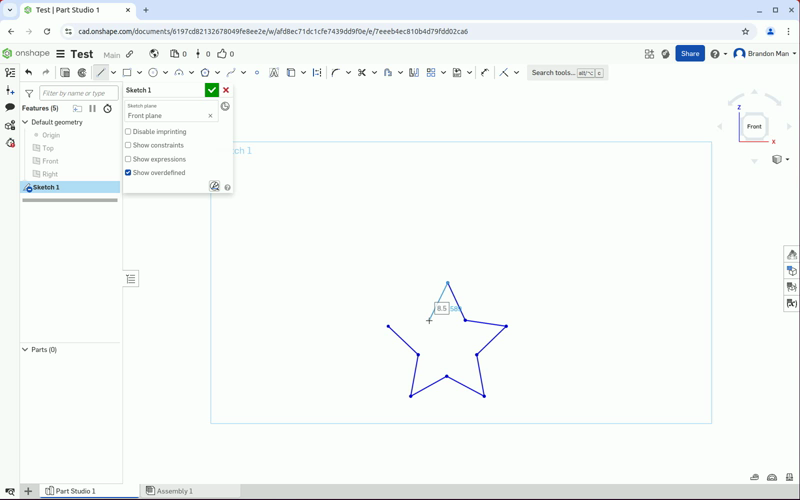
mouse_move(459, 320)
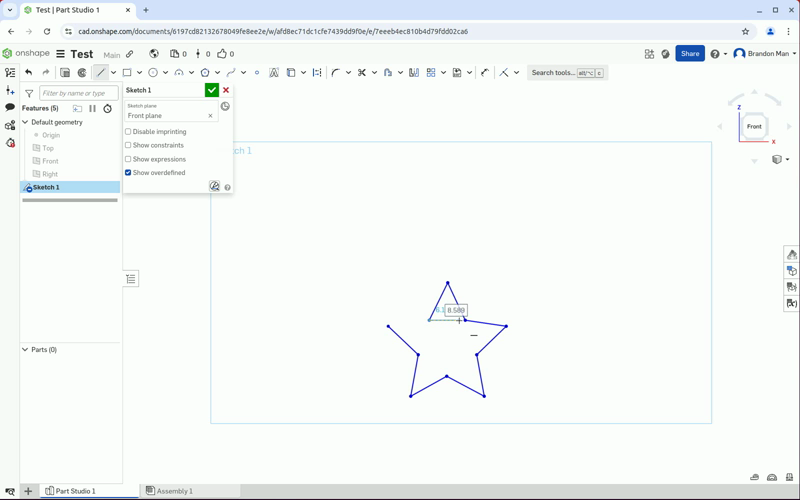
key_down(shift)
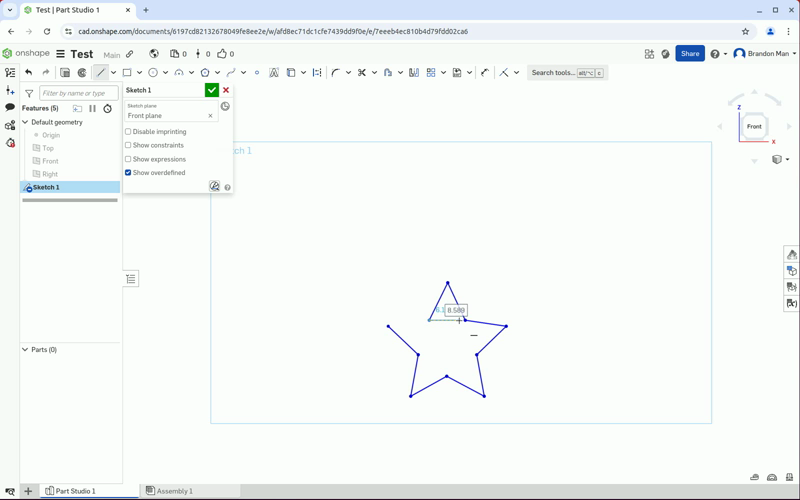
mouse_move(388, 326)
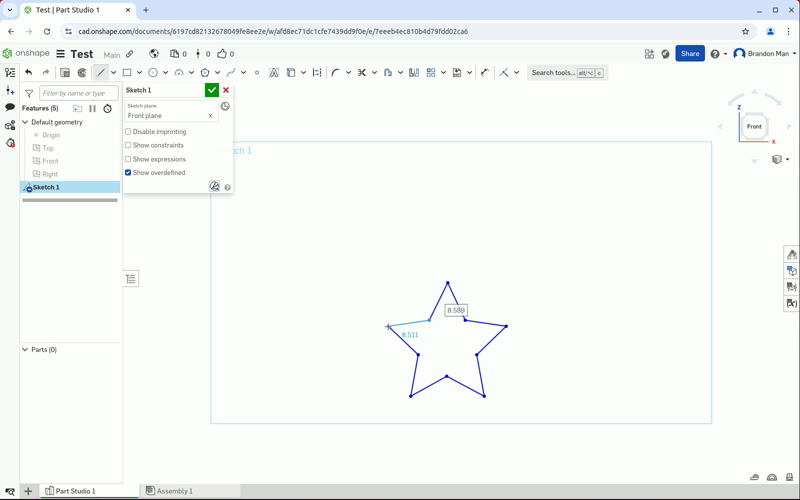
key_up(shift)
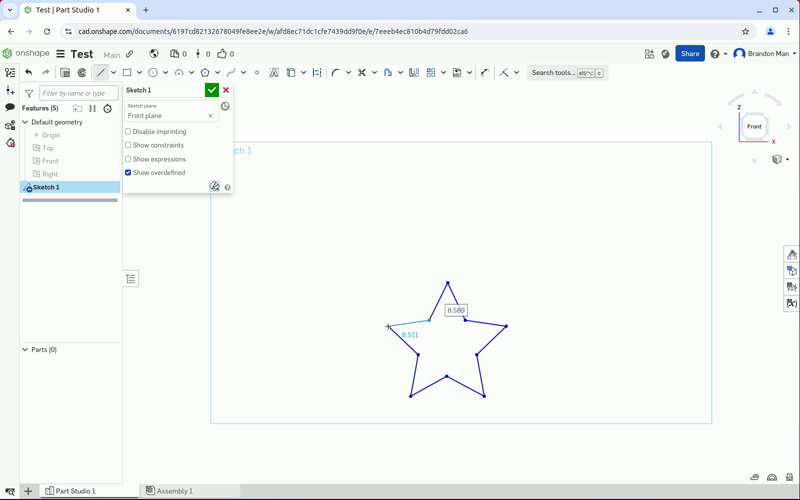
click(388, 326)
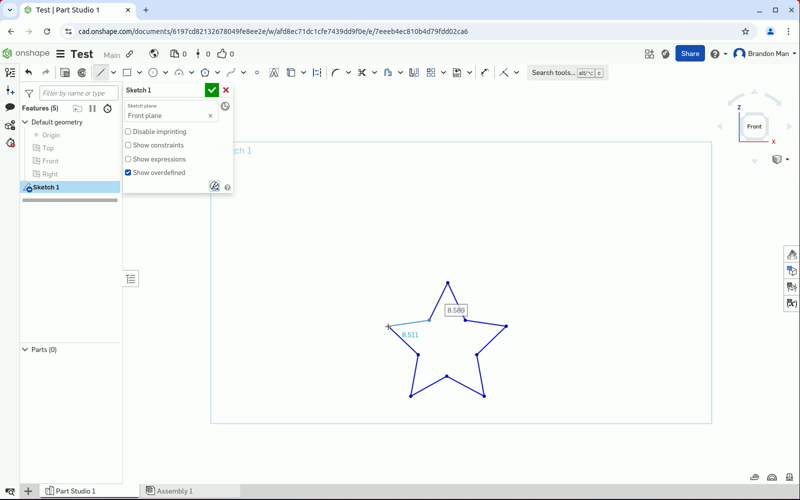
key(esc)
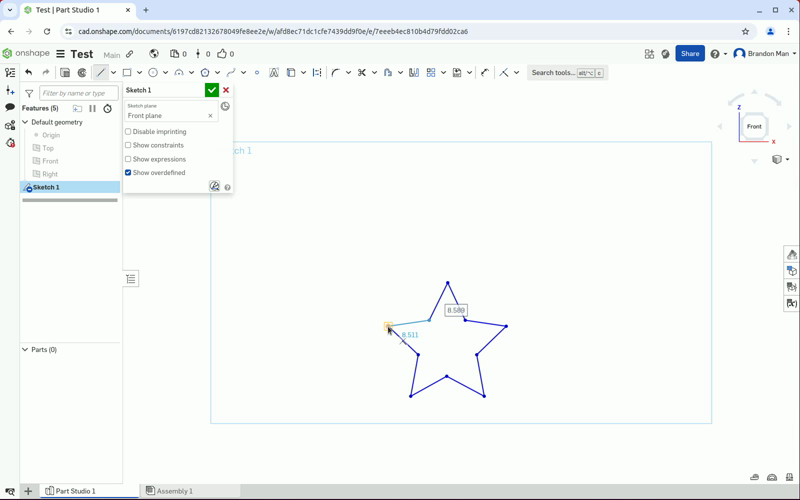
mouse_move(457, 354)
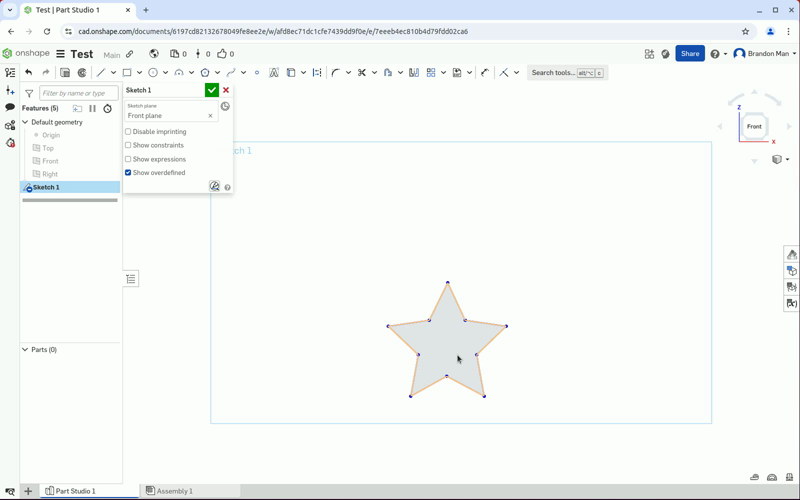
click(457, 354)
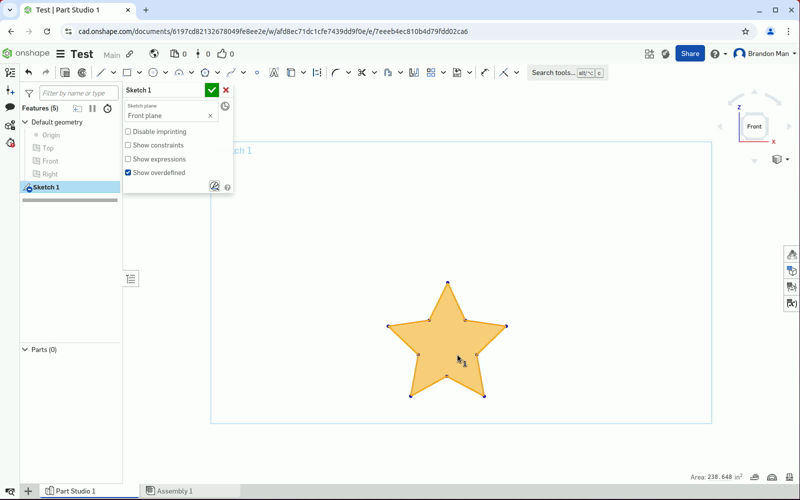
mouse_move(73, 352)
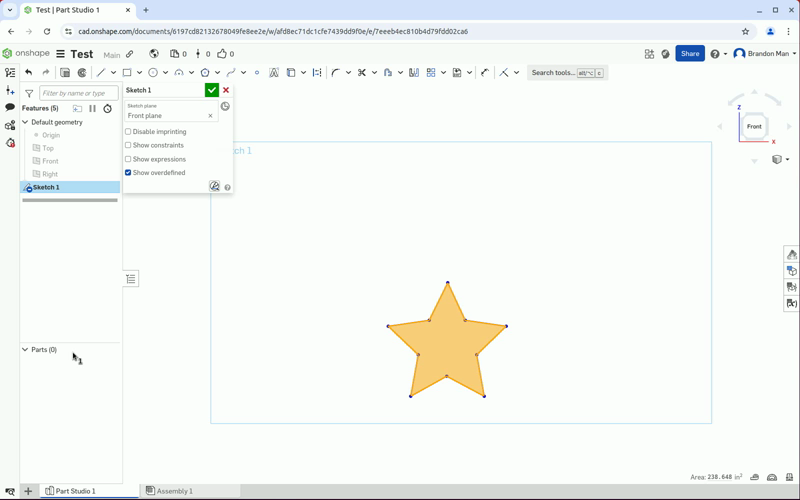
key(shift+y)
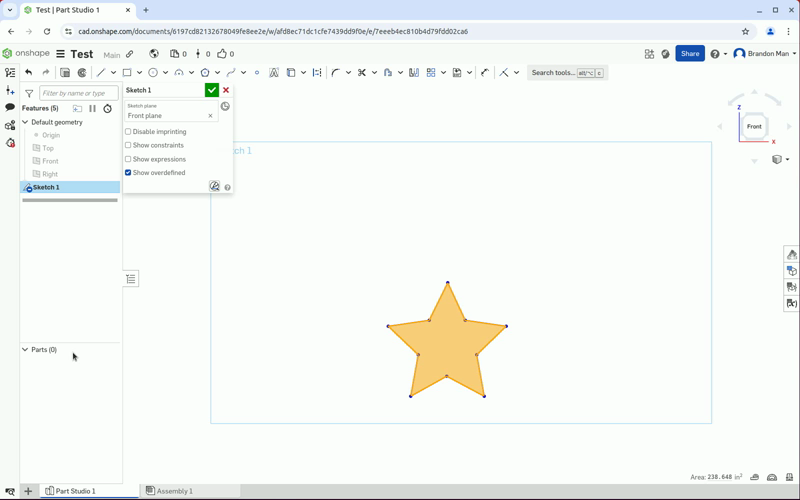
key(shift+e)
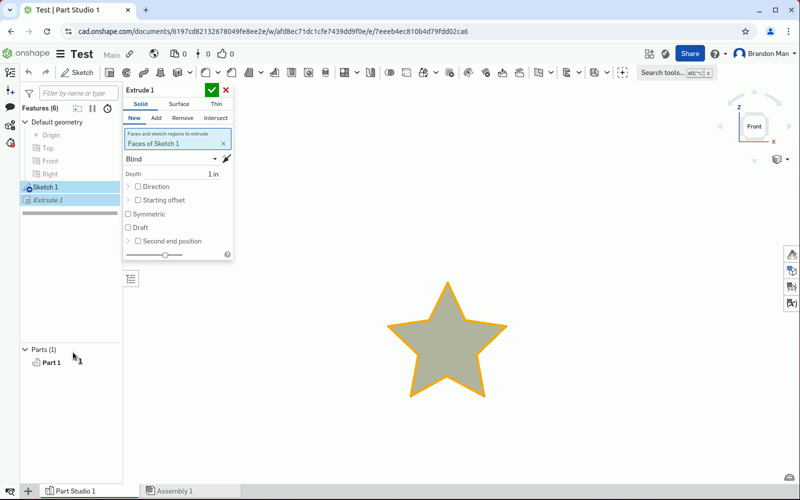
mouse_move(143, 106)
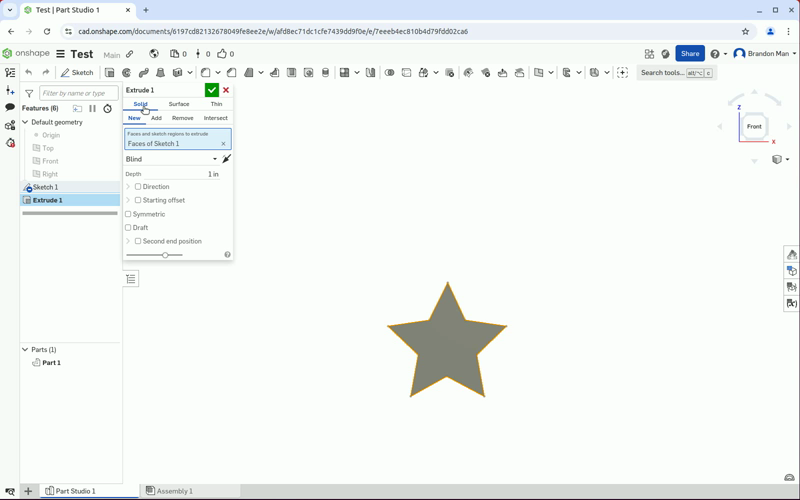
click(143, 106)
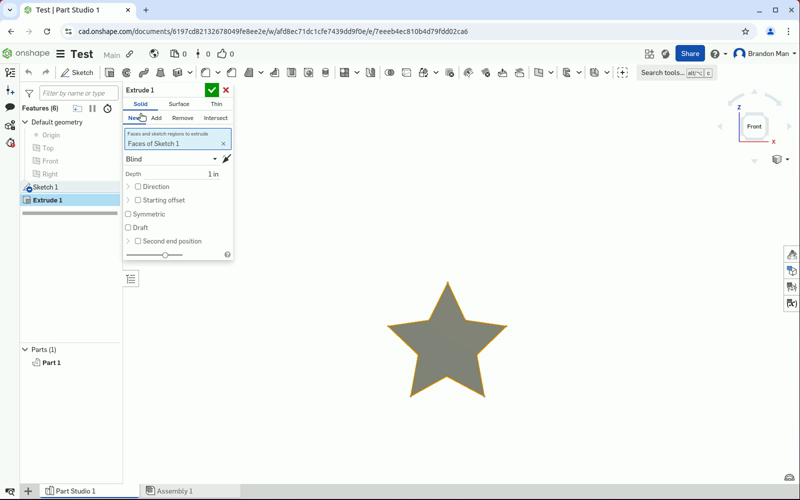
mouse_move(137, 120)
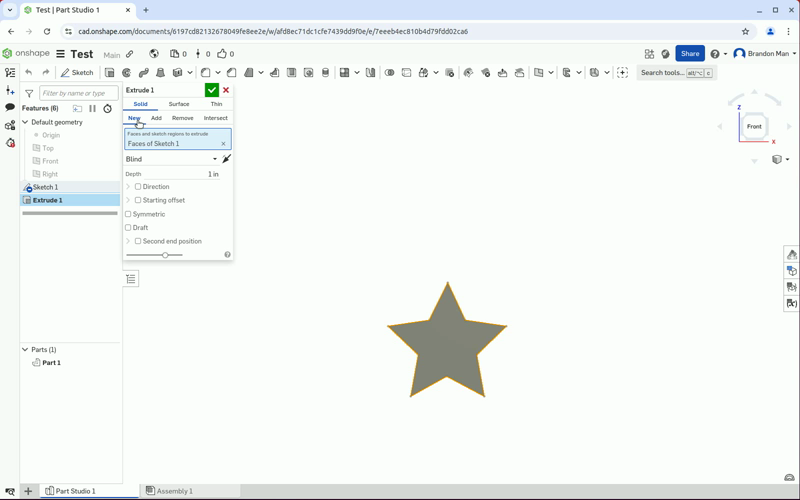
click(137, 120)
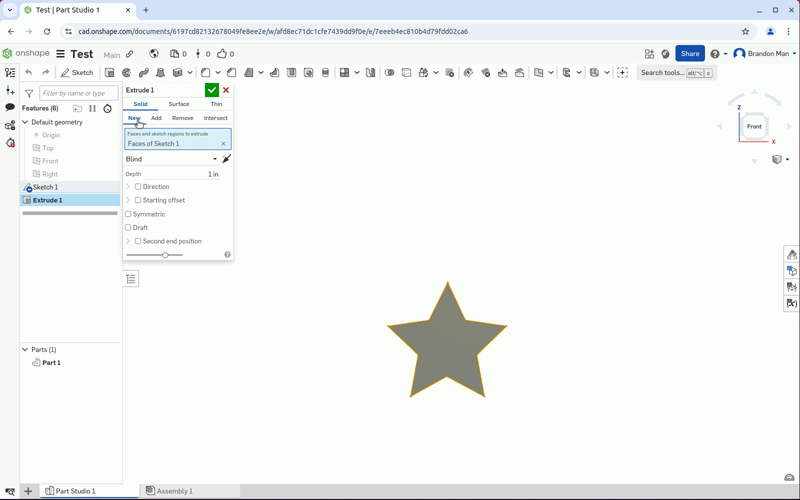
key(tab, 4)
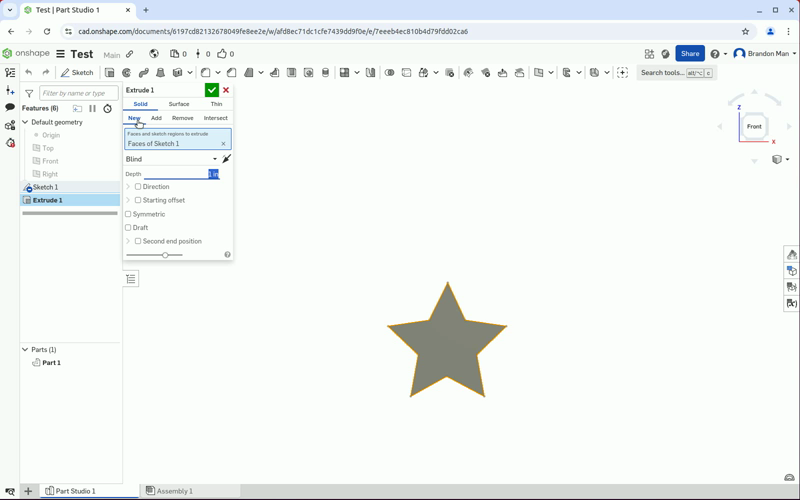
text(2.166)
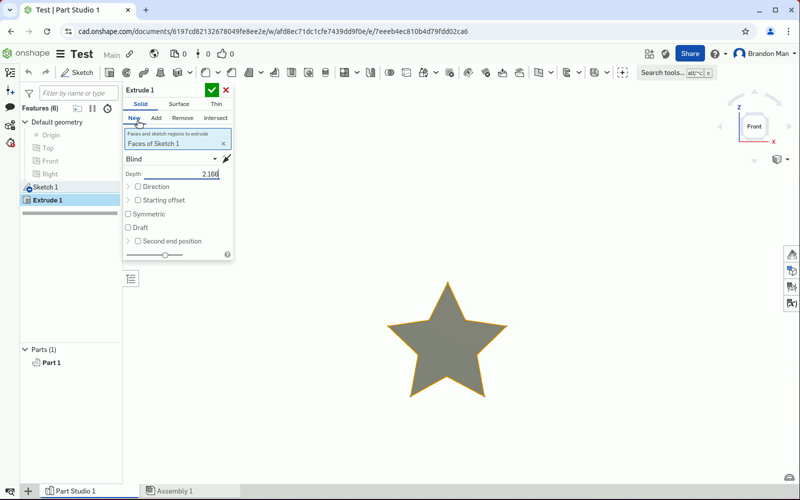
key(enter)
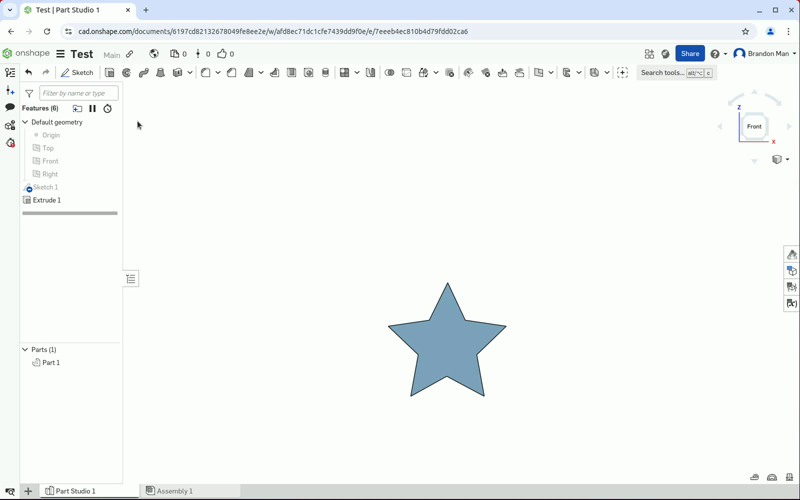
key(shift+h)
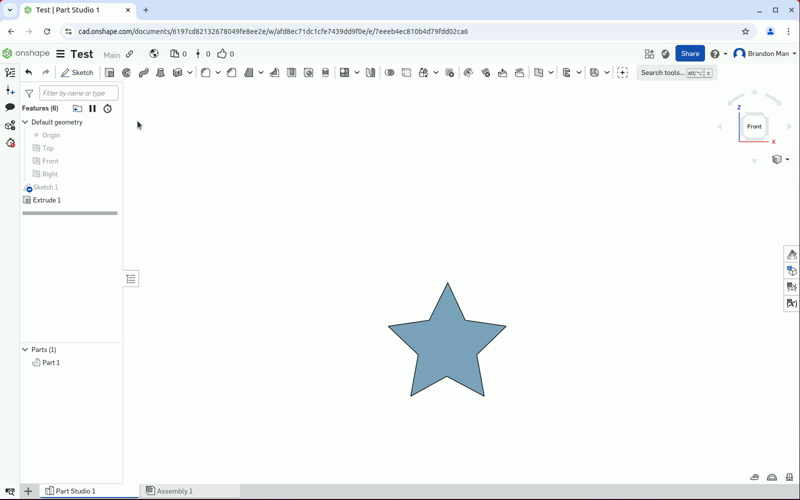
key(shift+h)
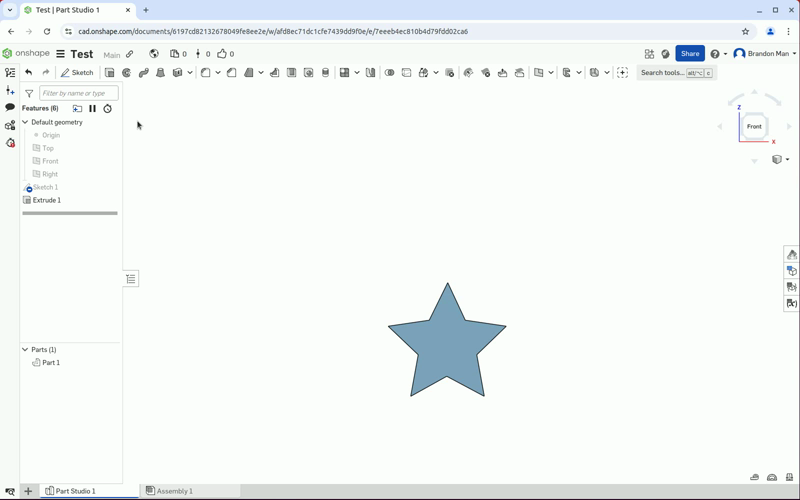
mouse_move(73, 189)
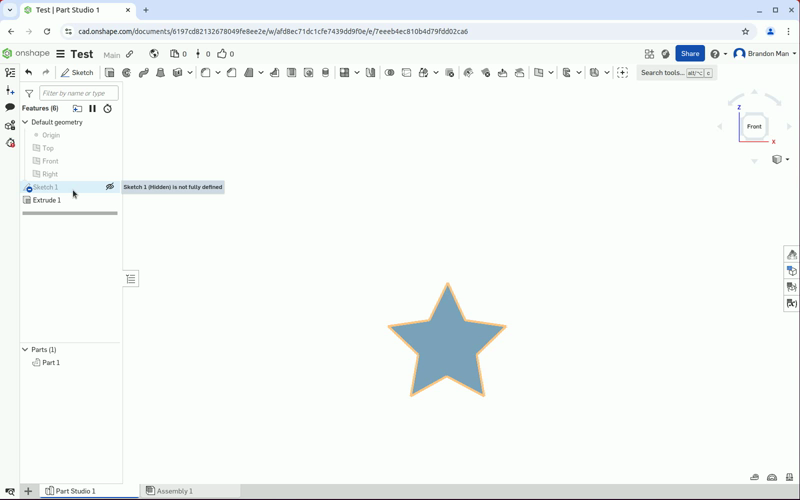
click(73, 189)
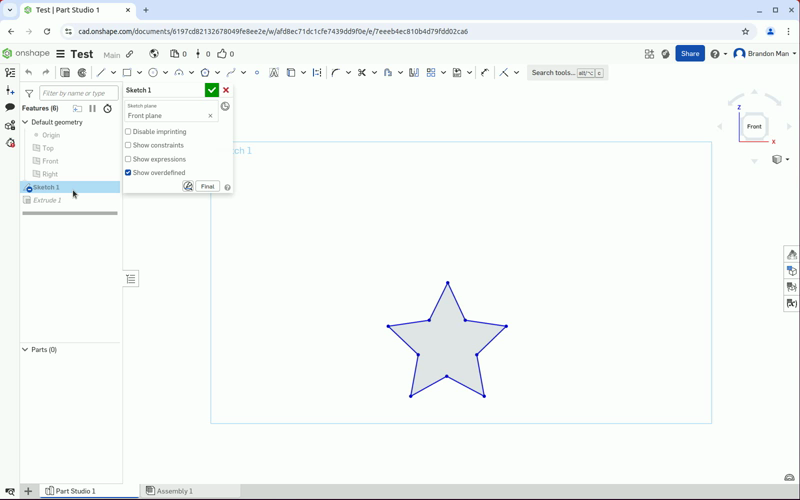
mouse_move(229, 92)
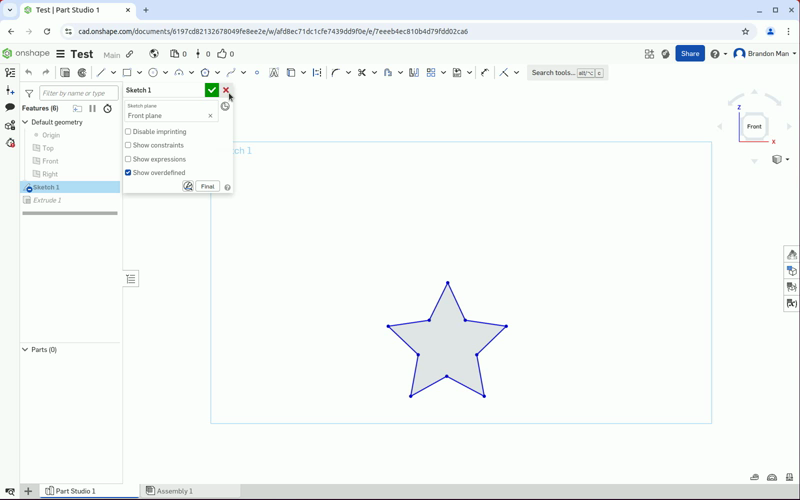
click(229, 92)
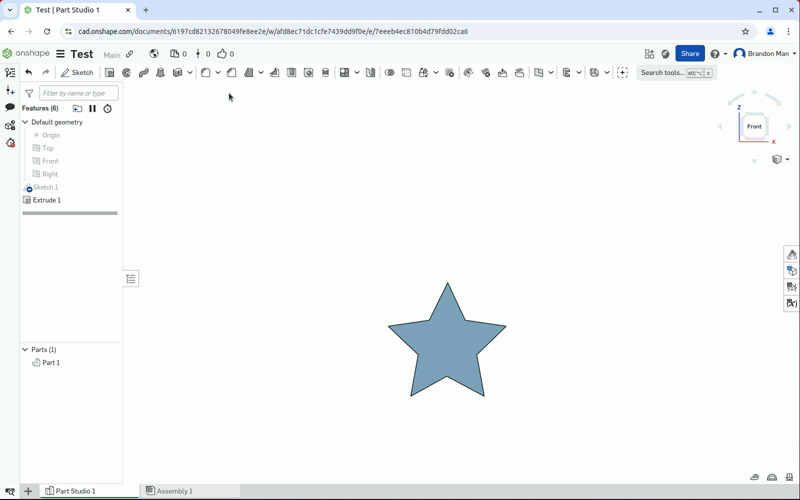
mouse_move(541, 75)
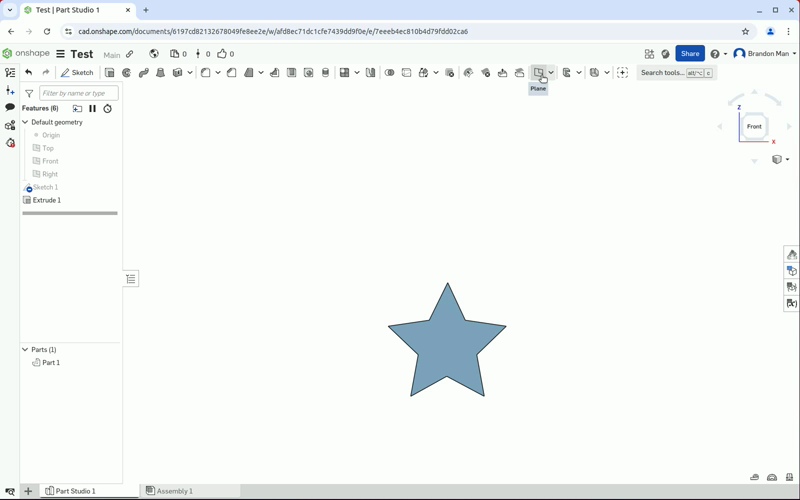
click(541, 75)
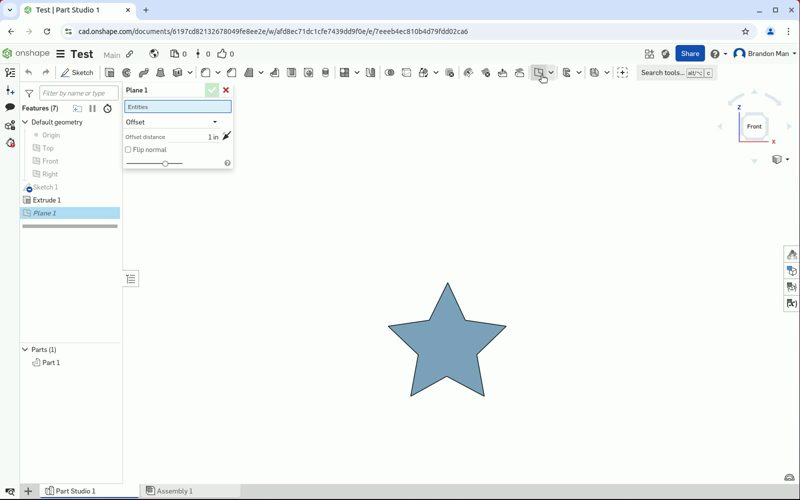
mouse_move(73, 163)
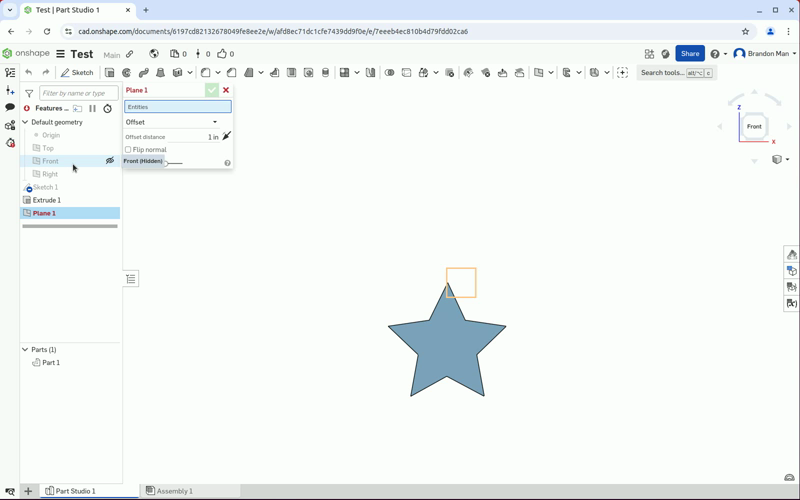
click(73, 163)
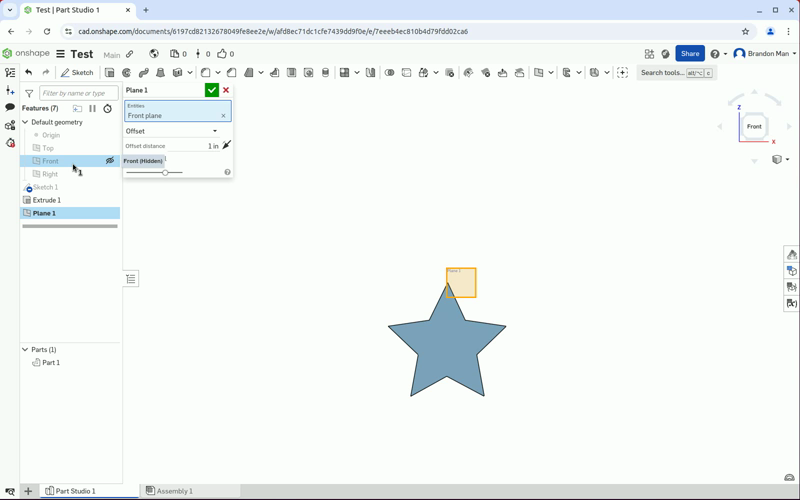
key(tab, 2)
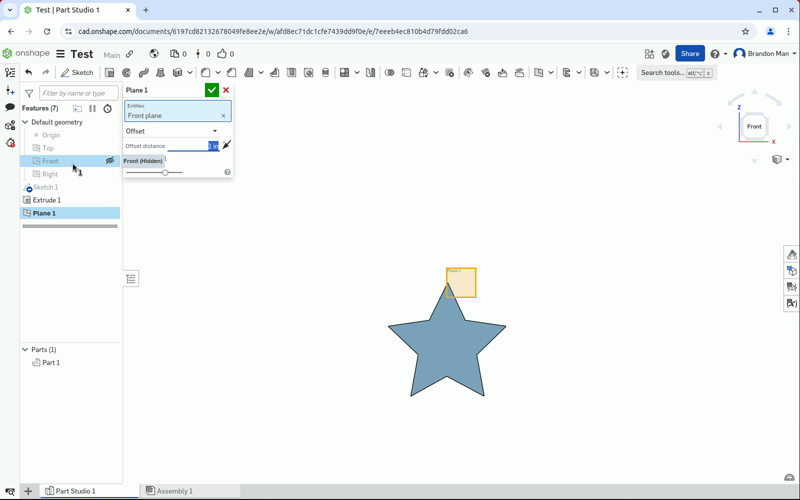
text(2.157)
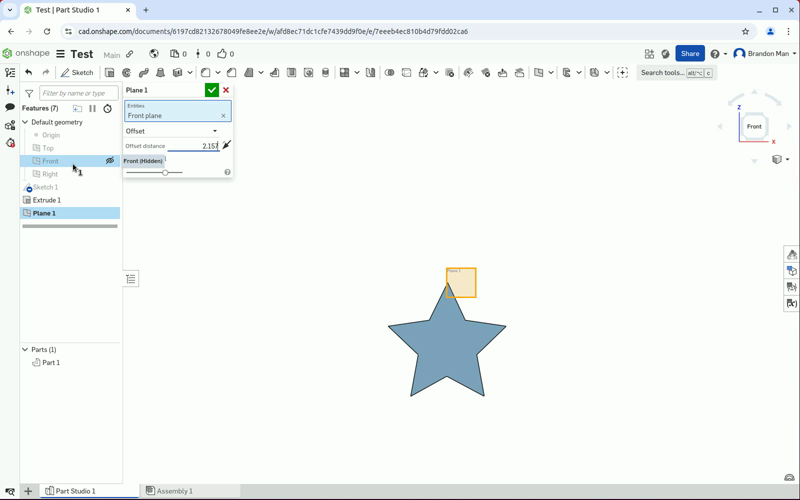
key(enter, 2)
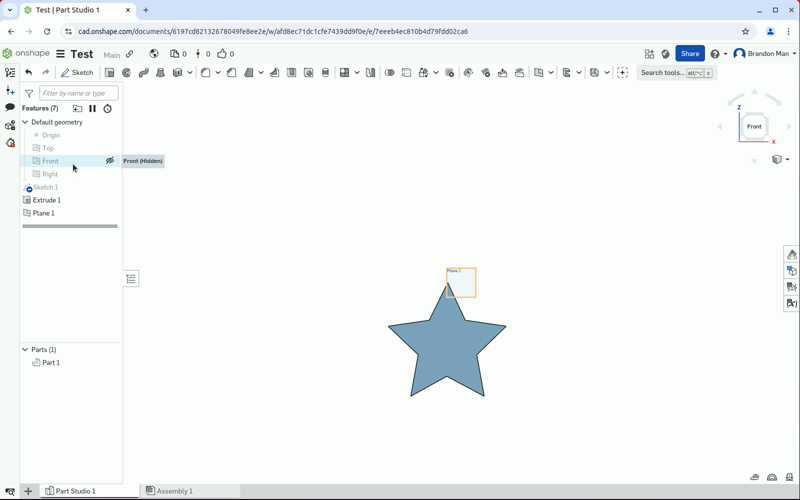
key(shift+s)
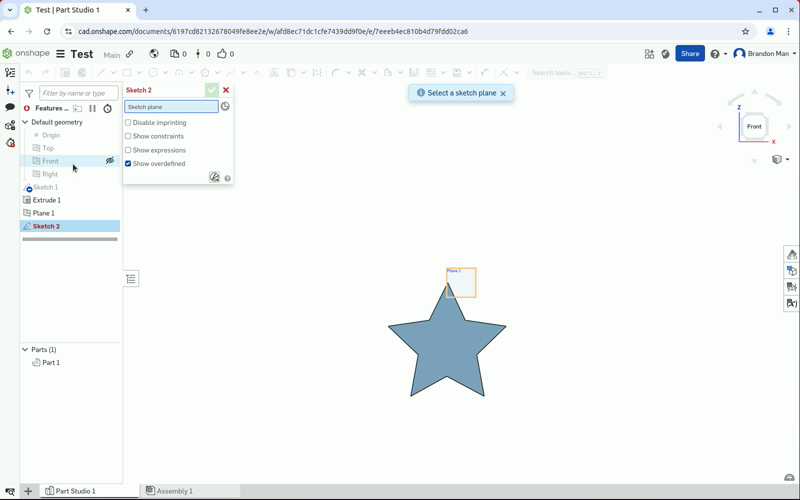
mouse_move(73, 215)
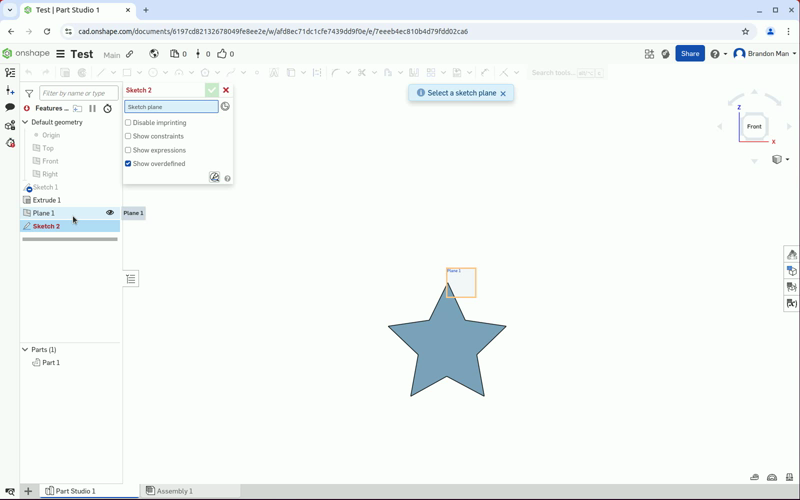
click(73, 215)
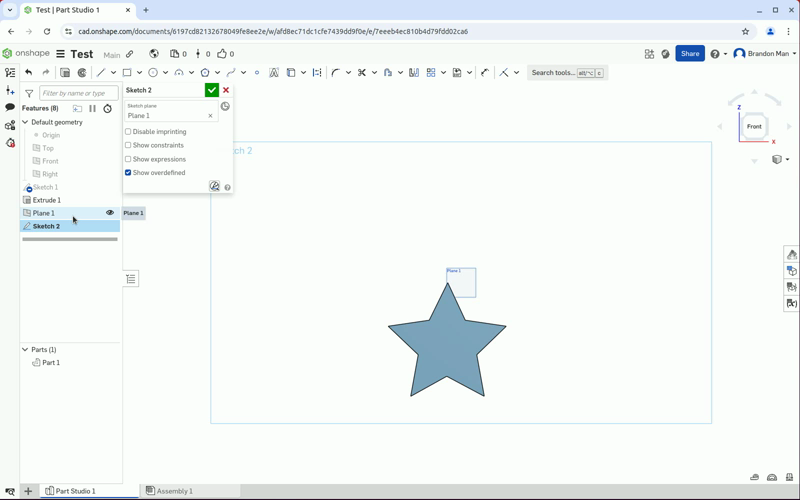
mouse_move(73, 352)
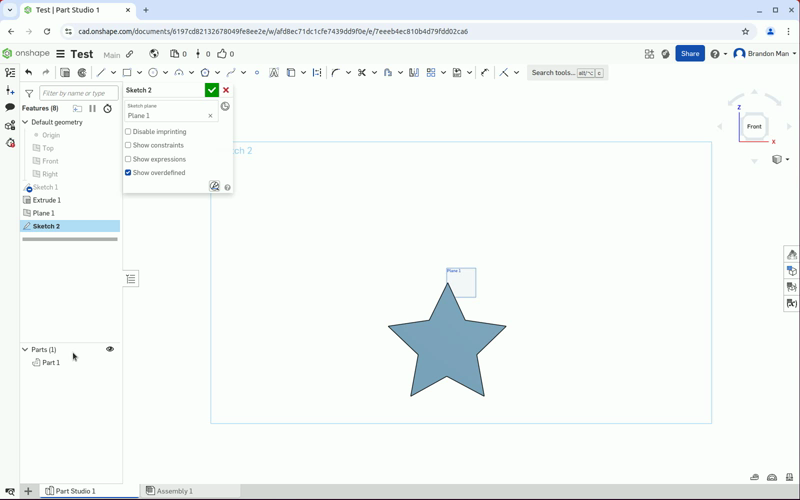
key(y)
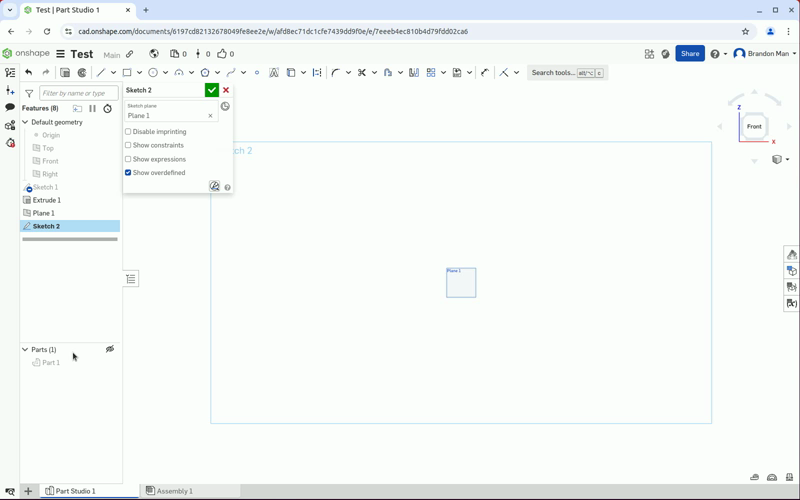
key(l)
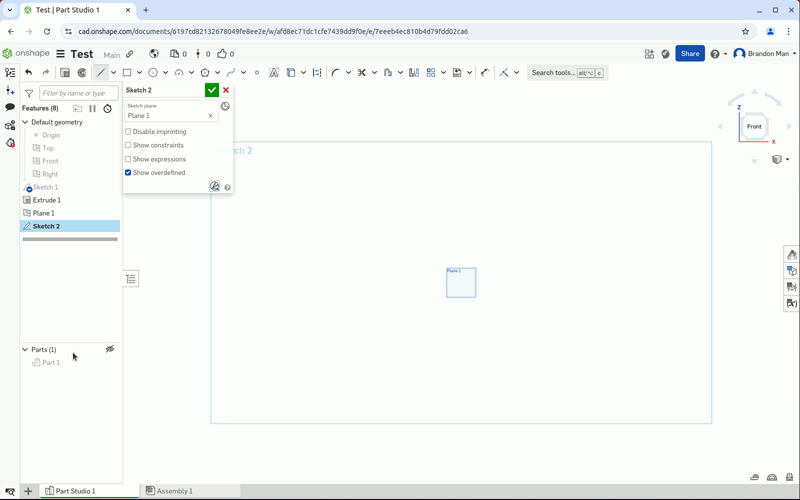
key_down(shift)
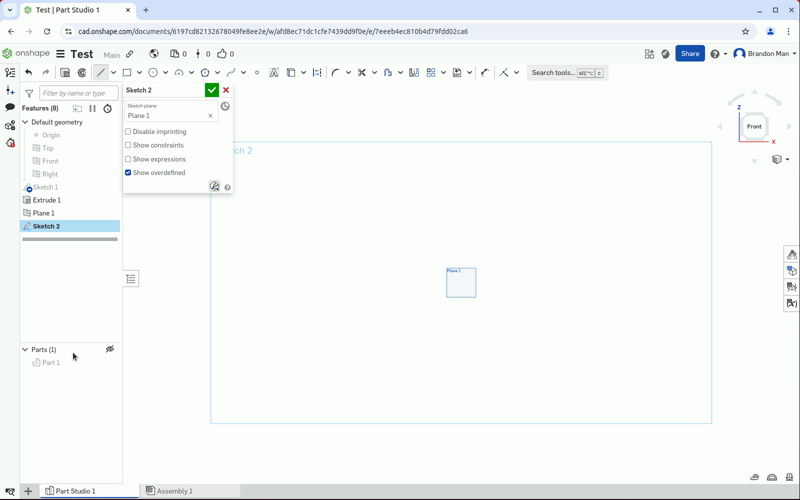
mouse_move(404, 328)
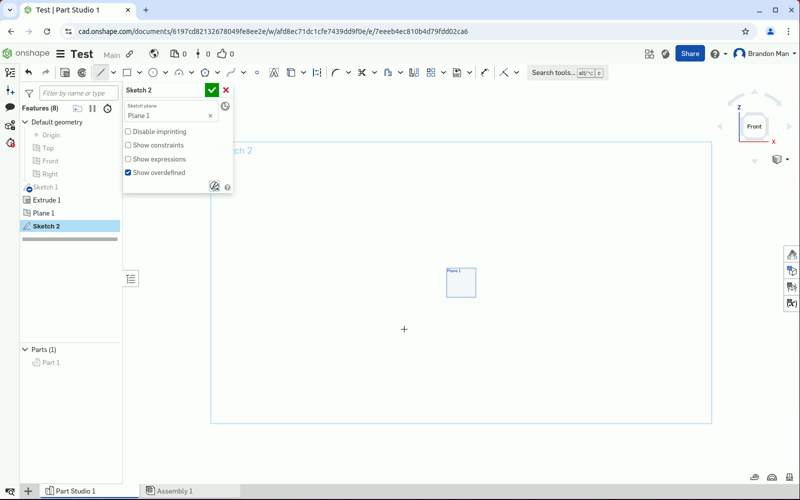
click(404, 328)
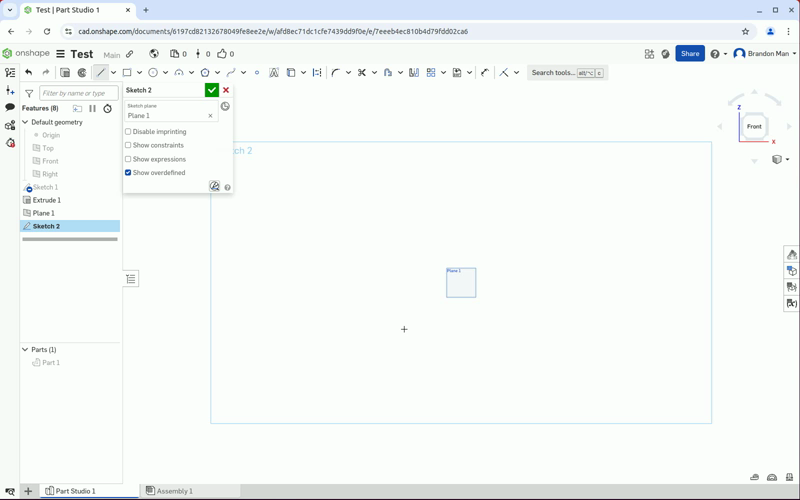
key_up(shift)
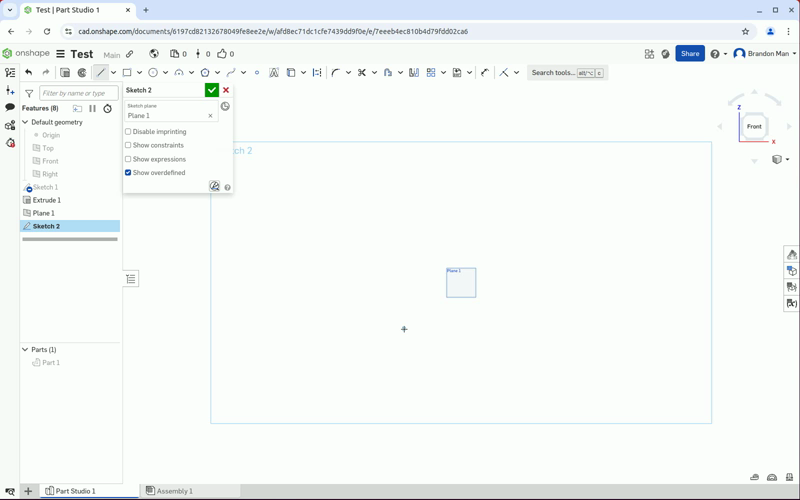
key_down(shift)
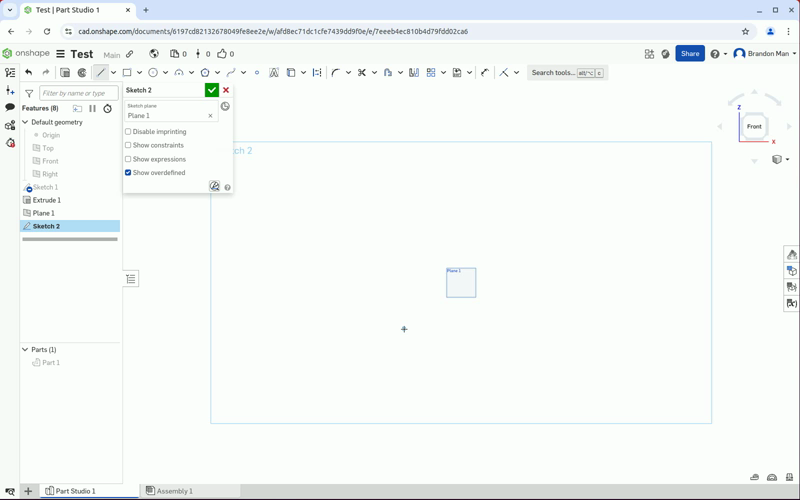
mouse_move(434, 328)
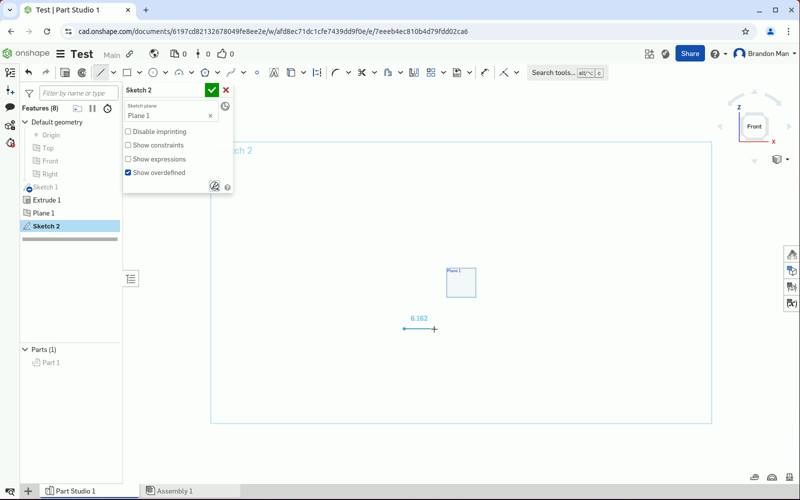
mouse_move(426, 350)
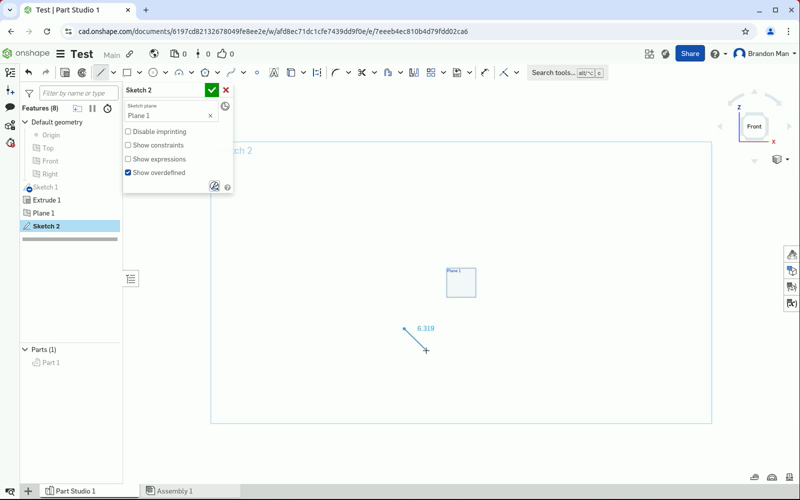
click(426, 350)
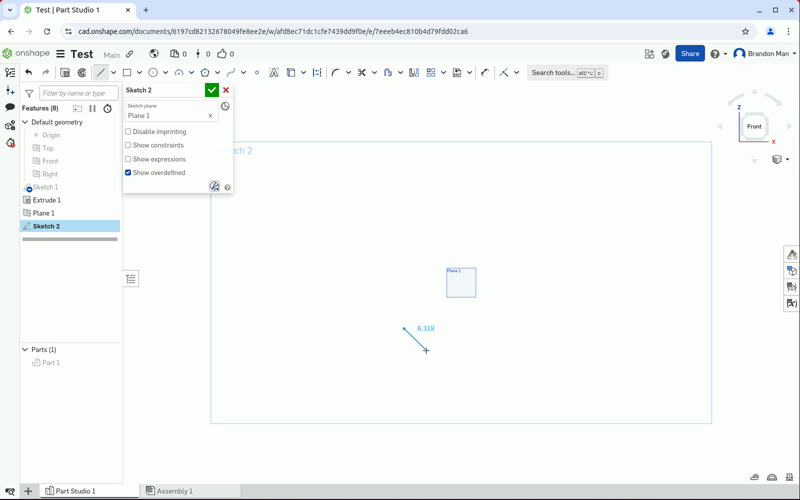
key_up(shift)
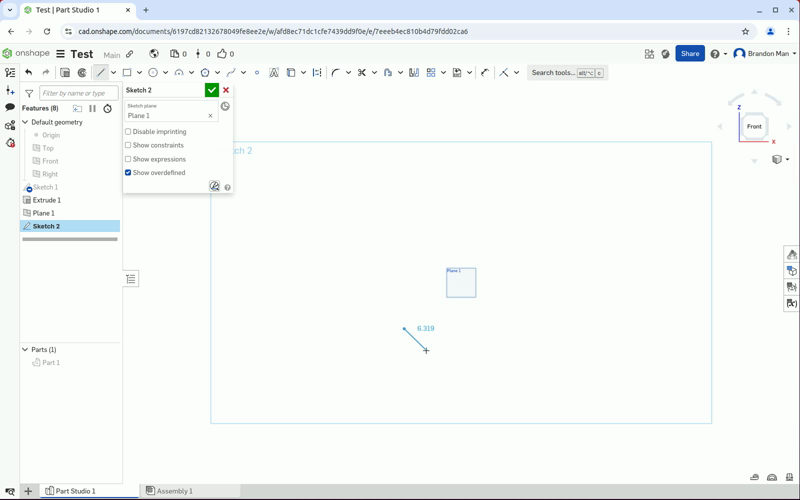
key_down(shift)
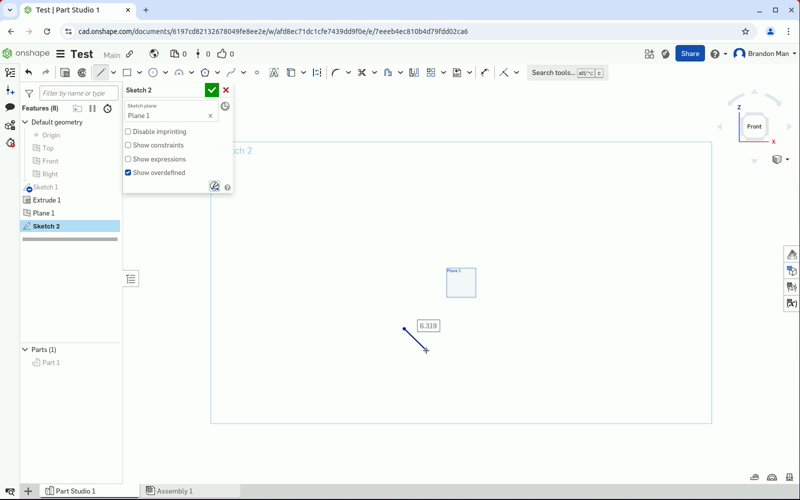
mouse_move(456, 350)
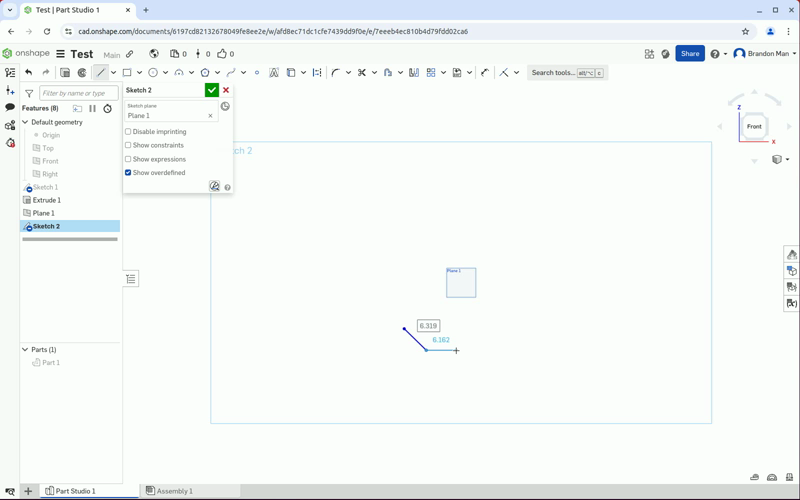
mouse_move(420, 380)
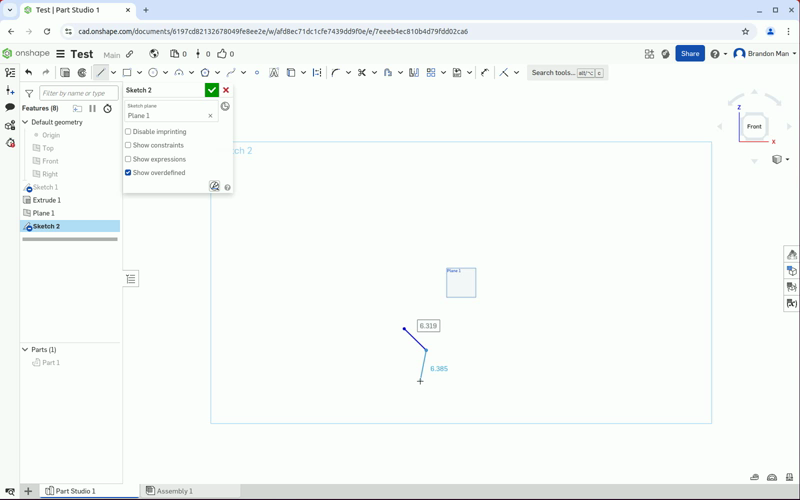
click(420, 380)
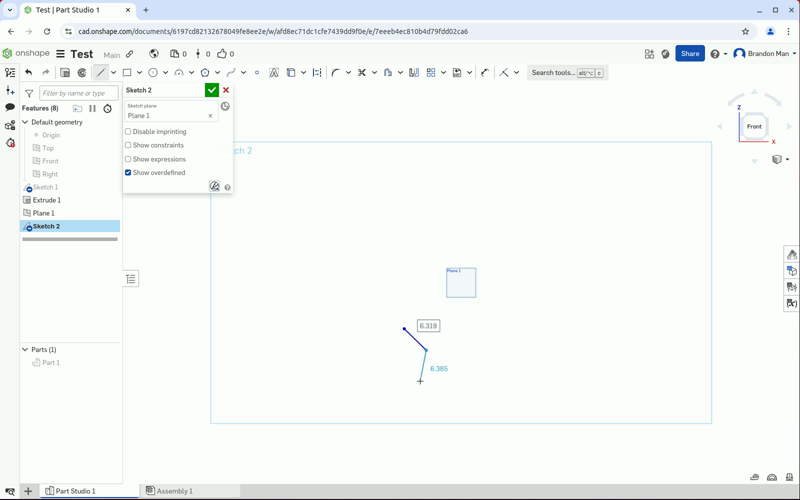
key_up(shift)
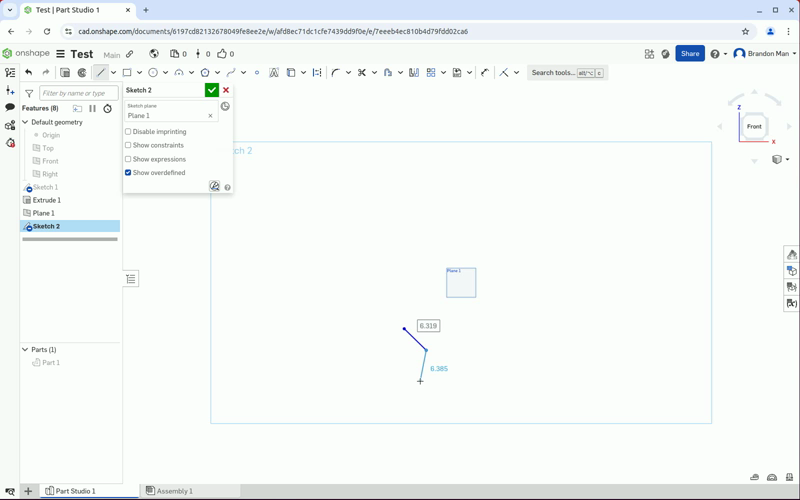
key_down(shift)
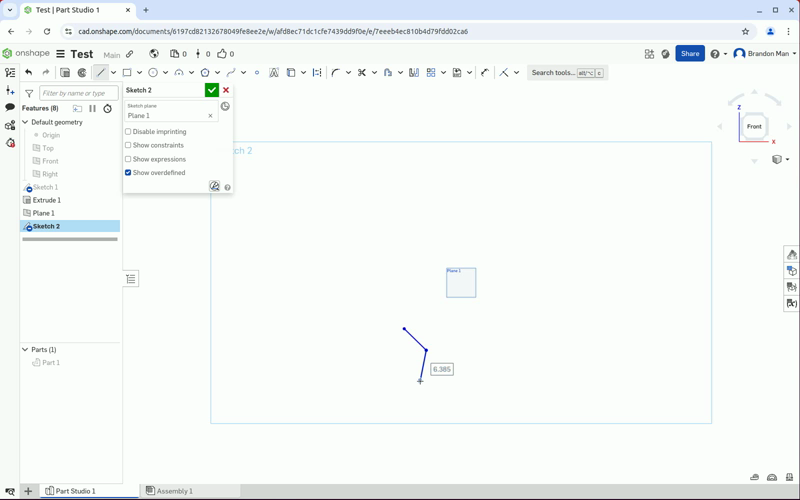
mouse_move(450, 380)
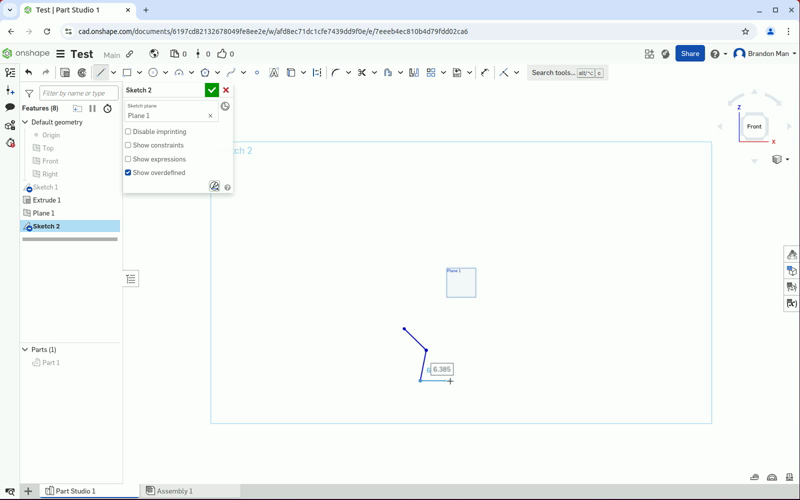
mouse_move(448, 366)
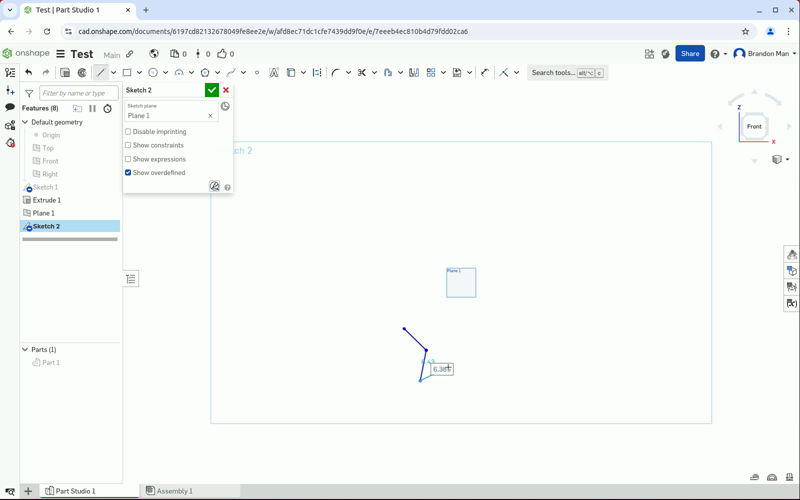
click(448, 366)
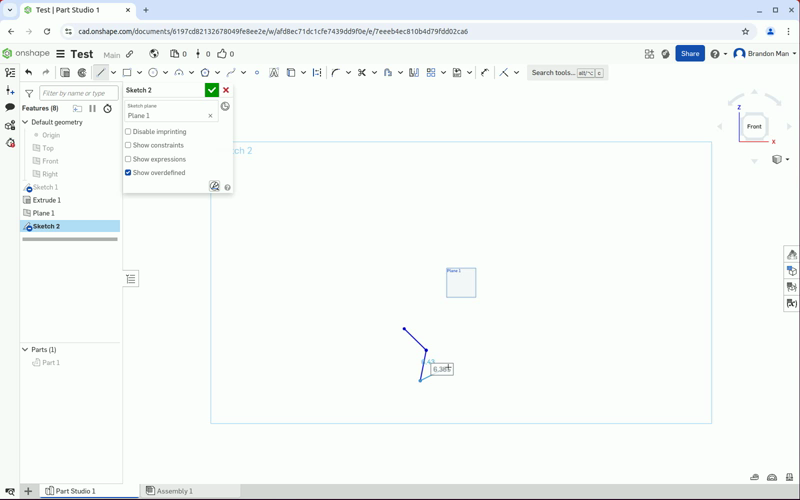
key_up(shift)
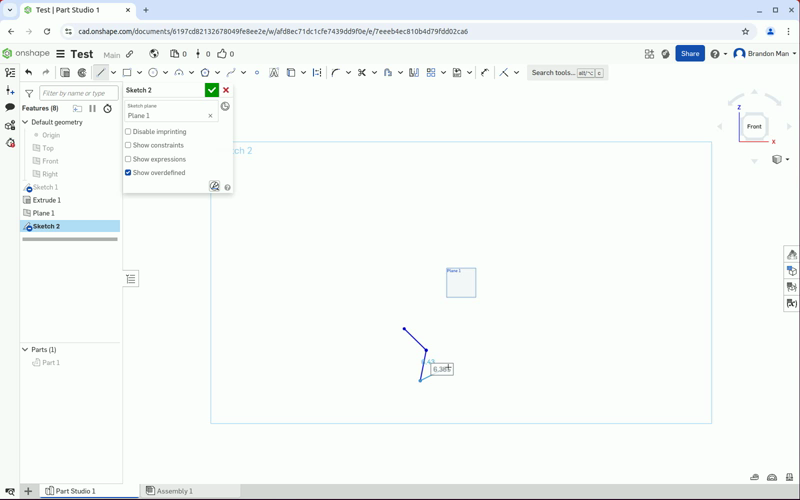
key_down(shift)
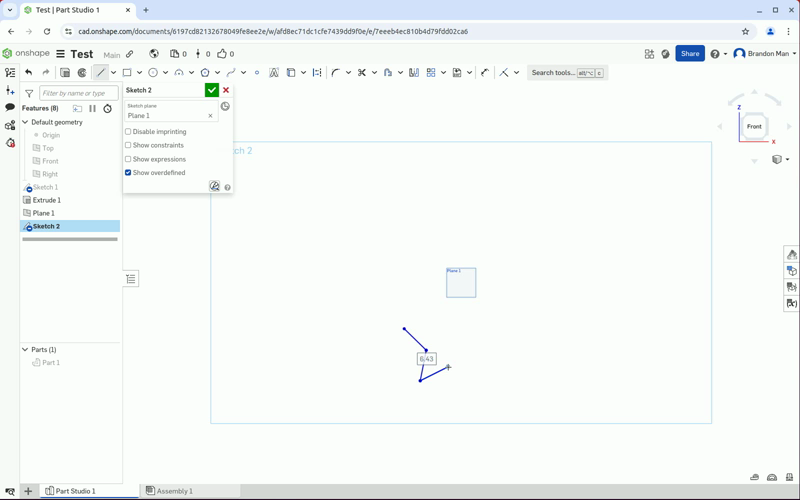
mouse_move(478, 366)
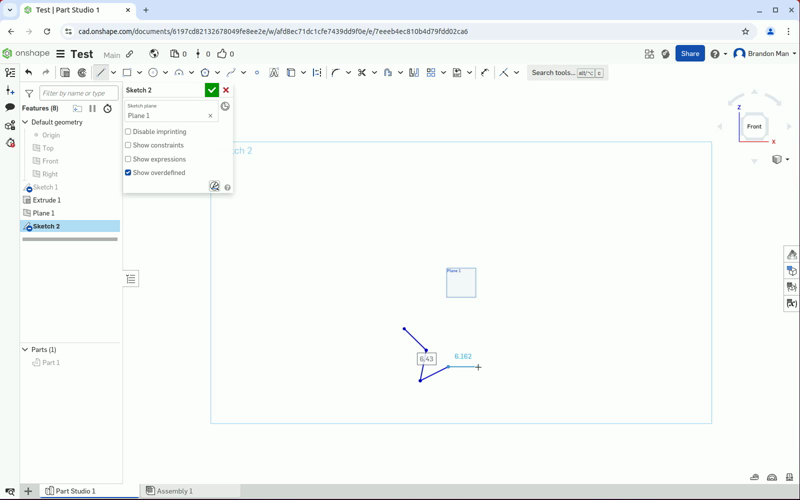
mouse_move(477, 385)
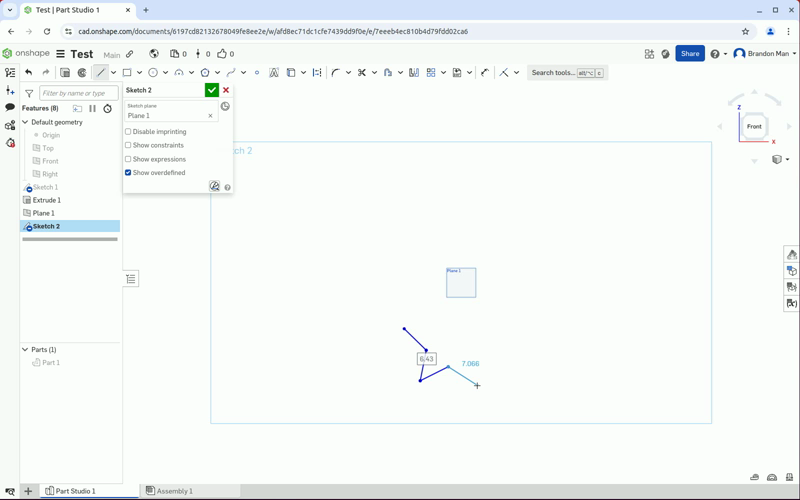
click(477, 385)
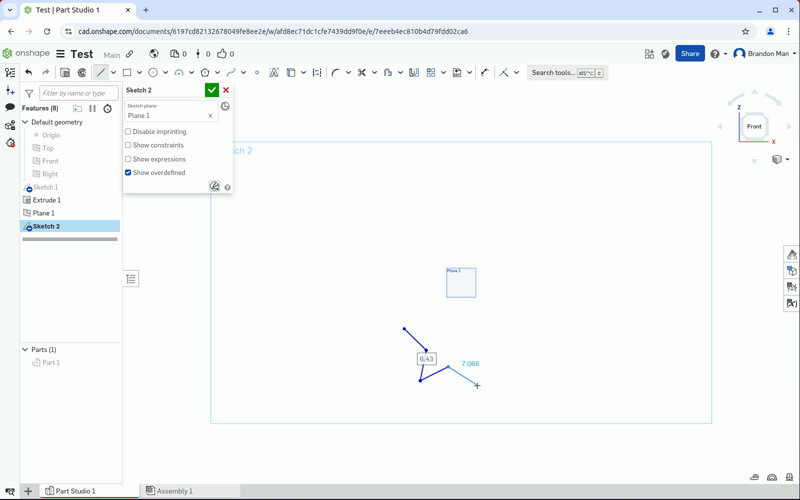
key_up(shift)
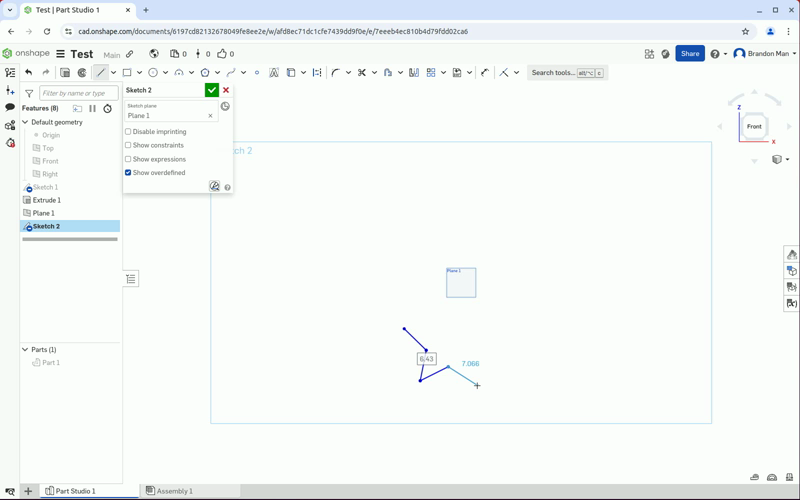
key_down(shift)
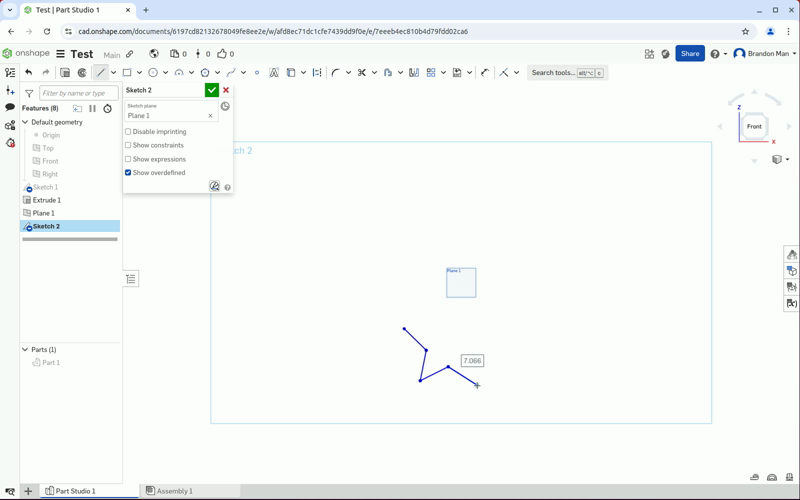
mouse_move(507, 385)
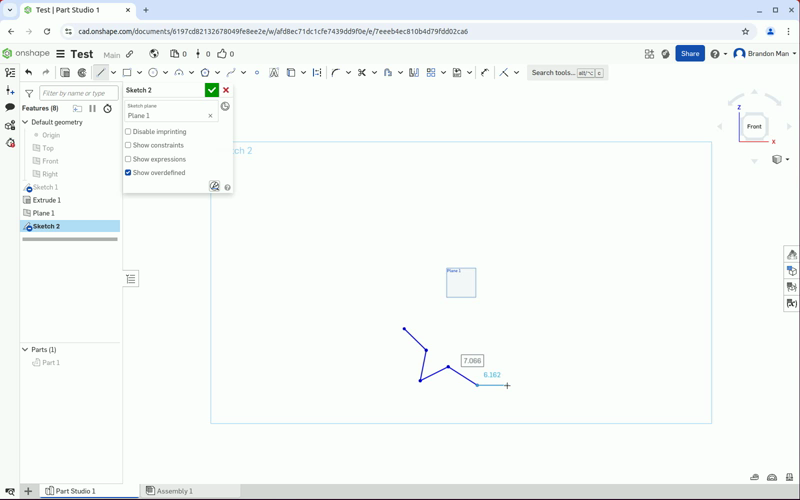
mouse_move(469, 352)
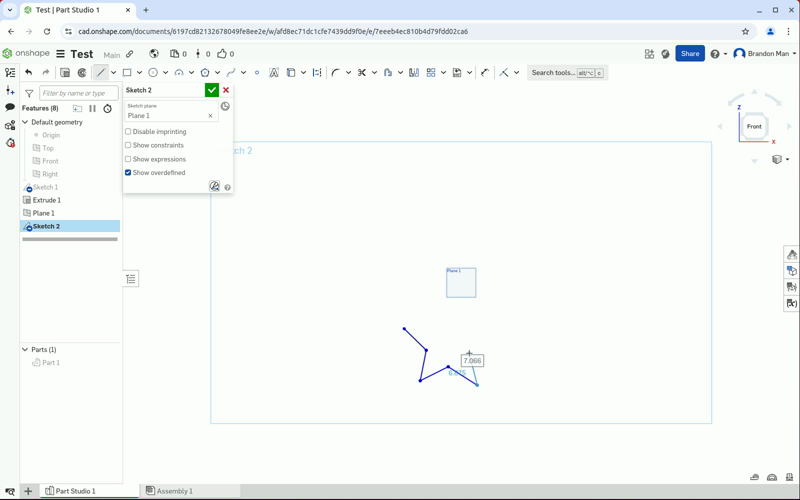
click(469, 352)
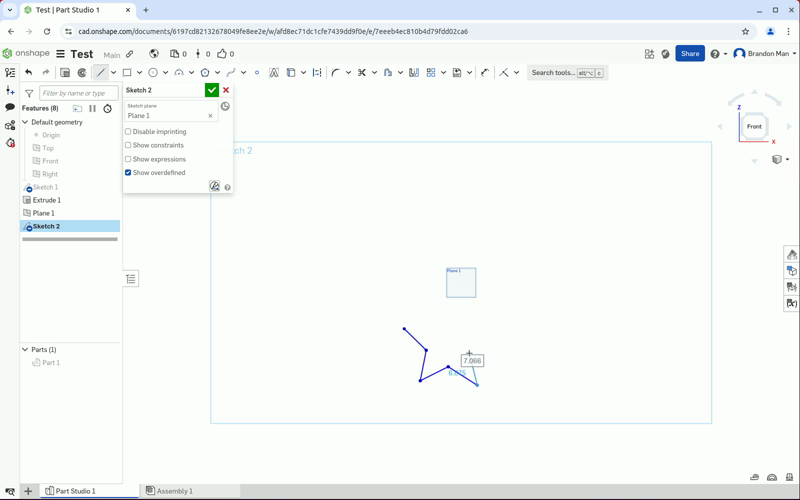
key_up(shift)
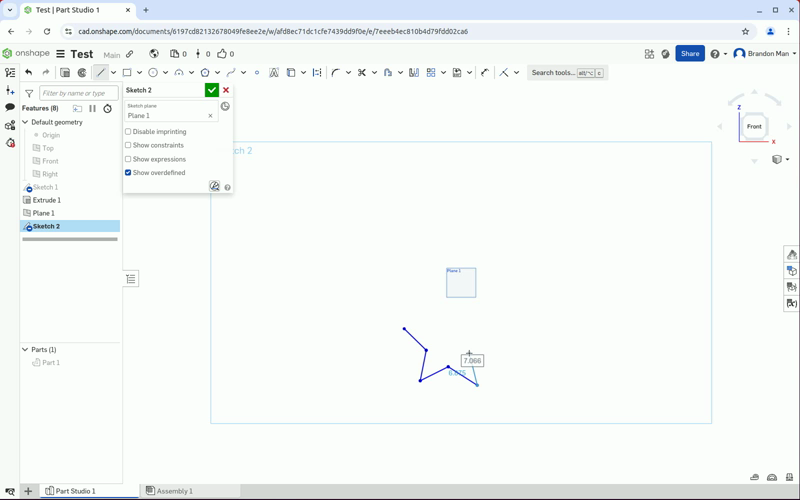
key_down(shift)
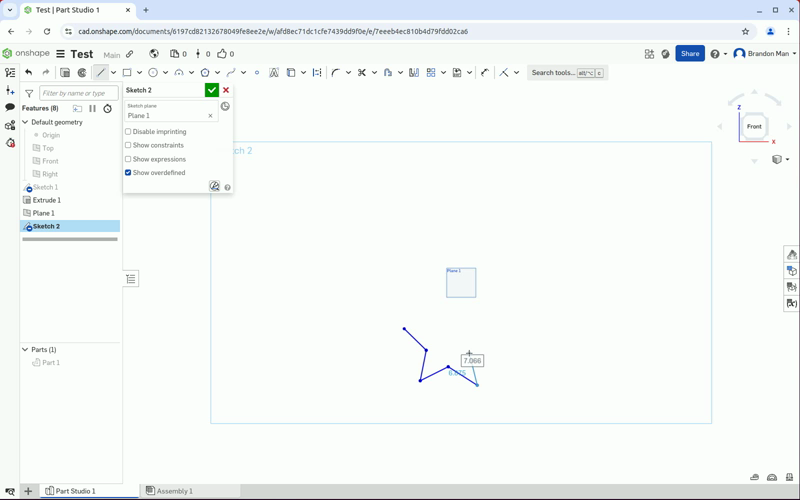
mouse_move(499, 352)
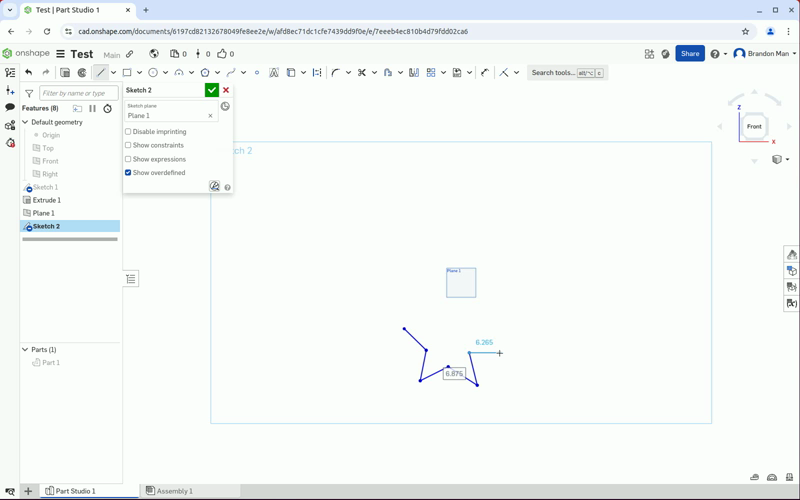
mouse_move(492, 330)
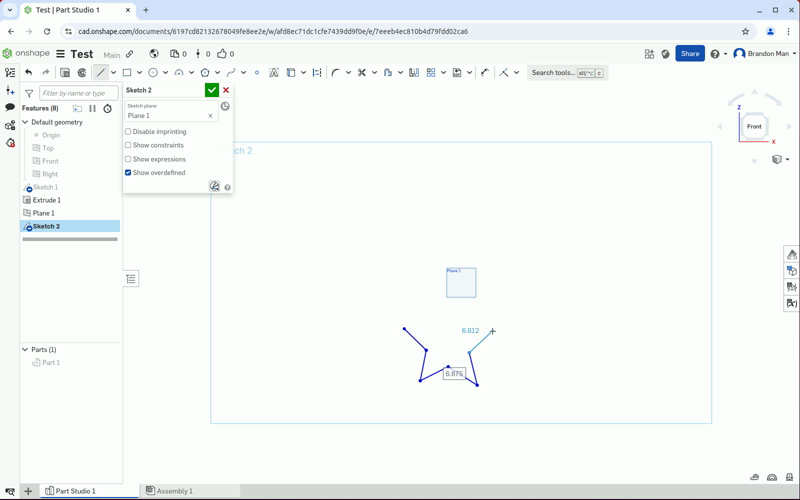
click(492, 330)
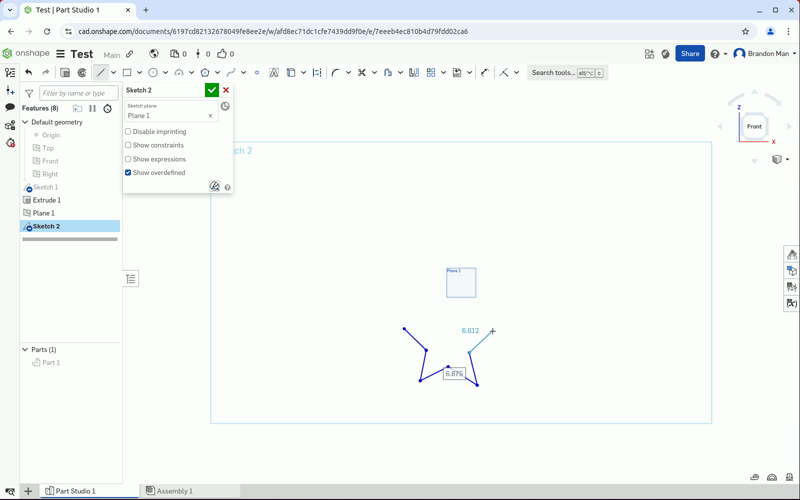
key_up(shift)
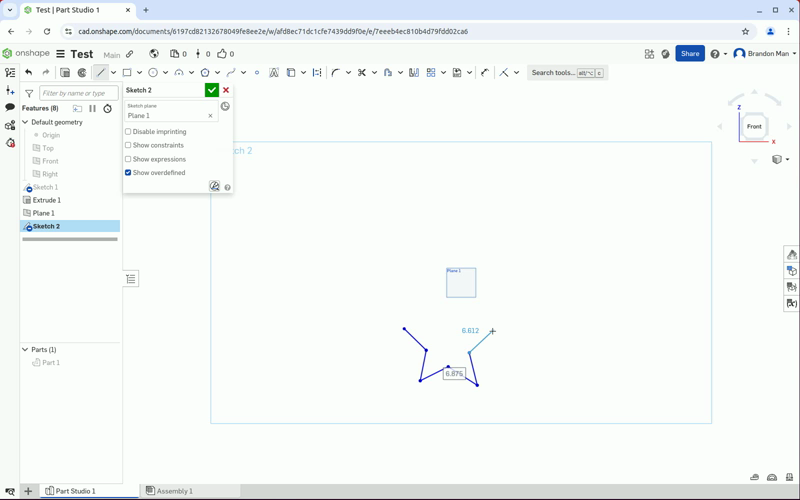
key_down(shift)
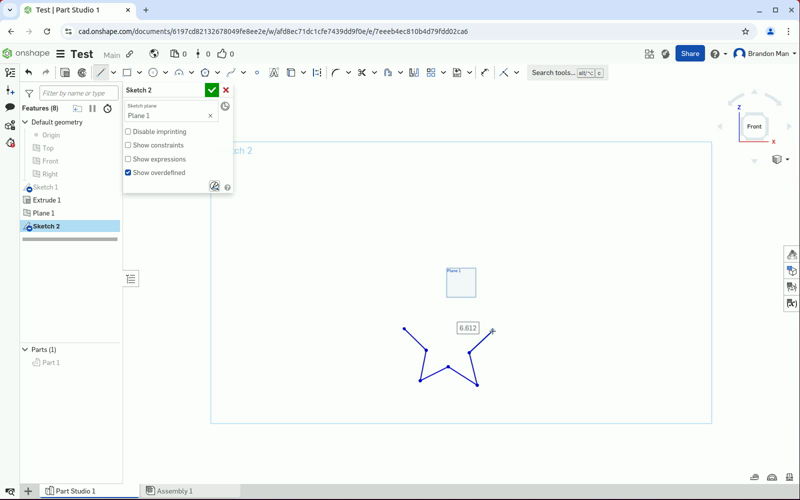
mouse_move(522, 330)
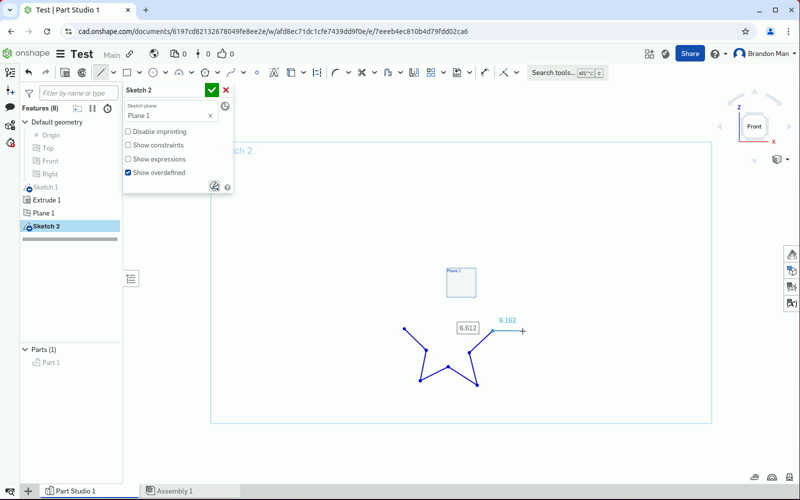
mouse_move(463, 324)
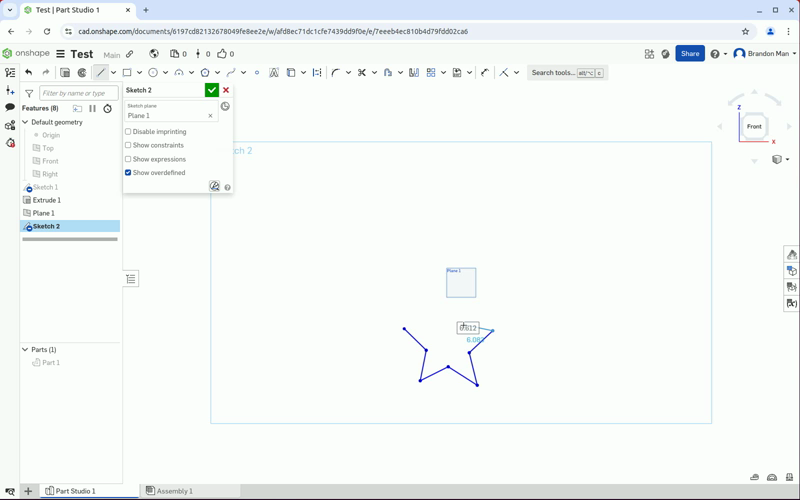
click(463, 324)
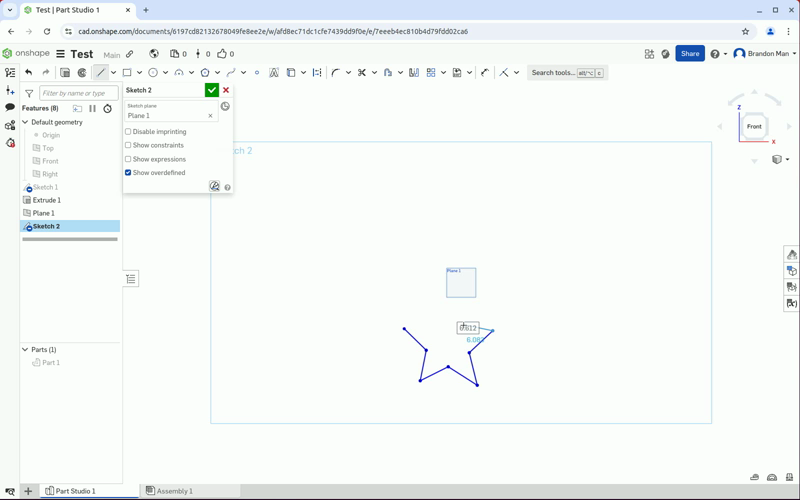
key_up(shift)
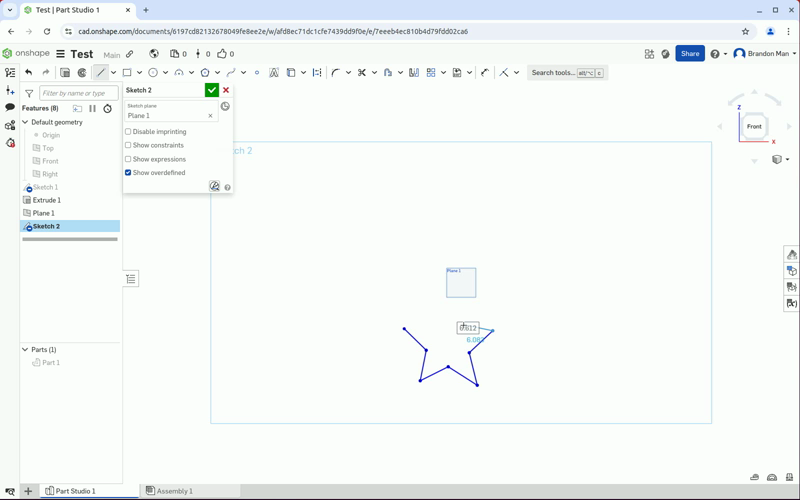
key_down(shift)
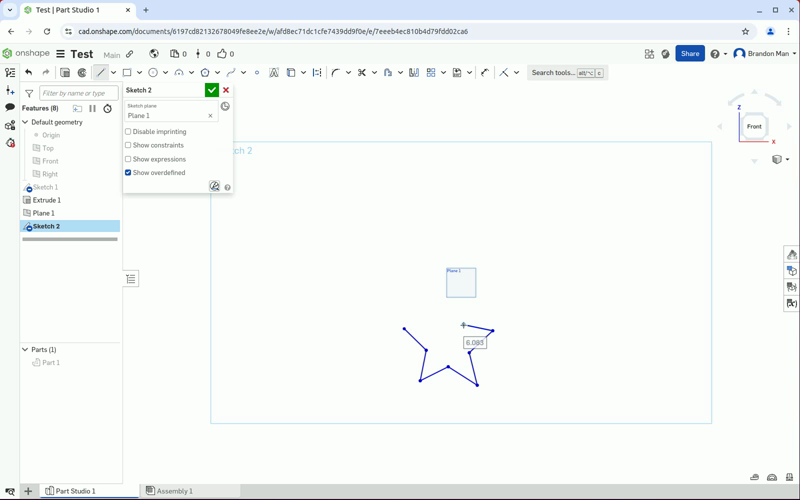
mouse_move(493, 324)
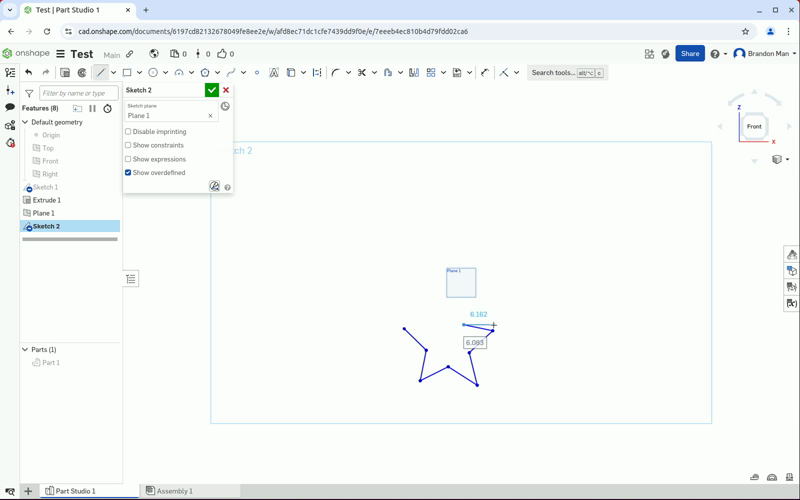
mouse_move(448, 291)
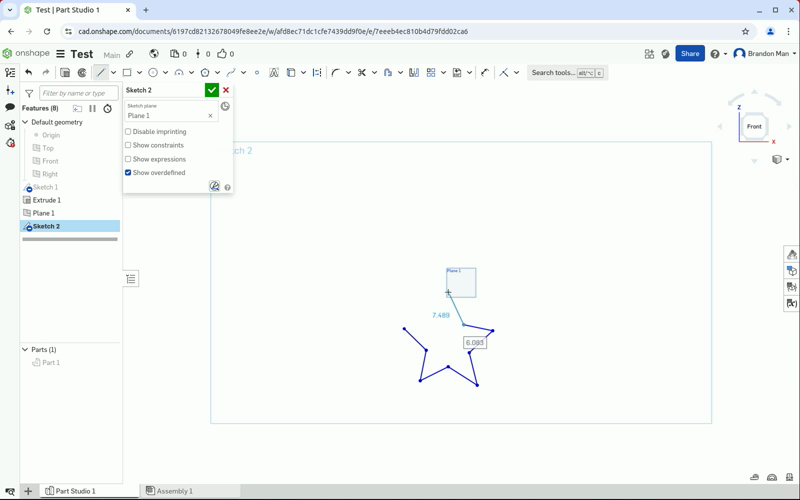
click(448, 291)
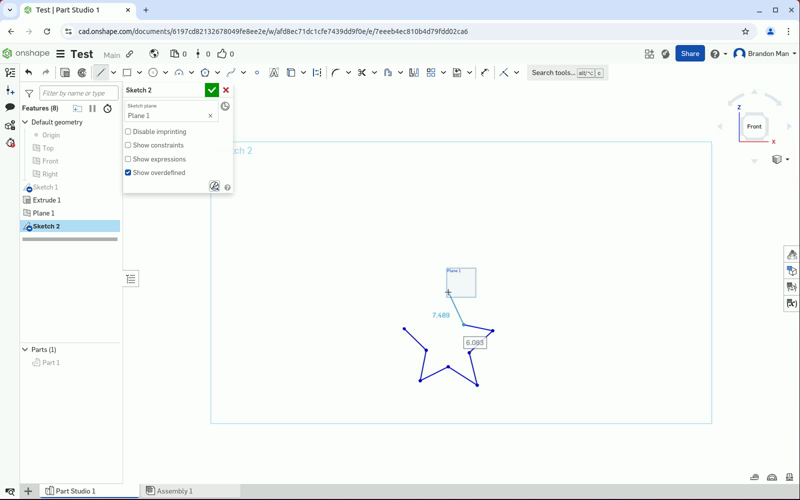
key_up(shift)
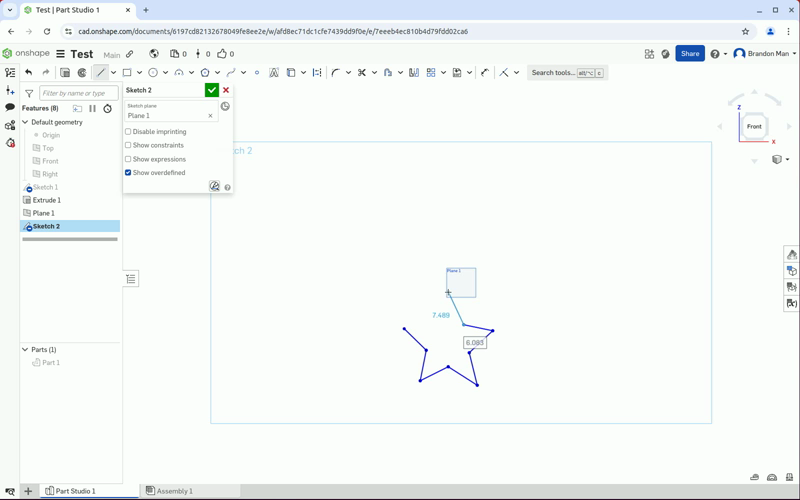
key_down(shift)
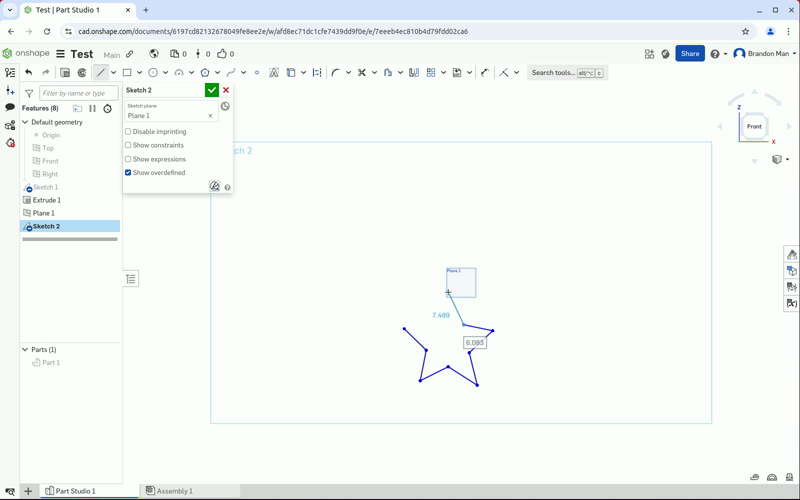
mouse_move(478, 291)
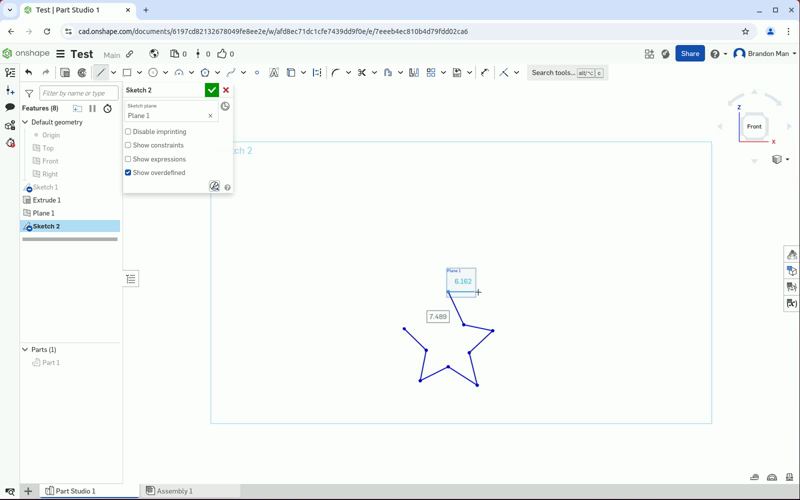
mouse_move(433, 324)
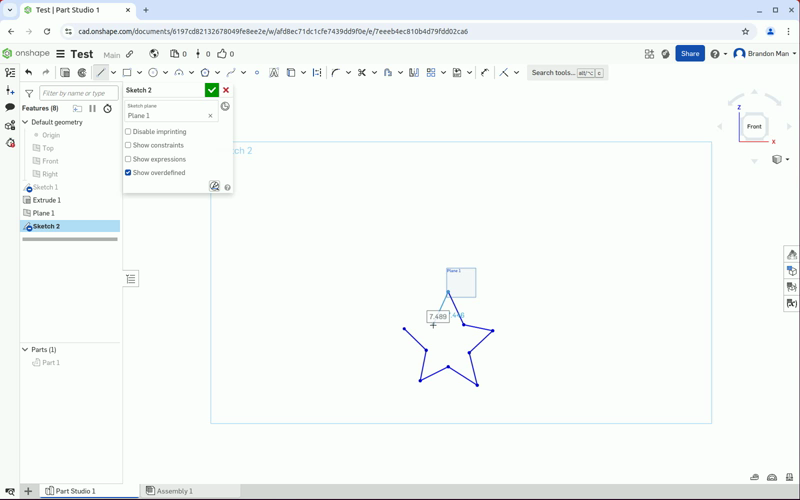
click(433, 324)
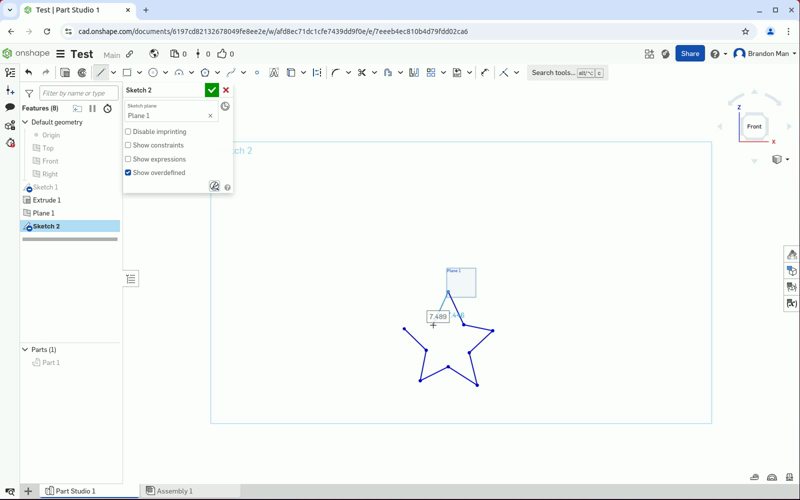
key_up(shift)
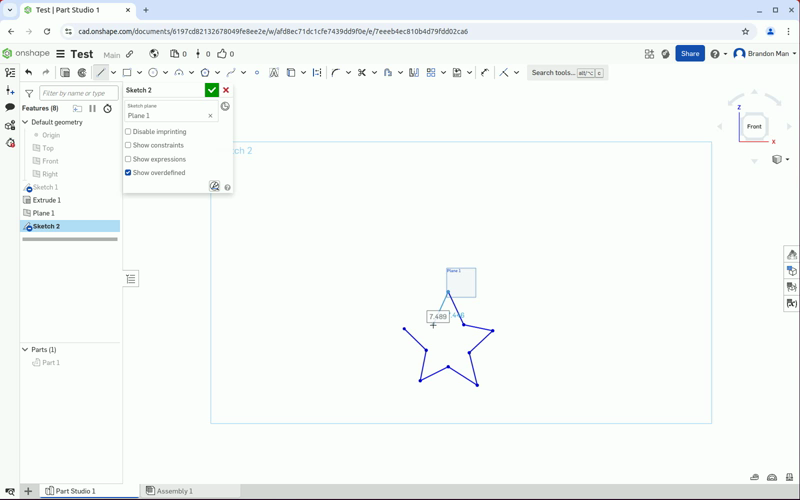
mouse_move(463, 324)
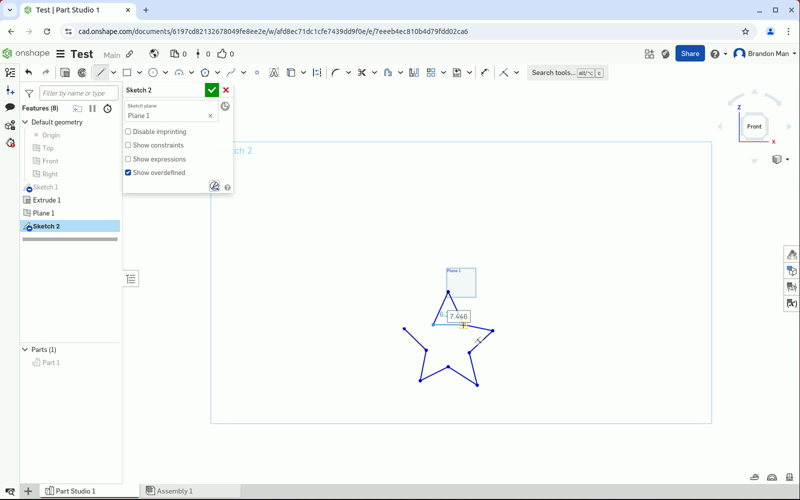
key_down(shift)
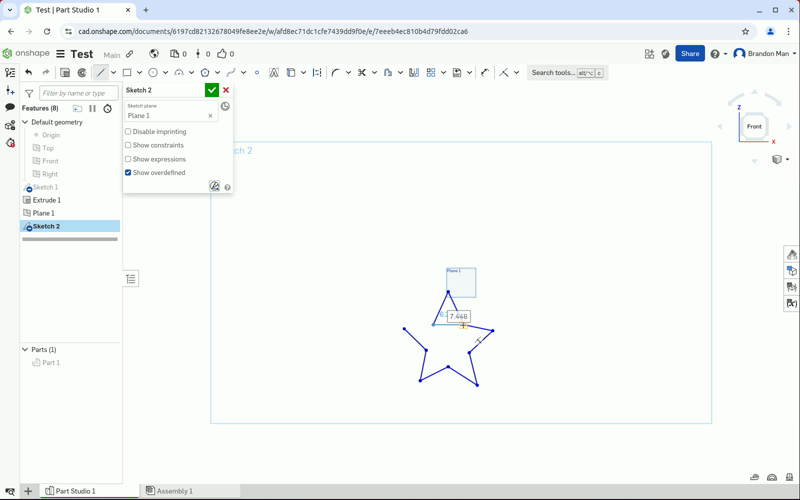
mouse_move(404, 328)
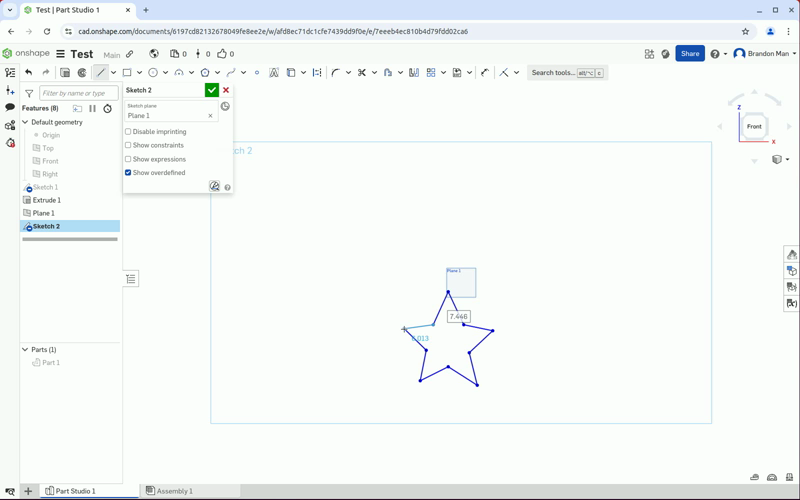
key_up(shift)
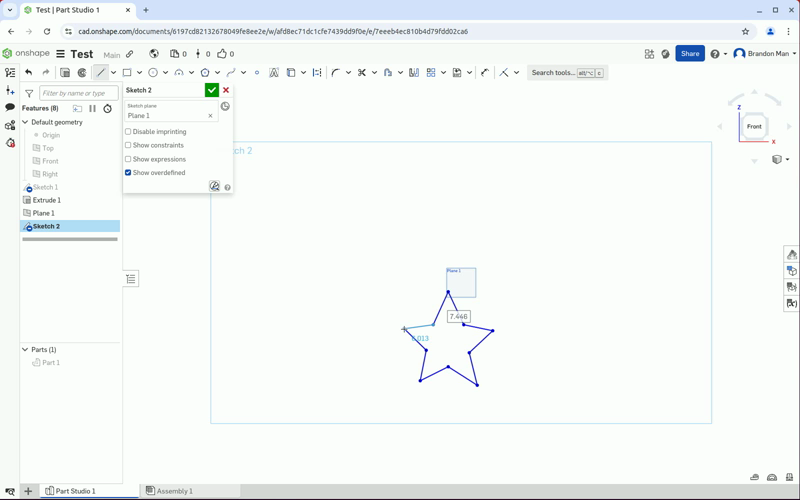
click(404, 328)
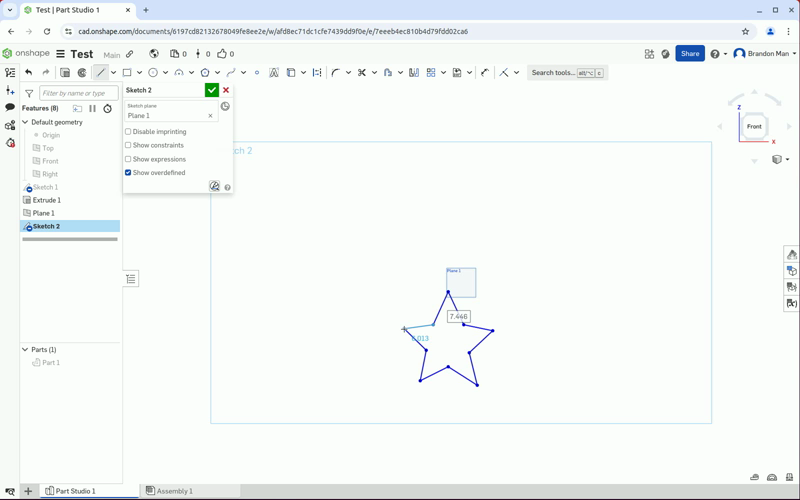
key(esc)
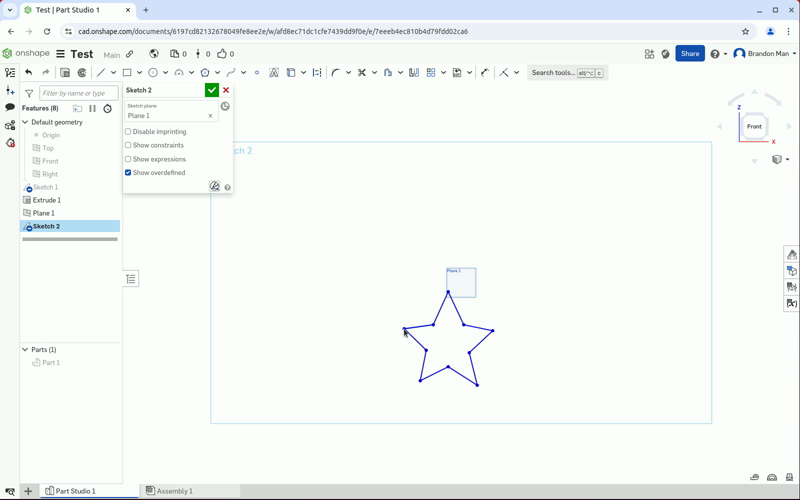
mouse_move(427, 354)
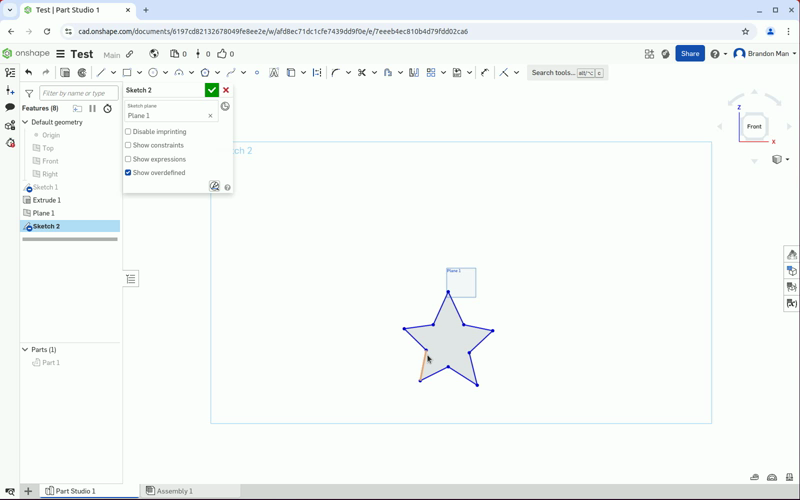
click(427, 354)
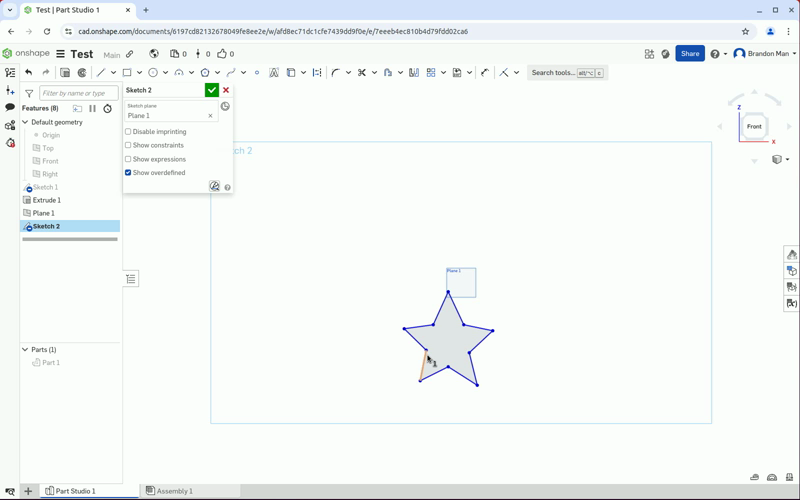
mouse_move(73, 352)
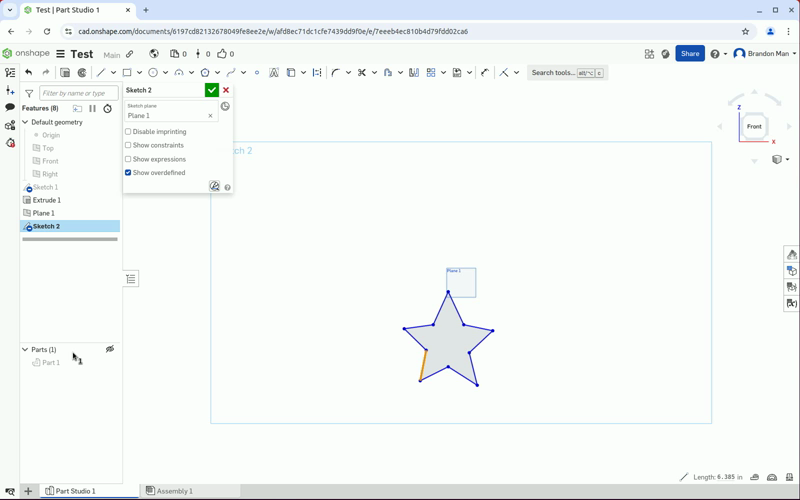
key(shift+y)
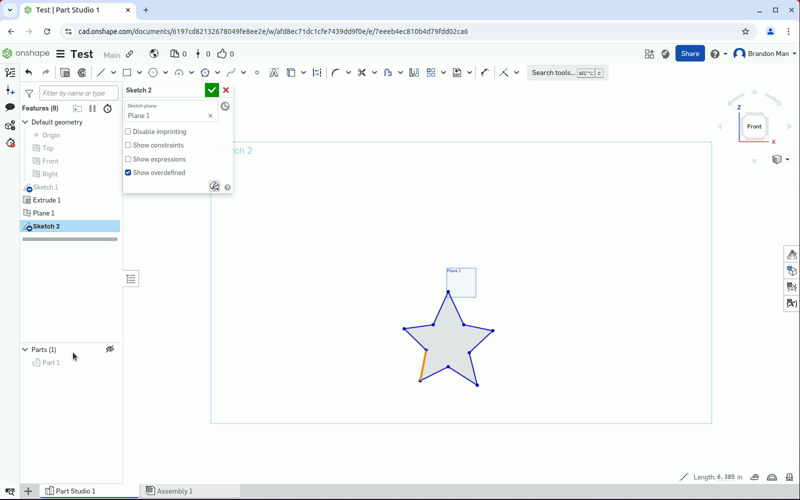
key(shift+e)
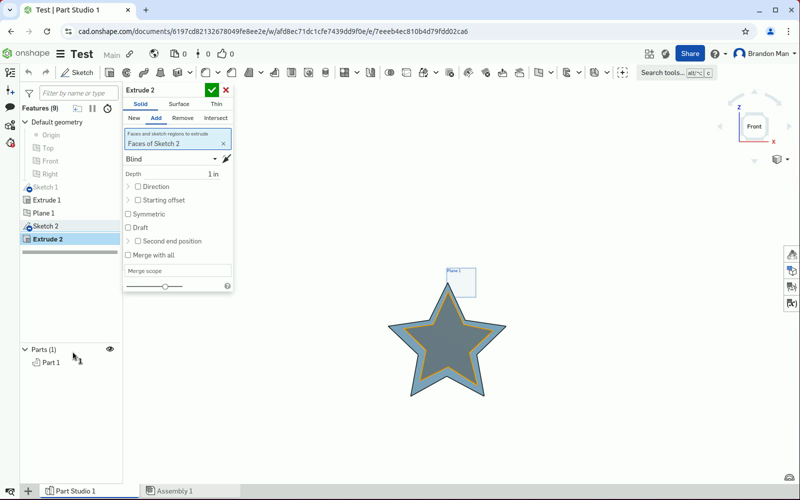
mouse_move(143, 106)
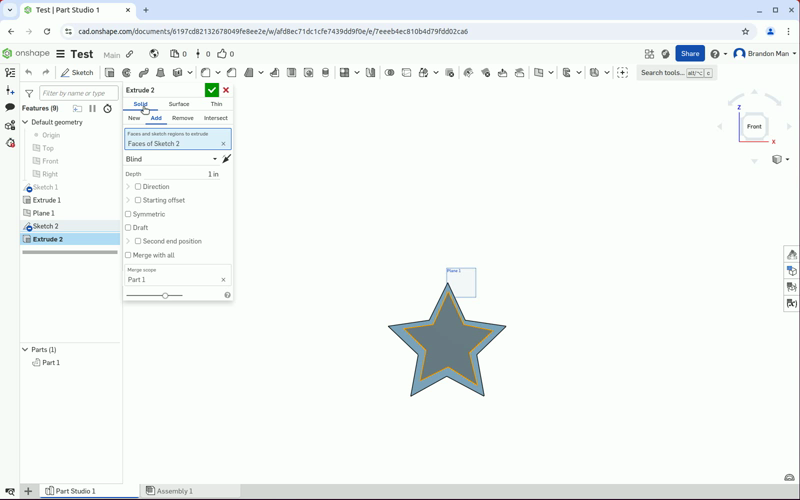
click(143, 106)
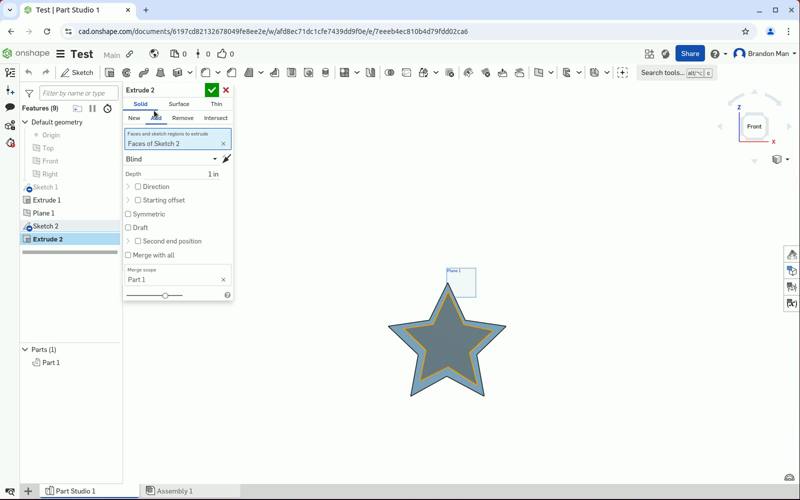
mouse_move(186, 120)
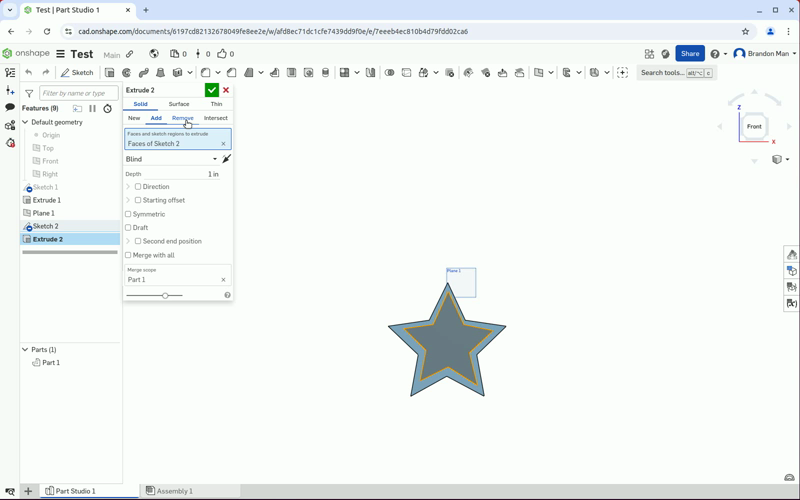
click(186, 120)
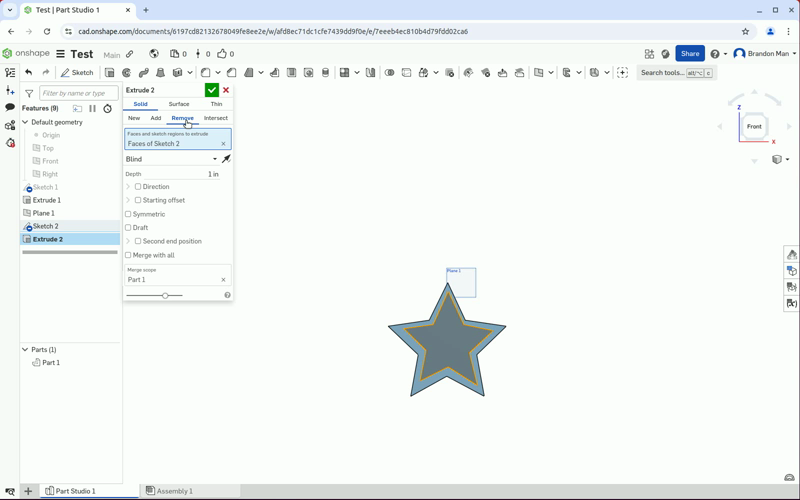
key(tab, 4)
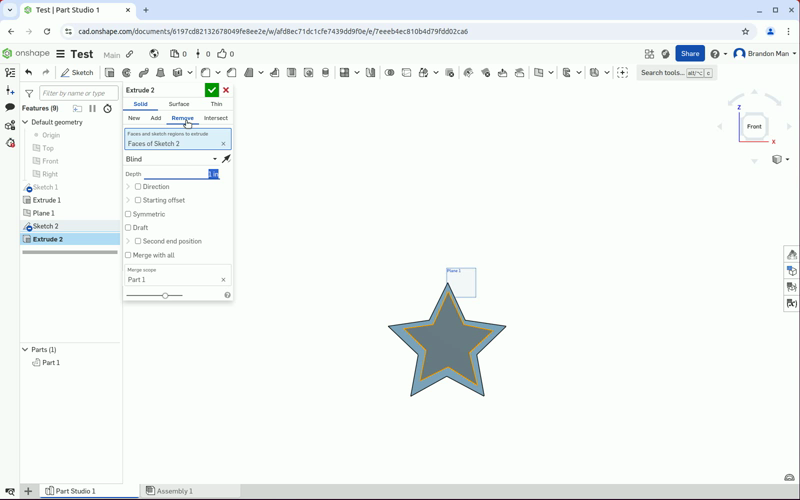
text(4.092)
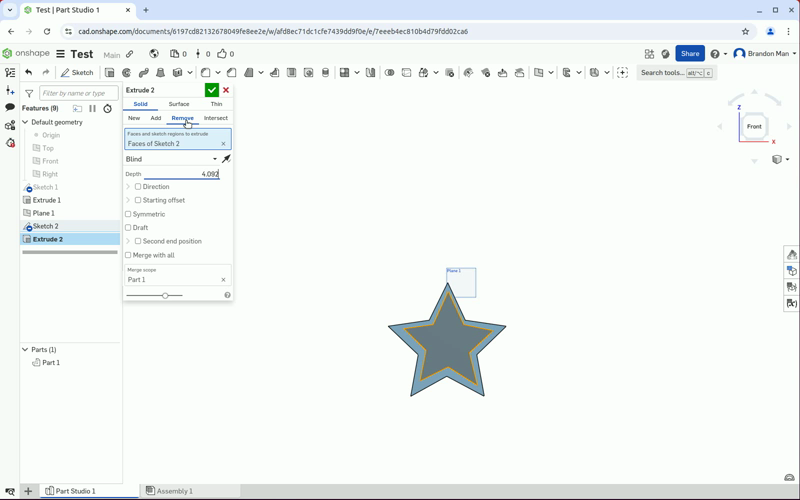
key(tab, 6)
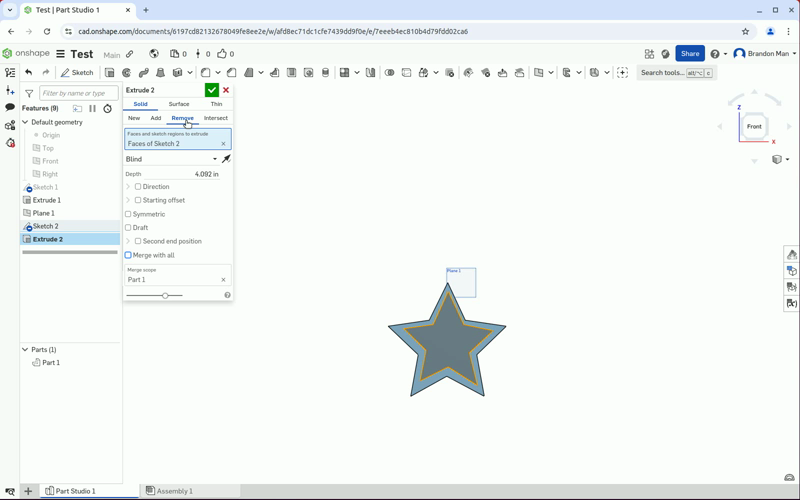
key(space)
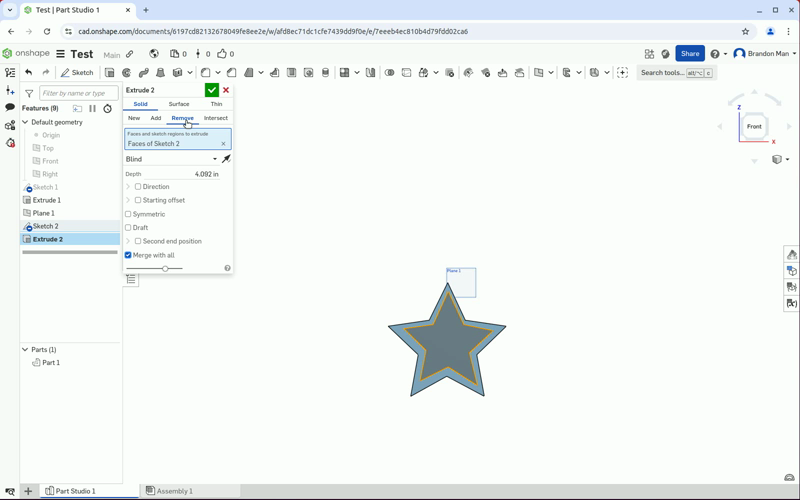
key(enter)
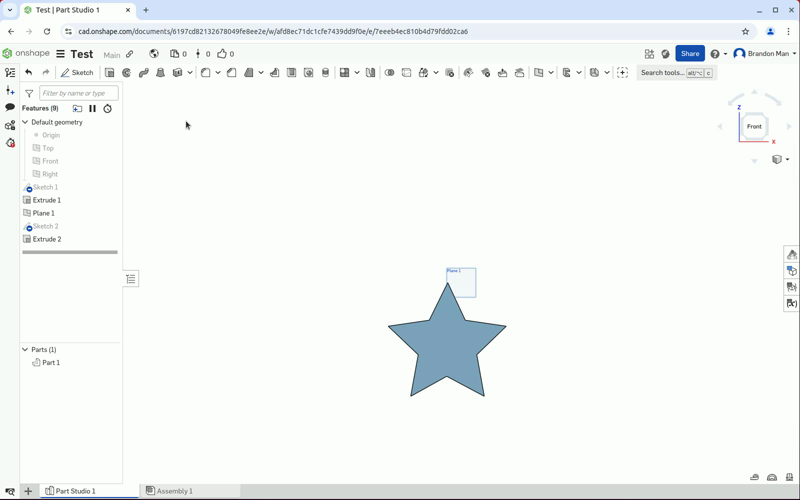
key(shift+h)
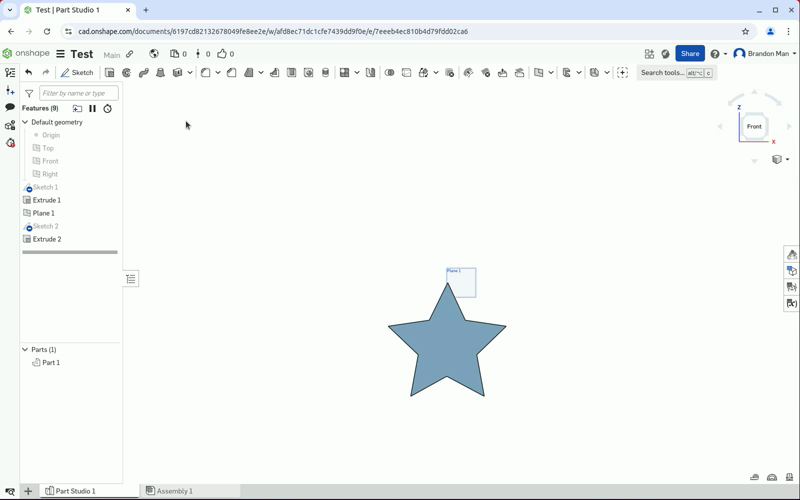
key(shift+h)
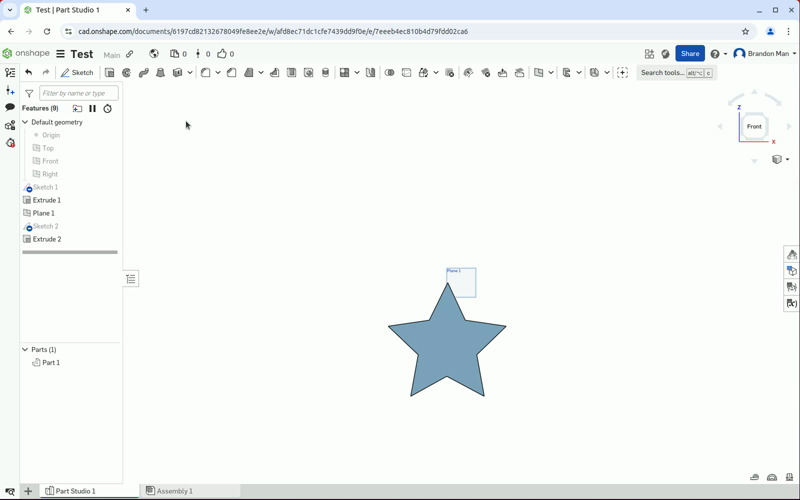
mouse_move(73, 189)
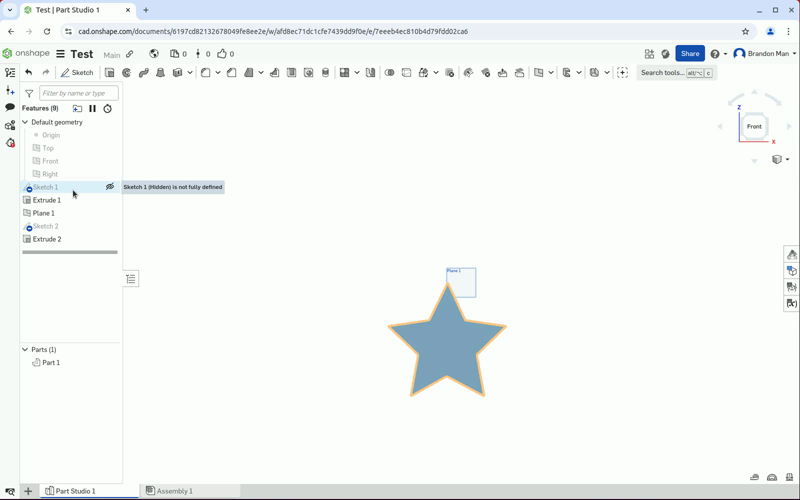
click(73, 189)
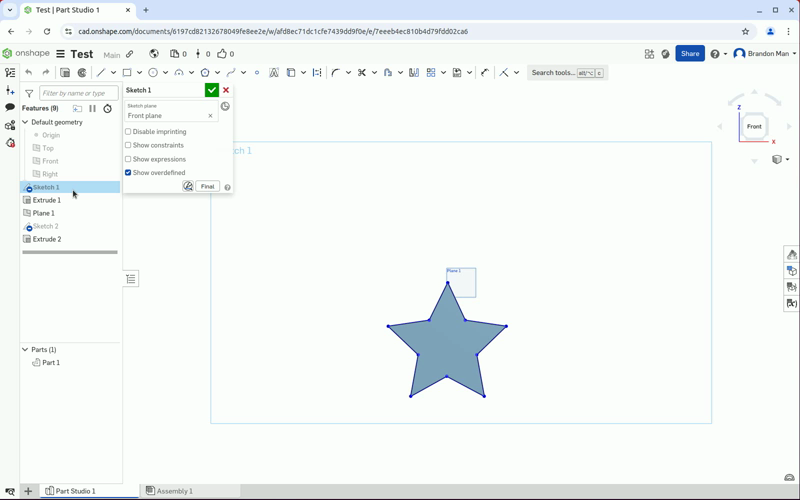
mouse_move(229, 92)
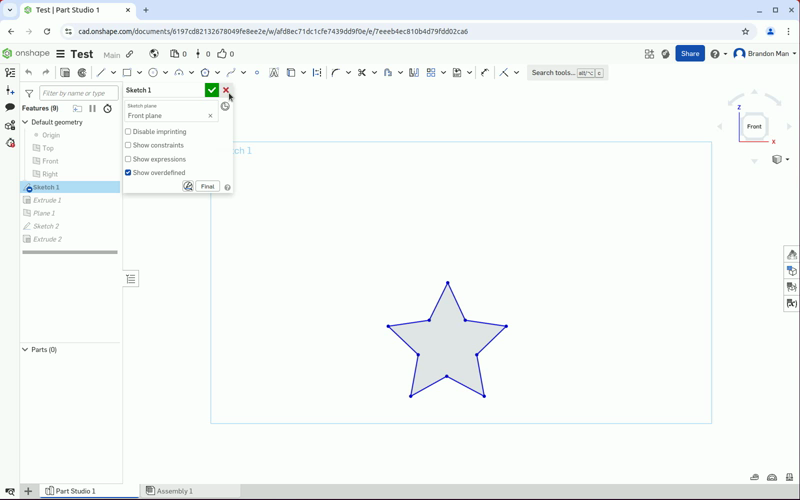
click(229, 92)
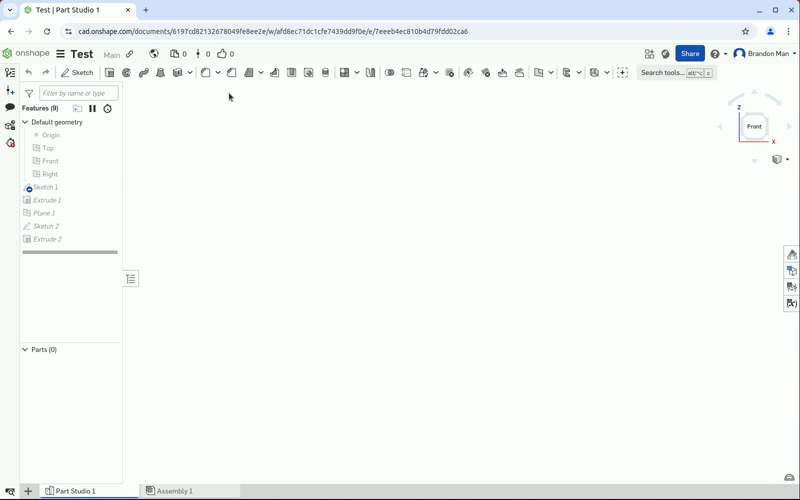
key(shift+s)
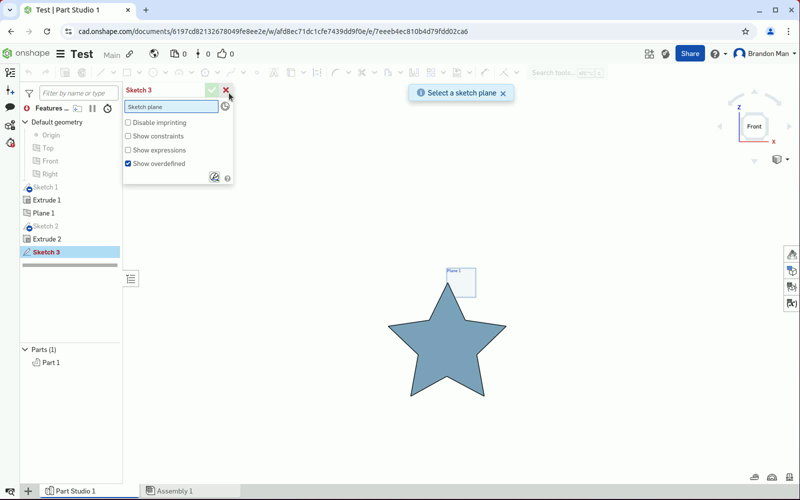
mouse_move(73, 215)
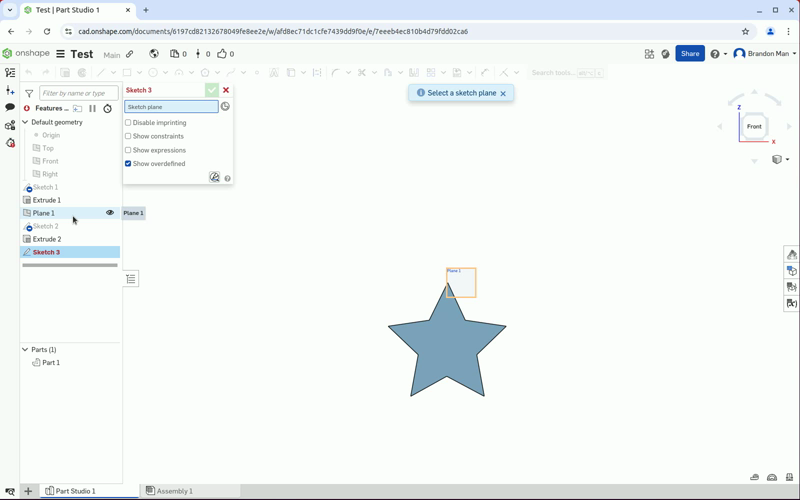
click(73, 215)
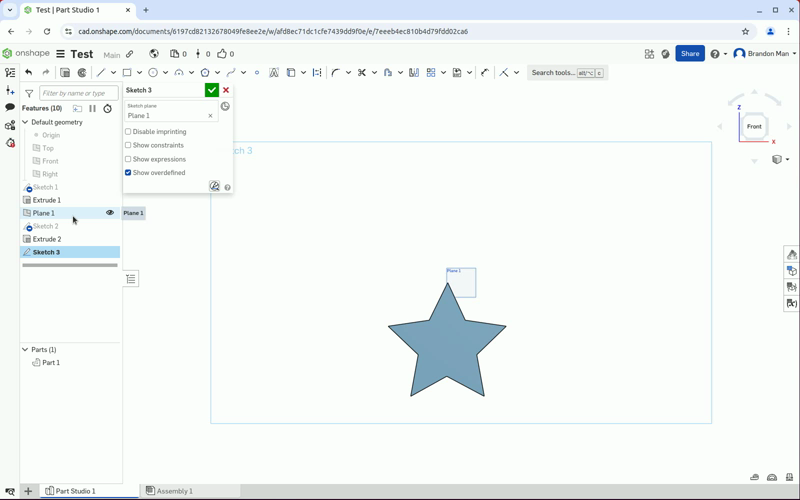
mouse_move(73, 352)
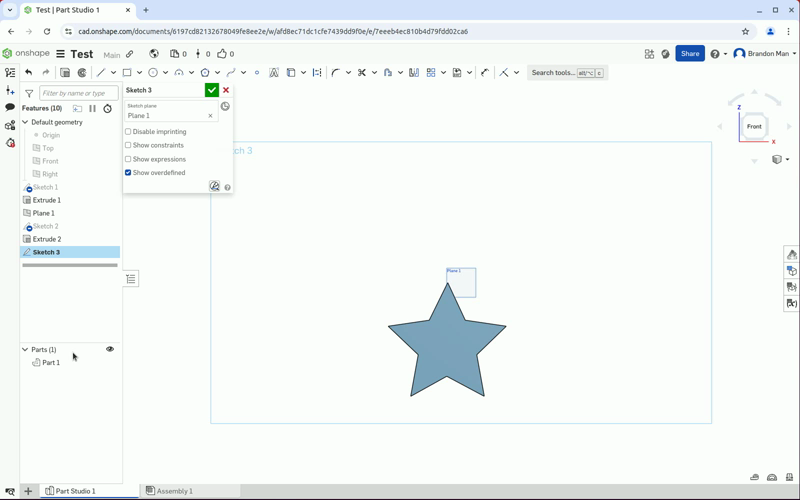
key(y)
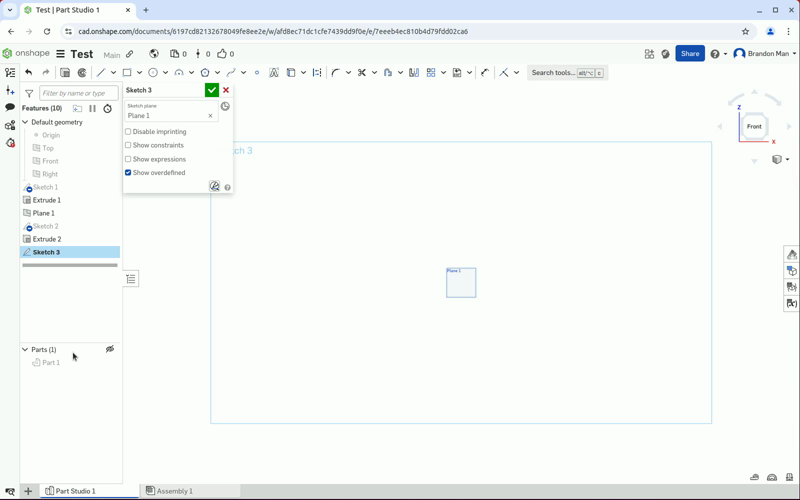
key(c)
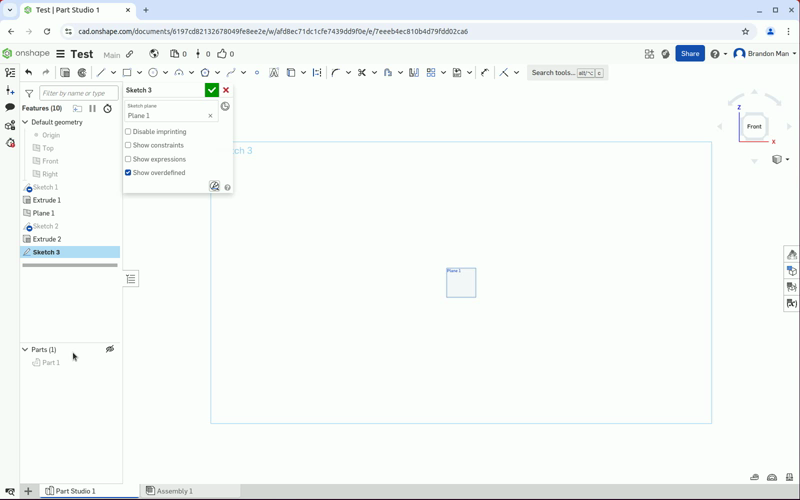
key_down(shift)
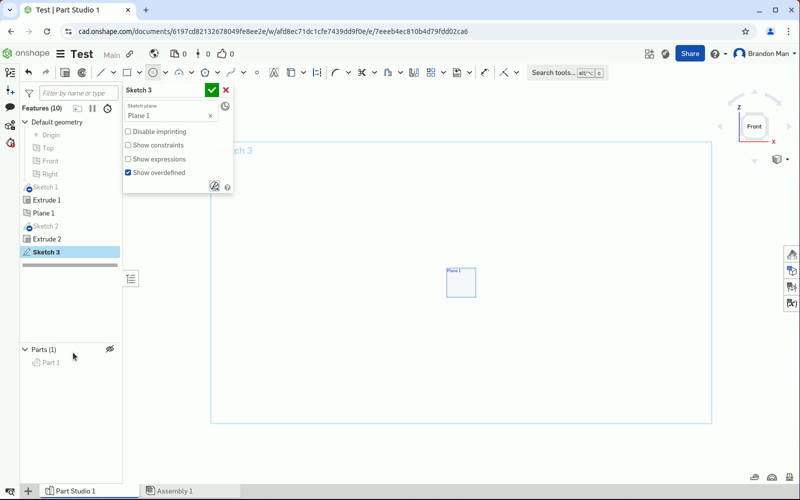
mouse_move(396, 328)
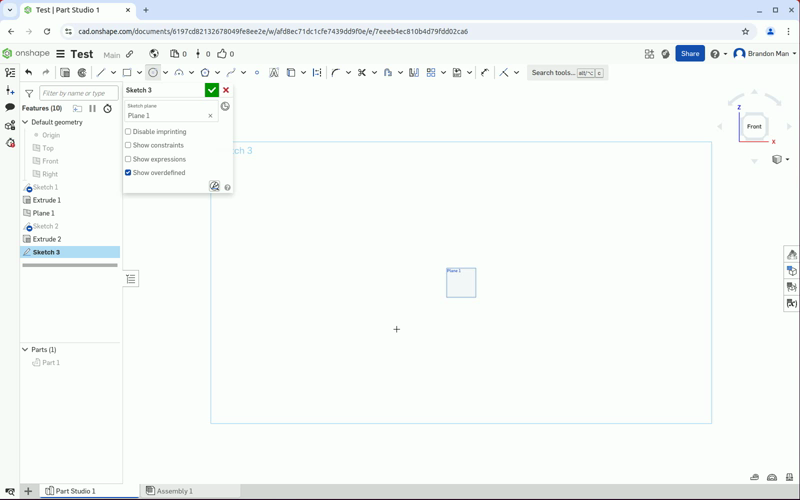
click(396, 328)
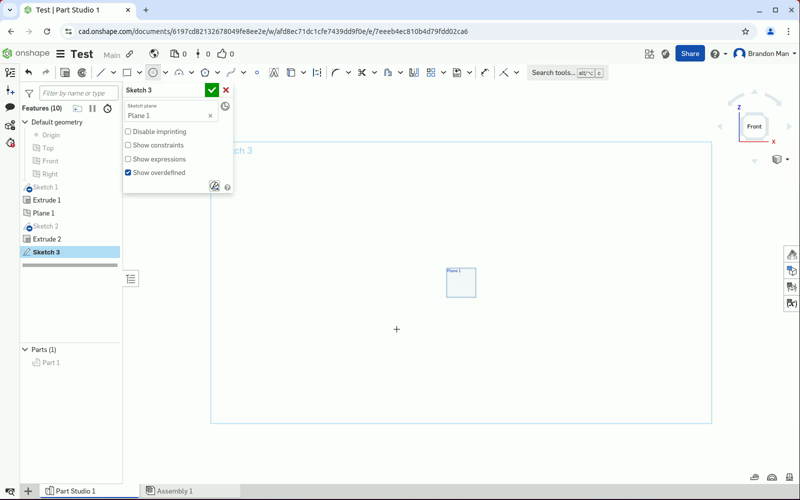
key_up(shift)
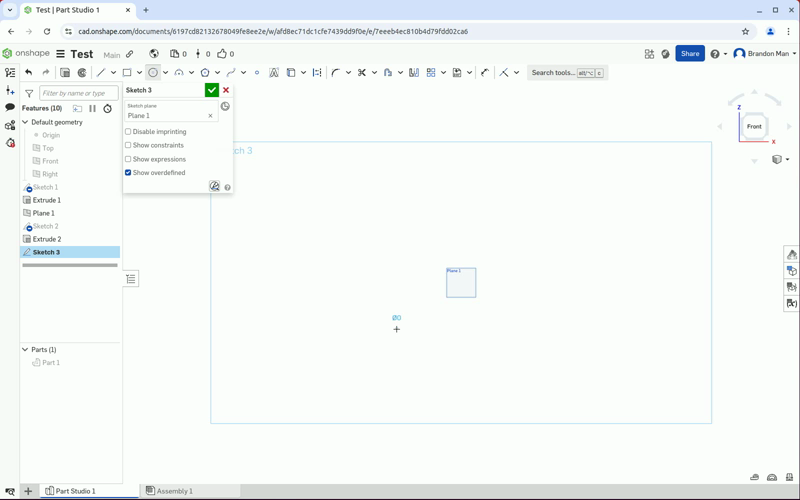
mouse_move(398, 328)
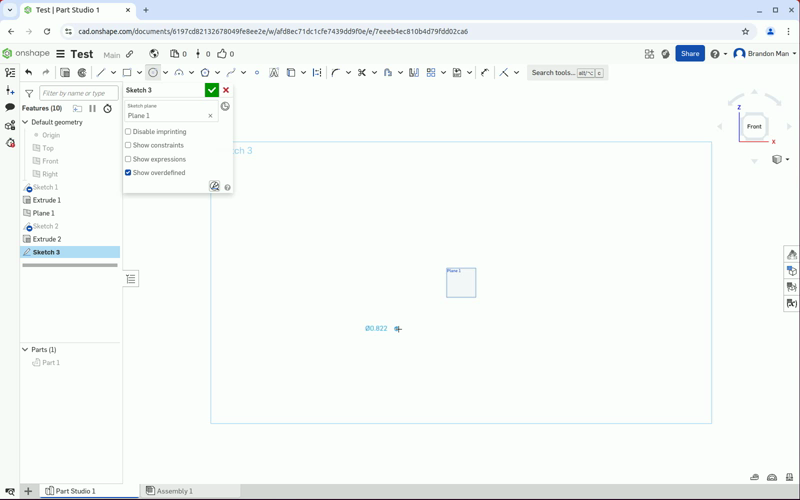
scroll(6)
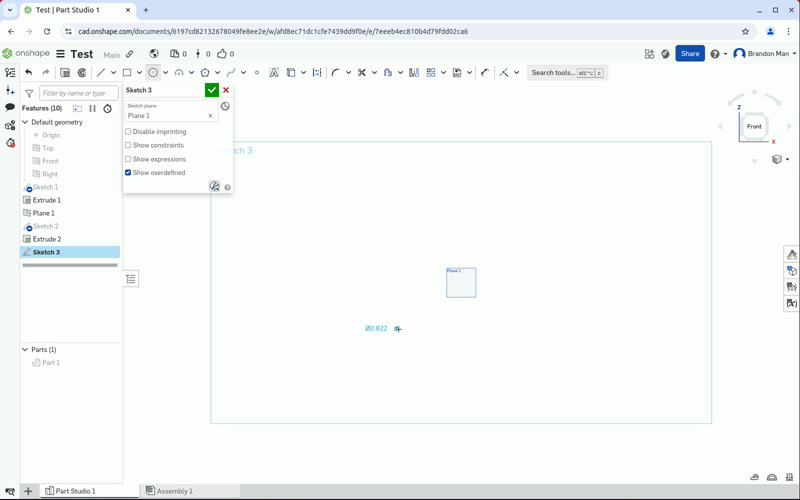
scroll(6)
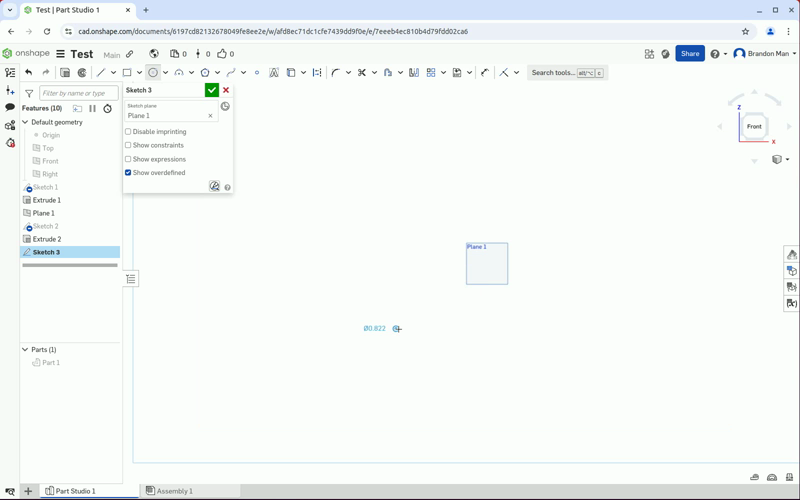
scroll(6)
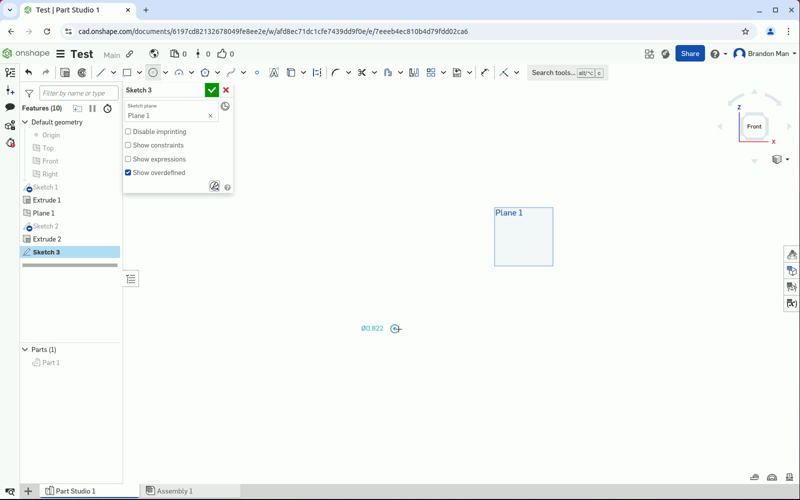
scroll(6)
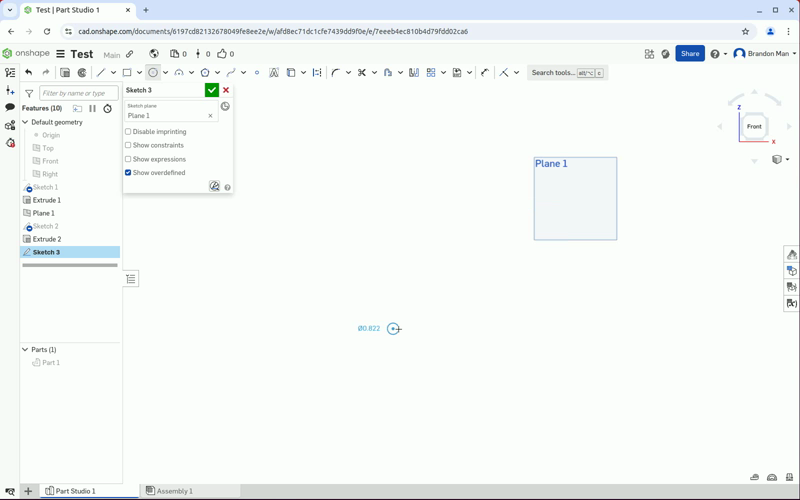
scroll(6)
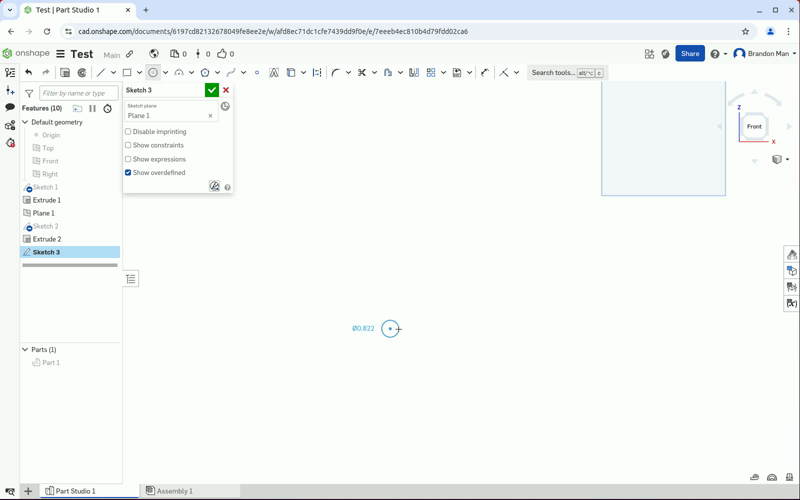
scroll(6)
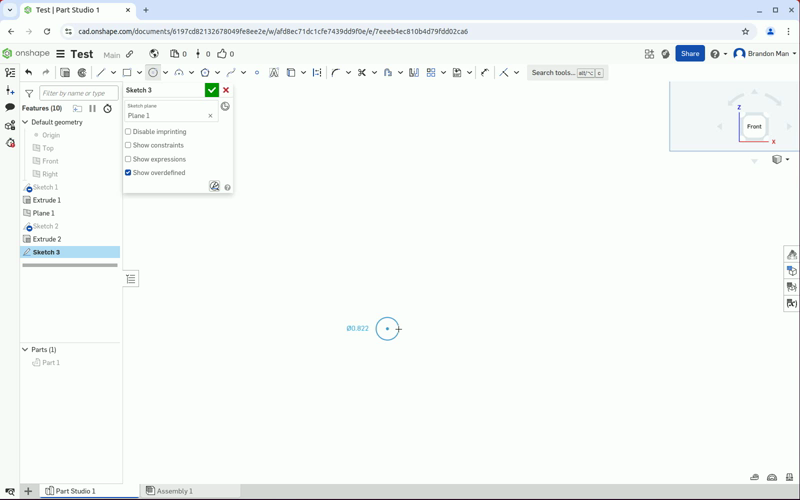
scroll(6)
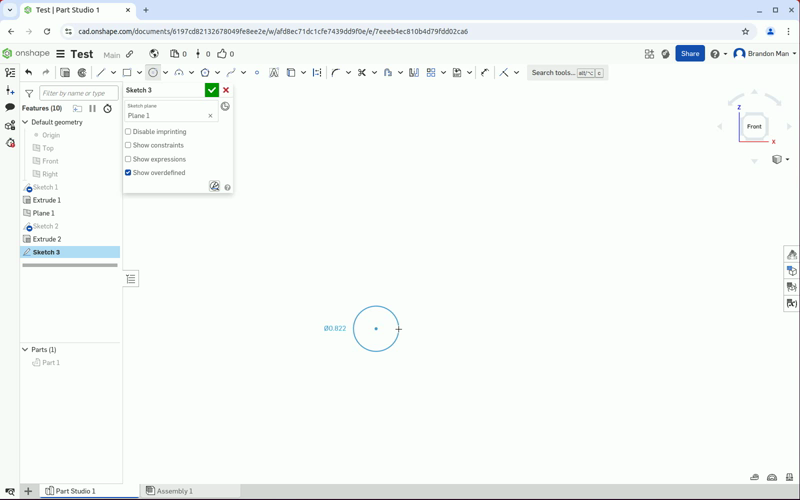
click(398, 328)
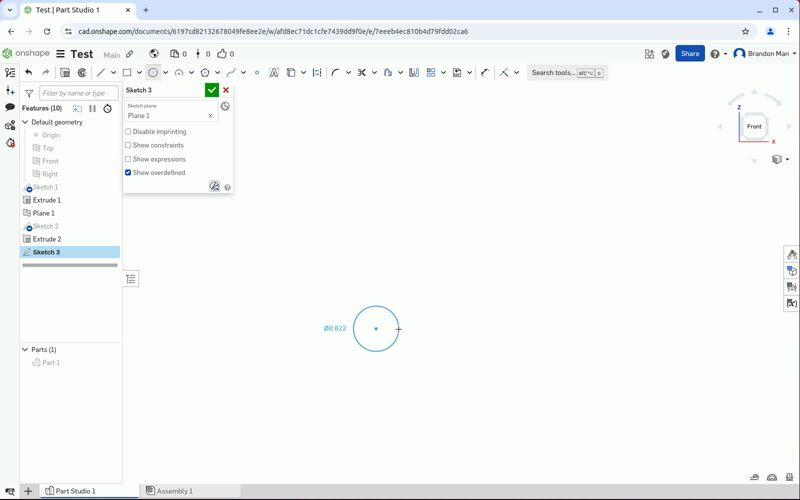
scroll(-6)
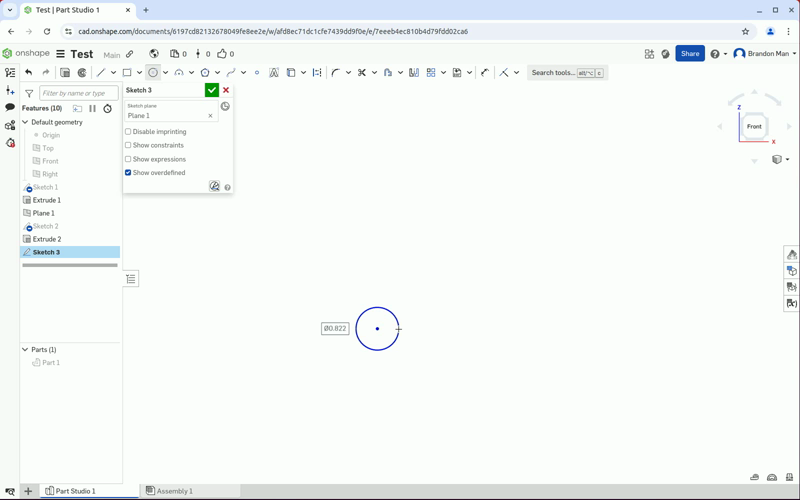
scroll(-6)
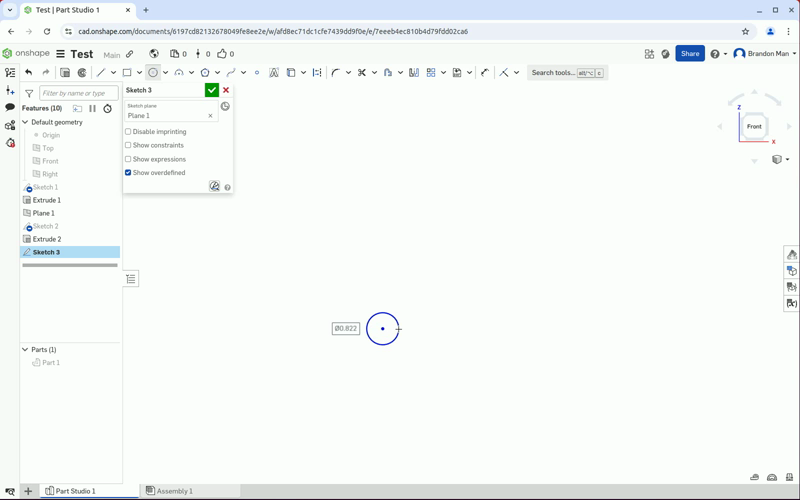
scroll(-6)
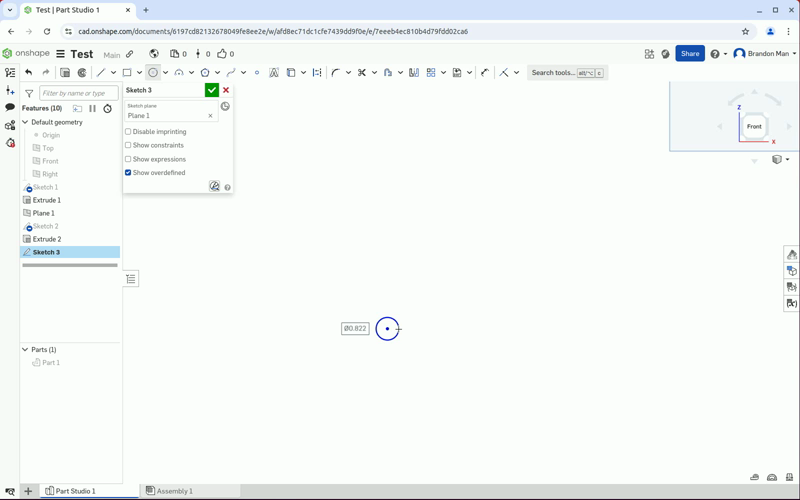
scroll(-6)
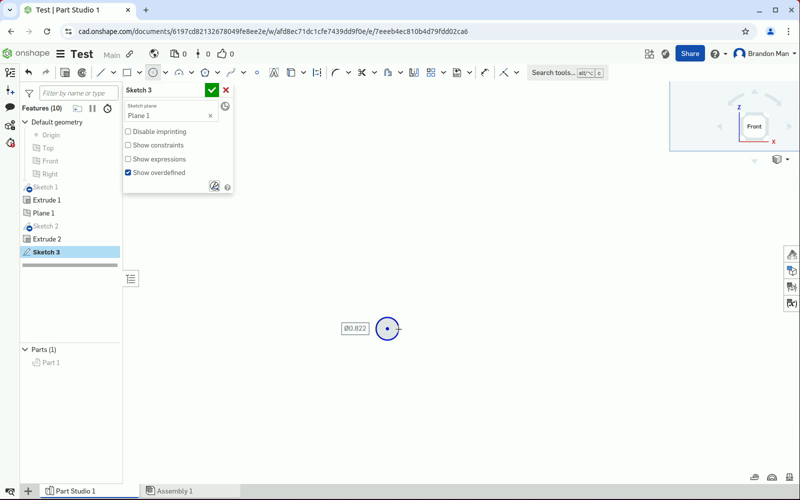
scroll(-6)
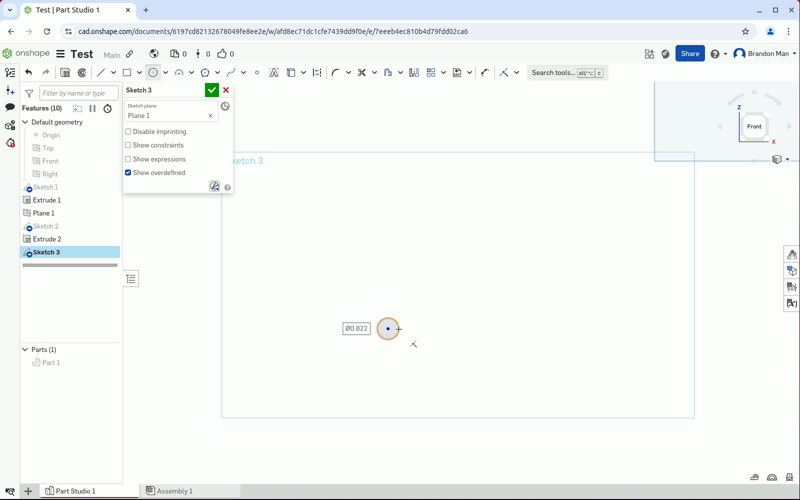
scroll(-6)
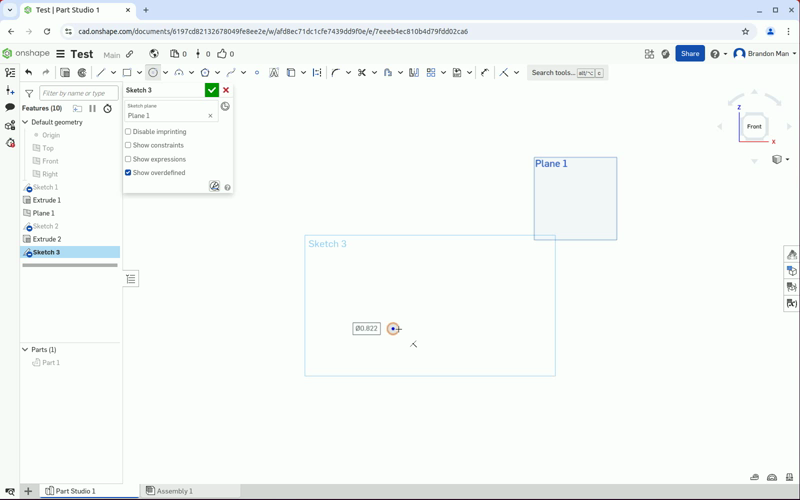
scroll(-6)
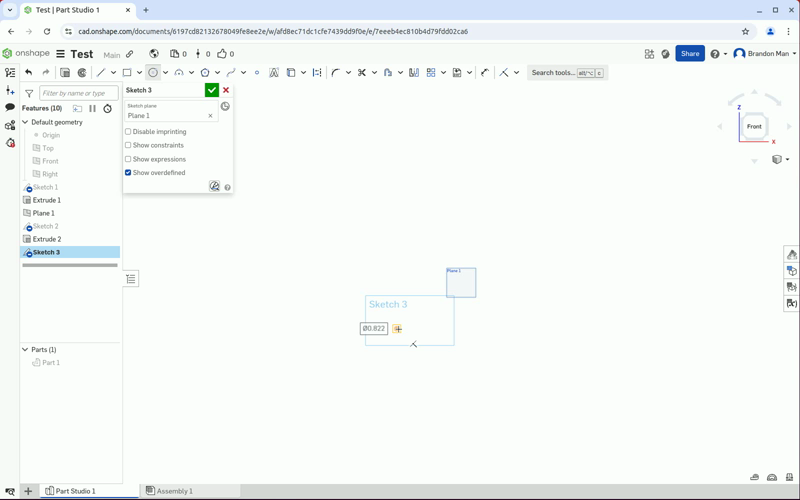
key(esc)
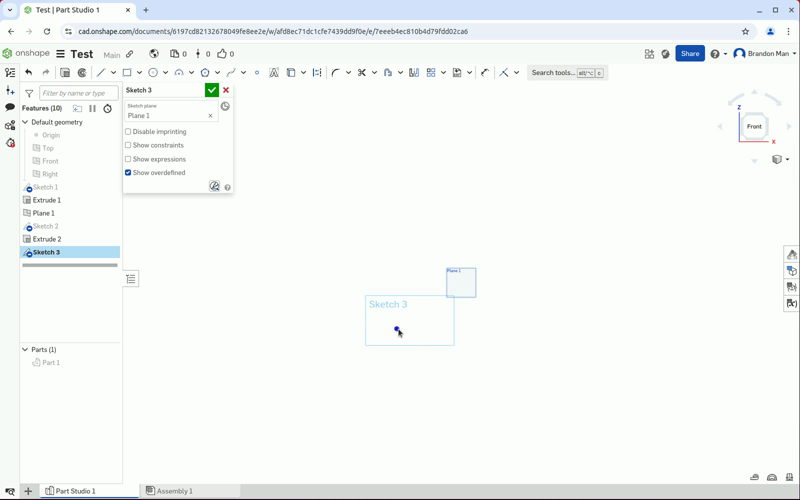
mouse_move(396, 329)
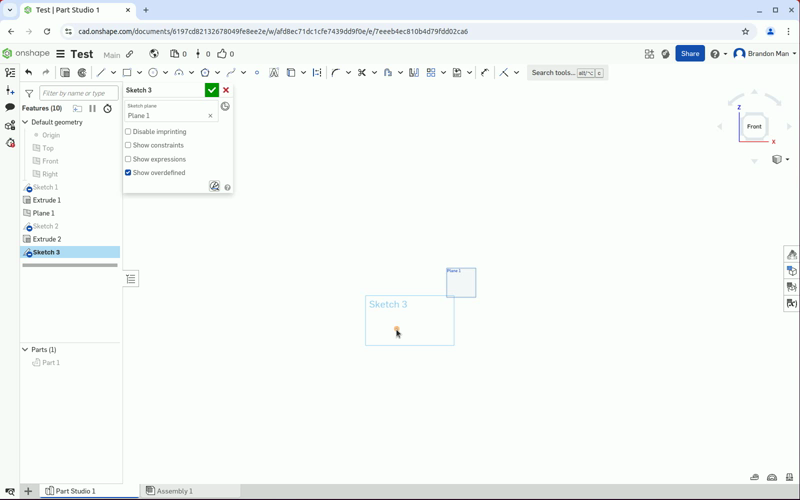
scroll(6)
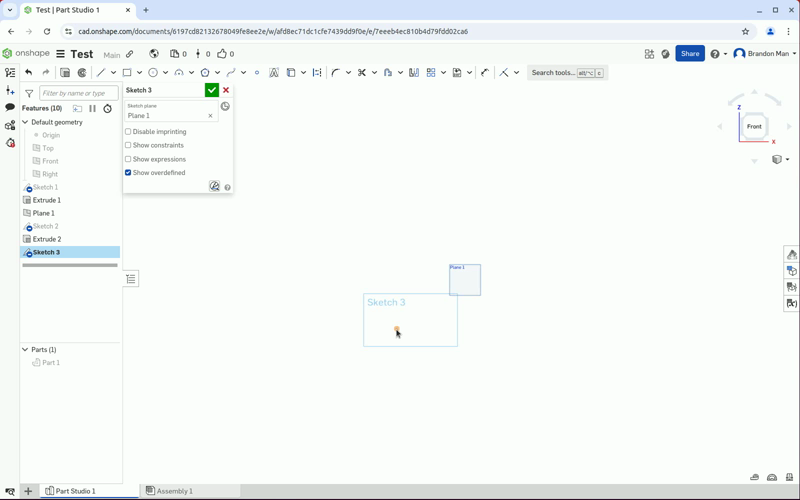
scroll(6)
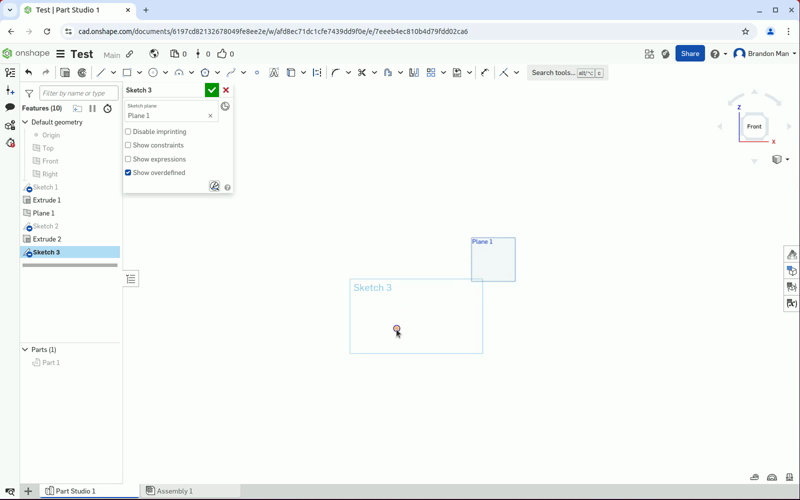
scroll(6)
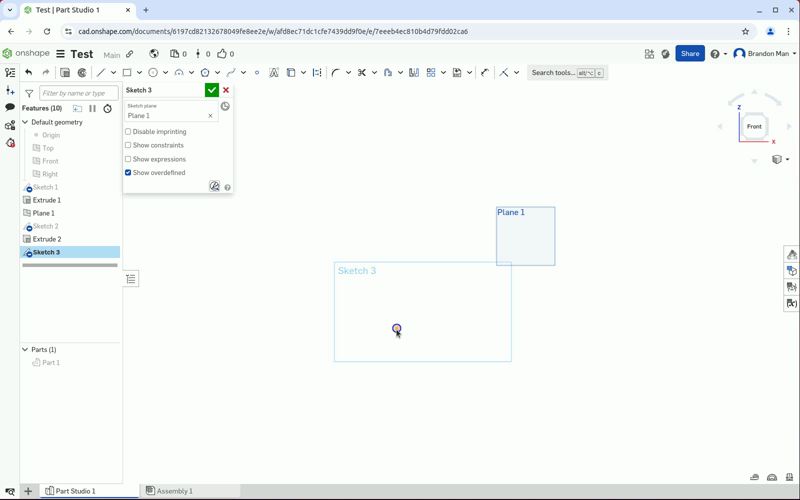
scroll(6)
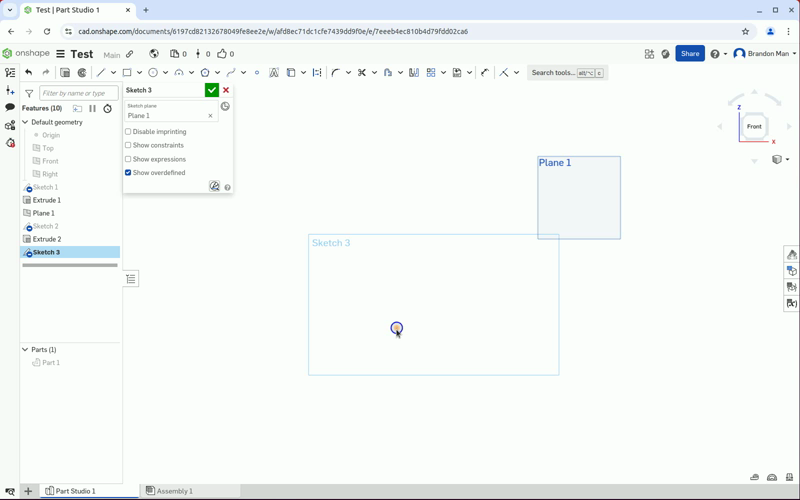
scroll(6)
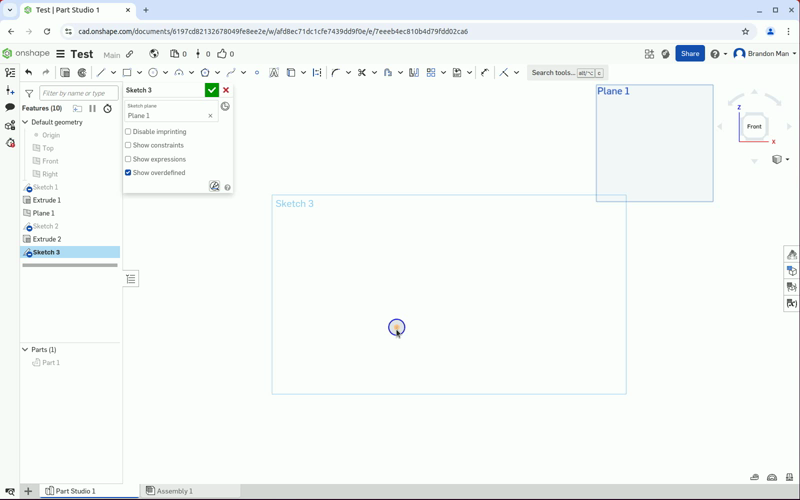
scroll(6)
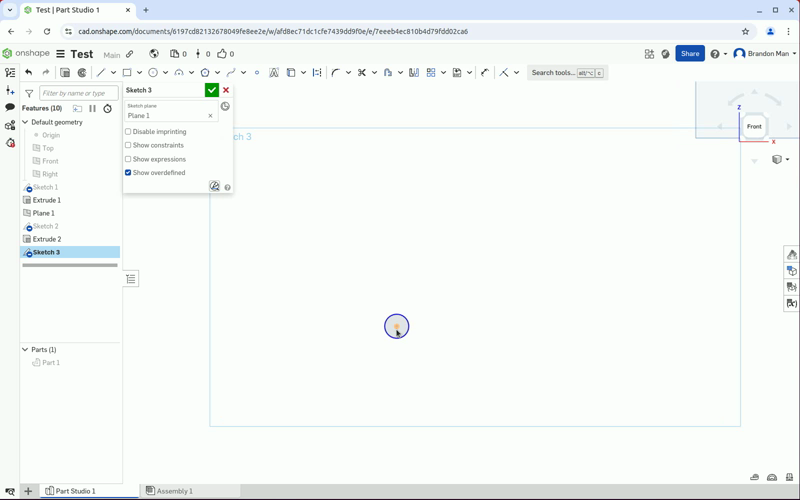
scroll(6)
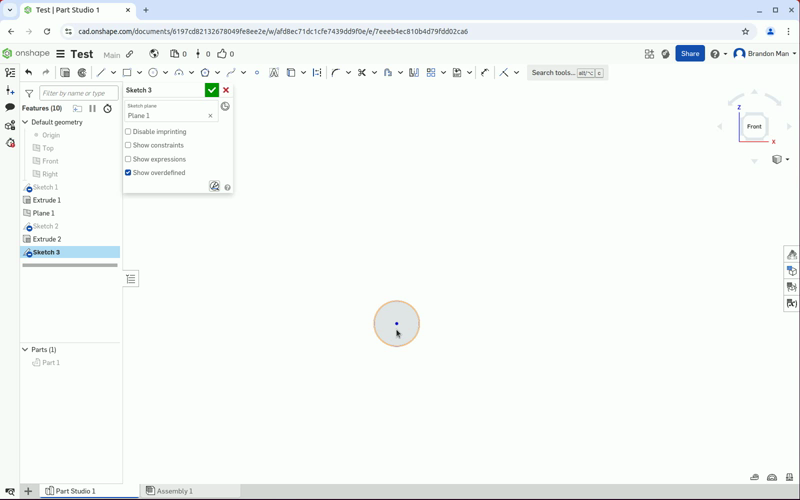
click(396, 329)
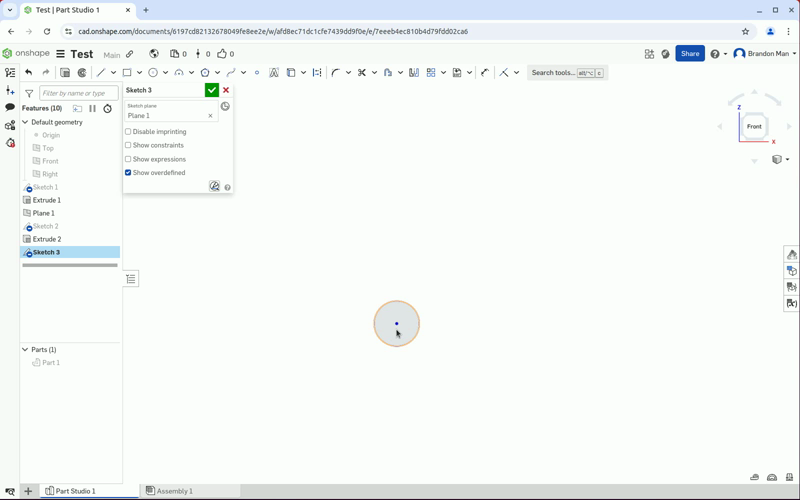
scroll(-6)
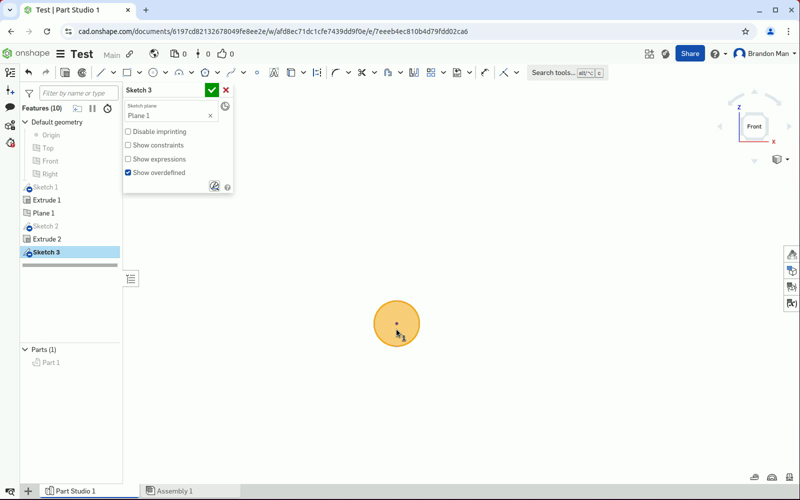
scroll(-6)
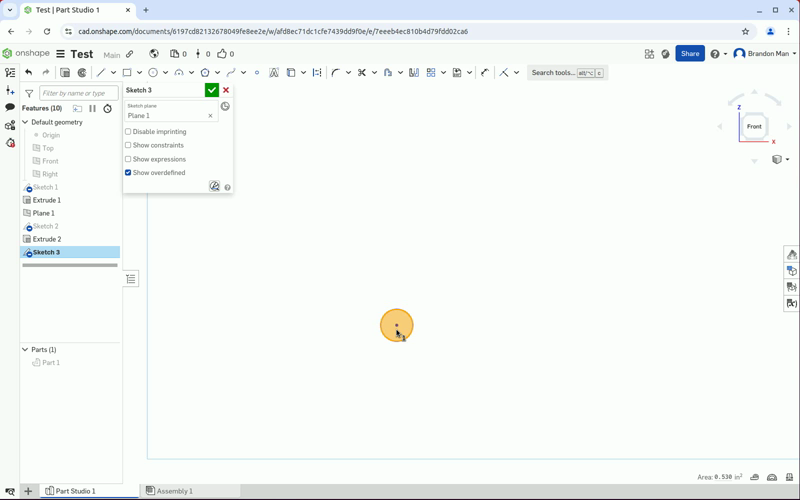
scroll(-6)
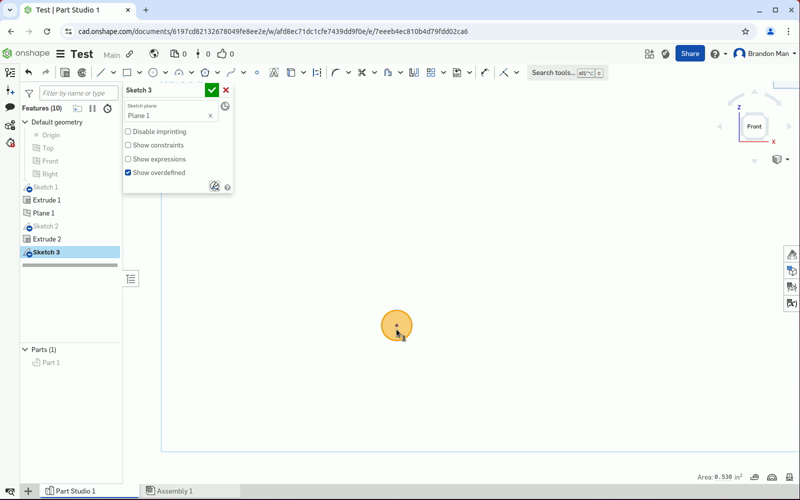
scroll(-6)
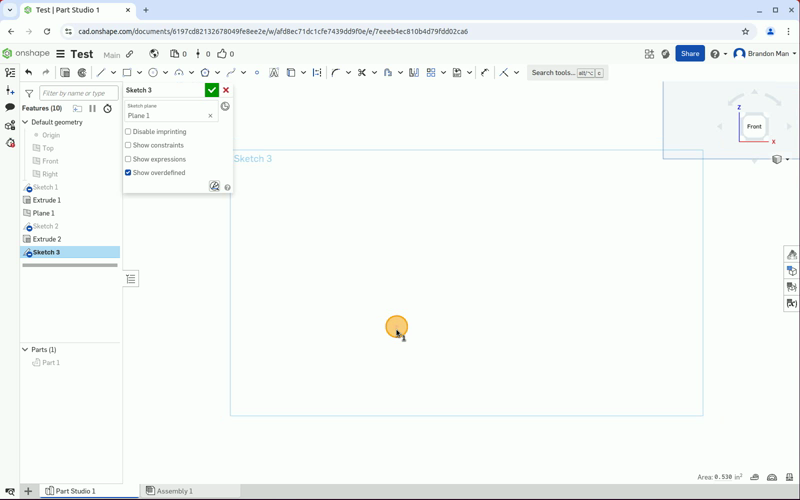
scroll(-6)
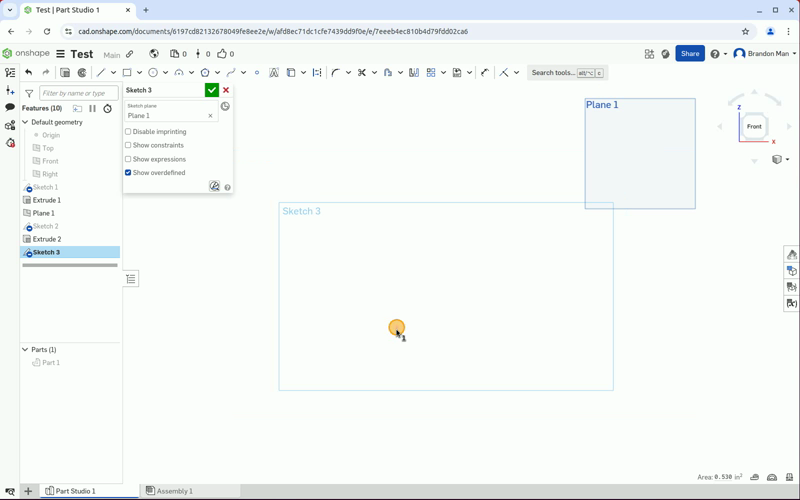
scroll(-6)
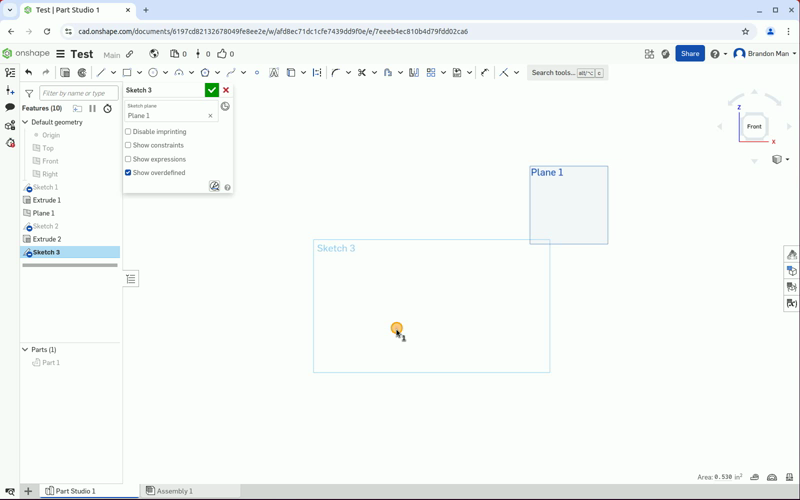
scroll(-6)
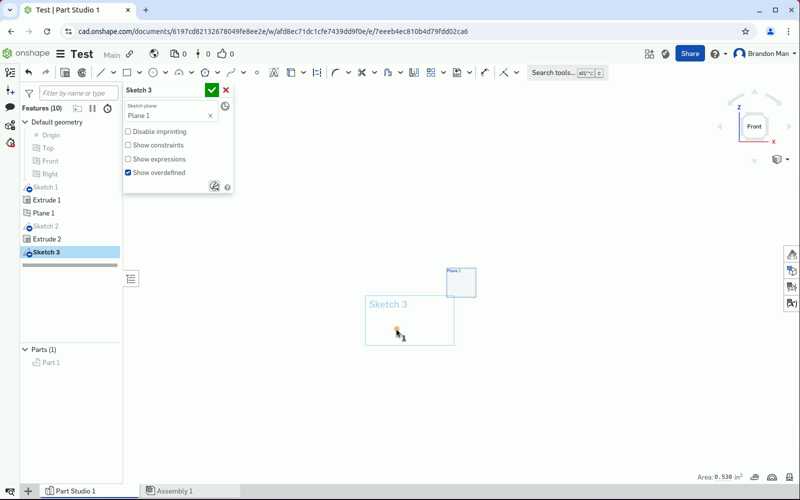
mouse_move(73, 352)
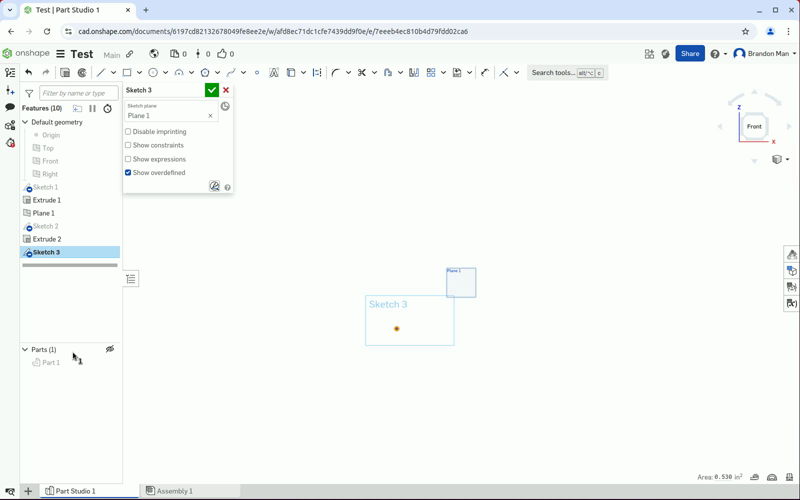
key(shift+y)
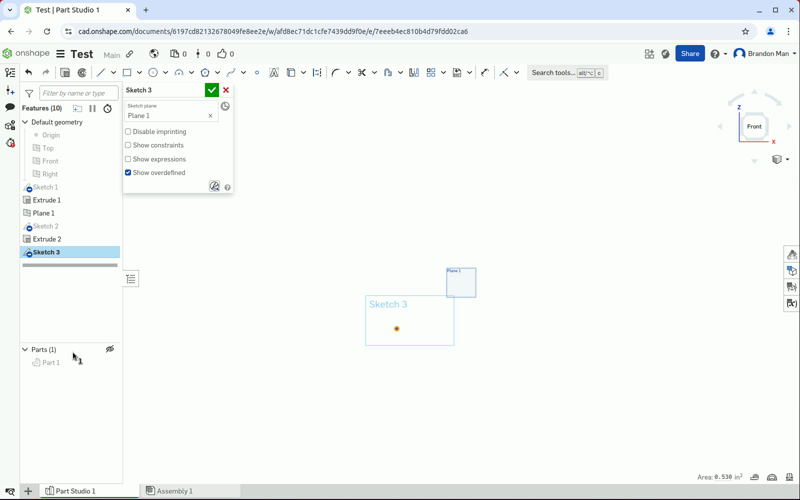
key(shift+e)
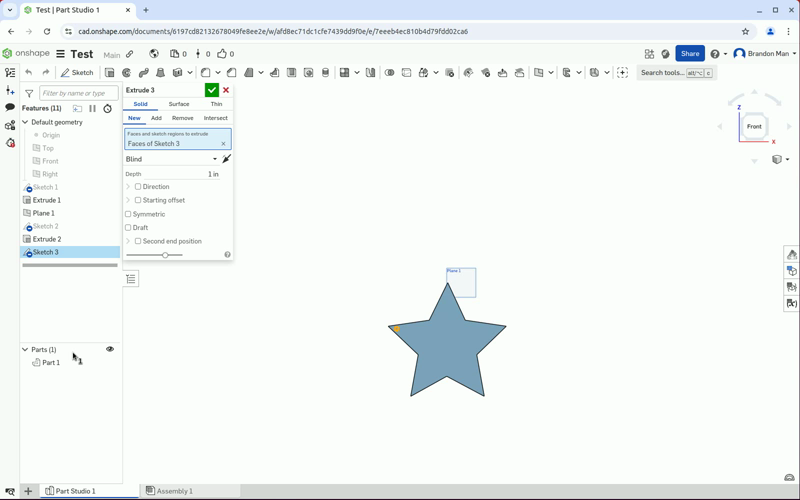
mouse_move(143, 106)
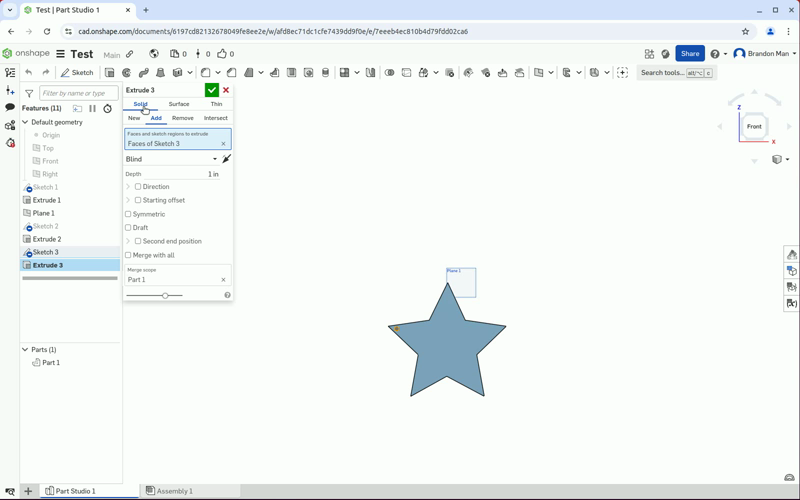
click(143, 106)
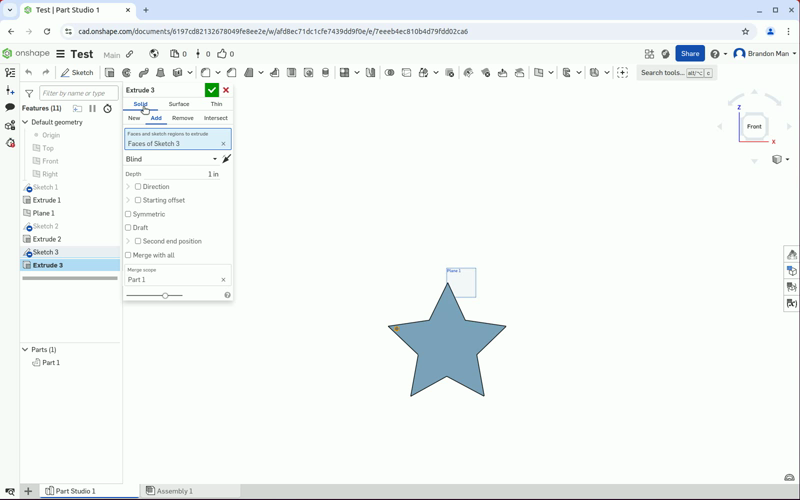
mouse_move(186, 120)
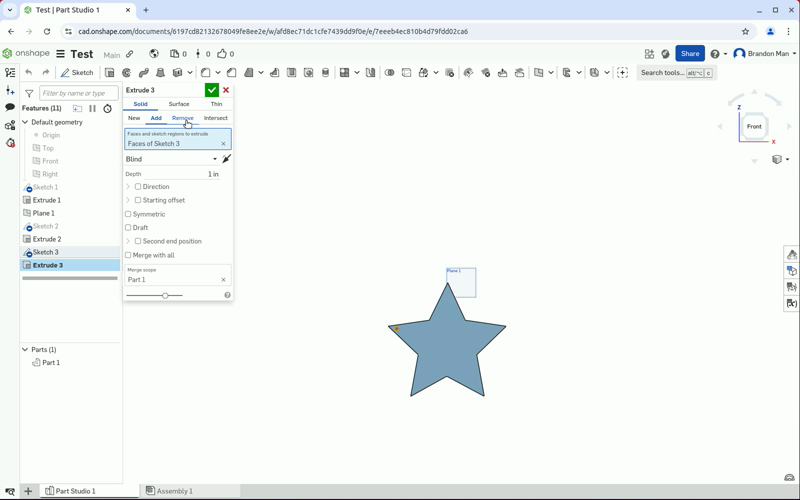
click(186, 120)
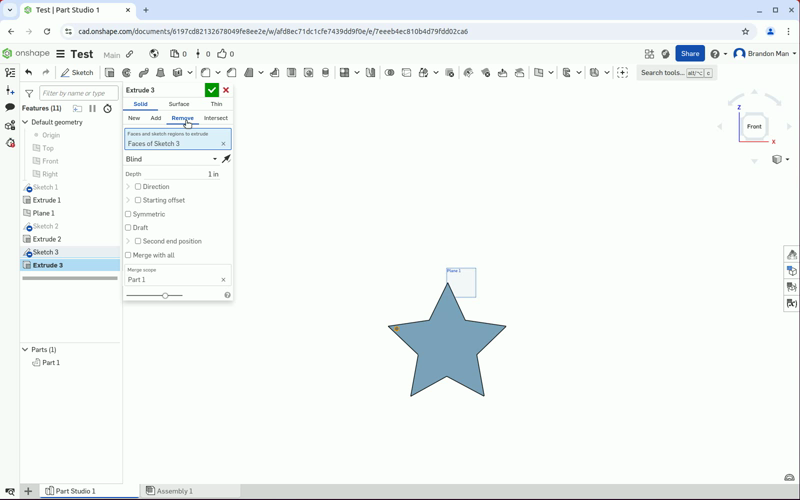
key(tab, 4)
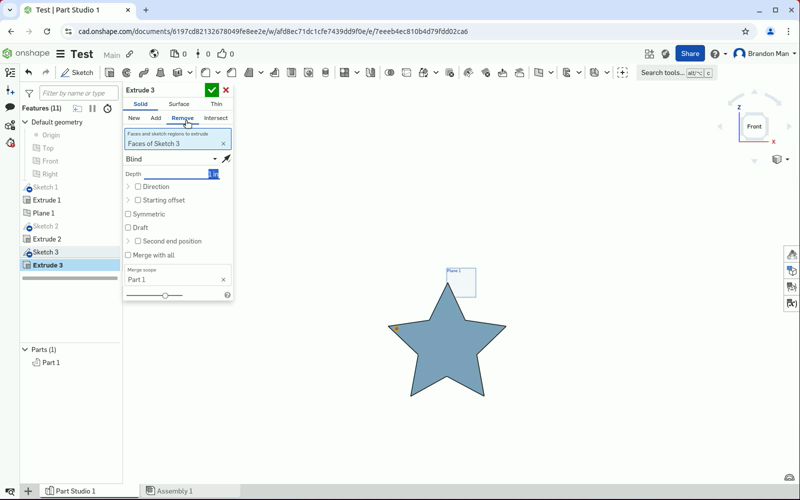
text(4.092)
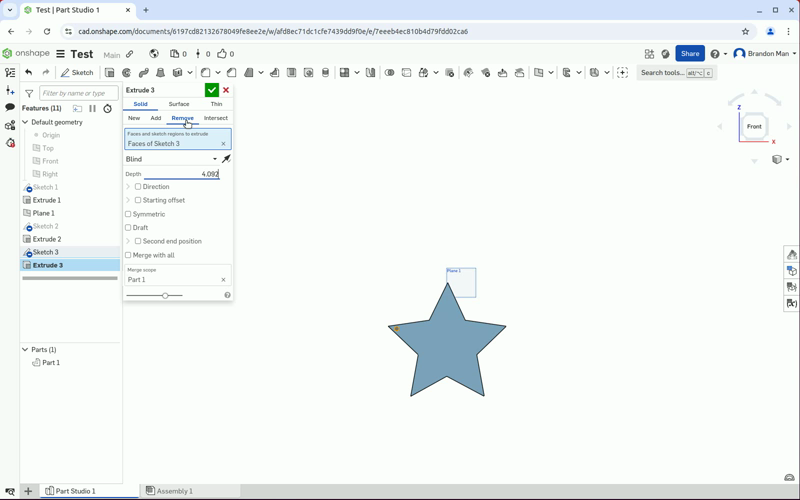
key(tab, 6)
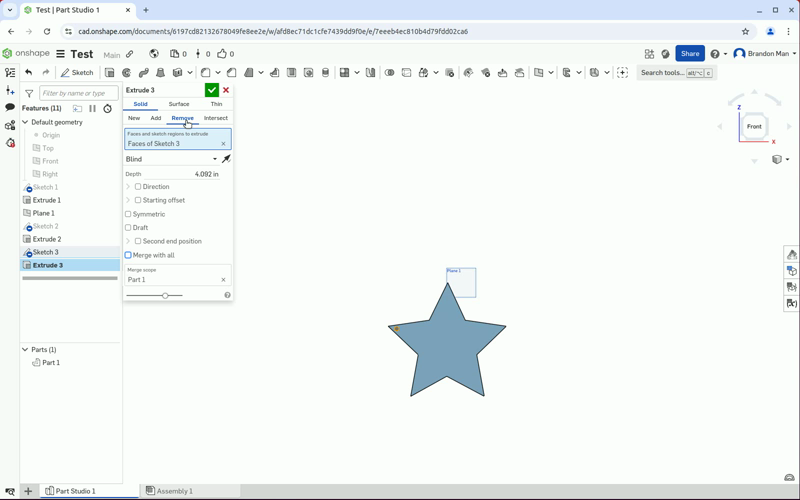
key(space)
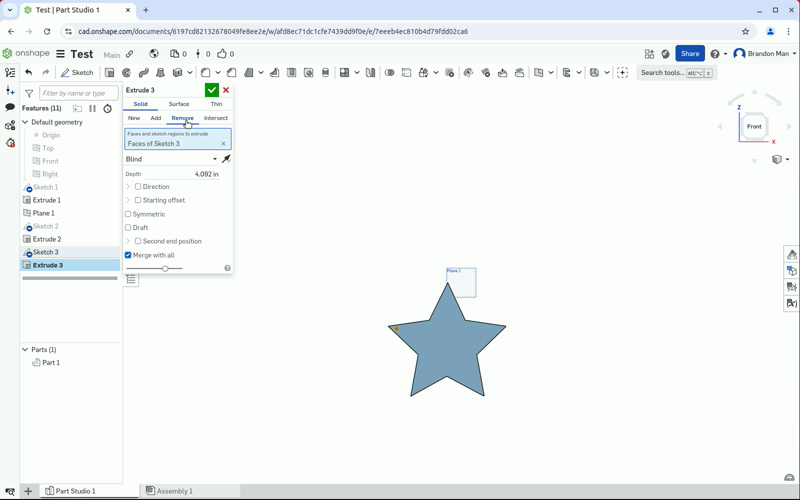
key(enter)
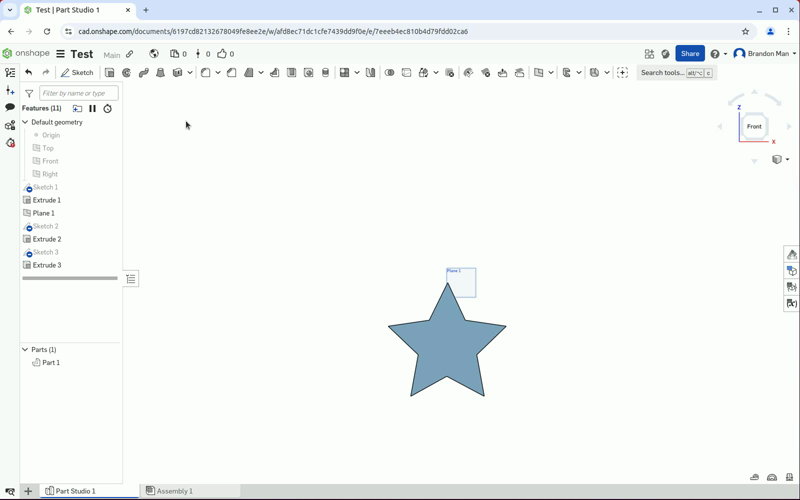
key(shift+h)
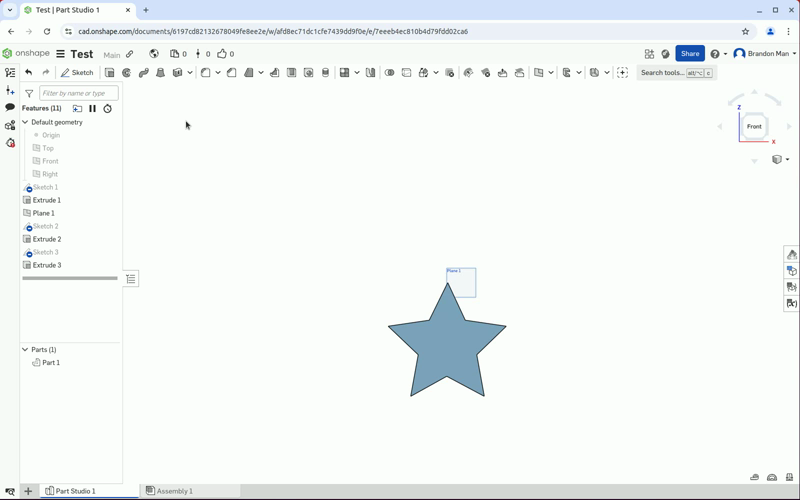
key(shift+h)
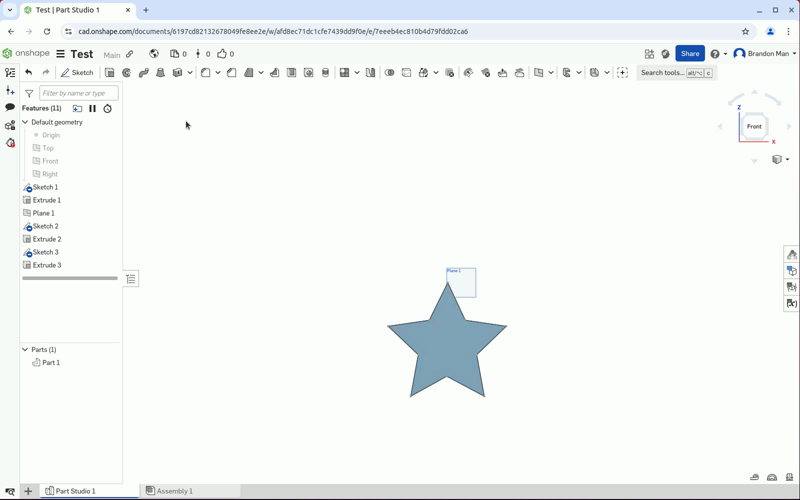
key(shift+7)
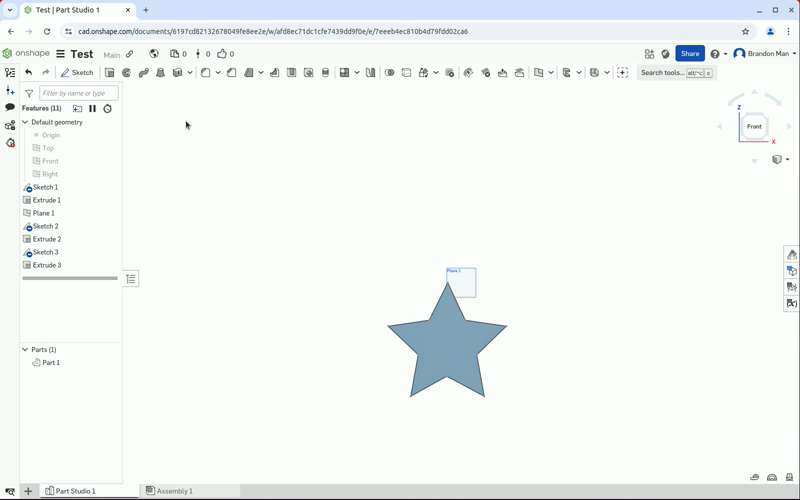
key(left, 2)
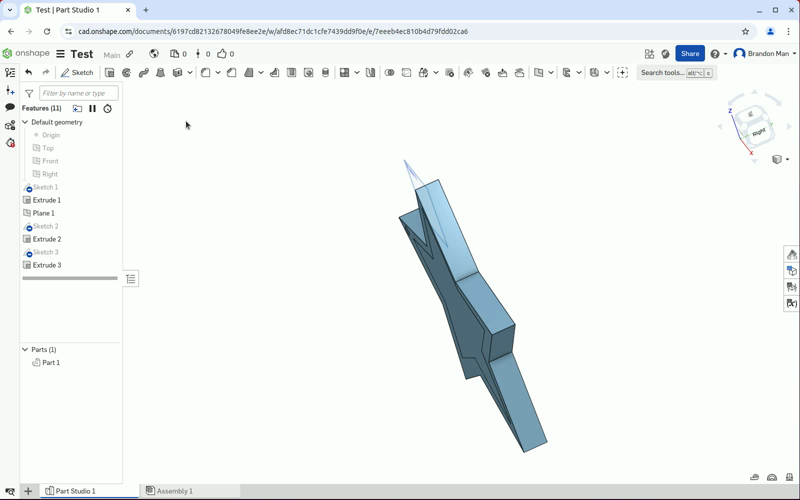
key(down, 2)
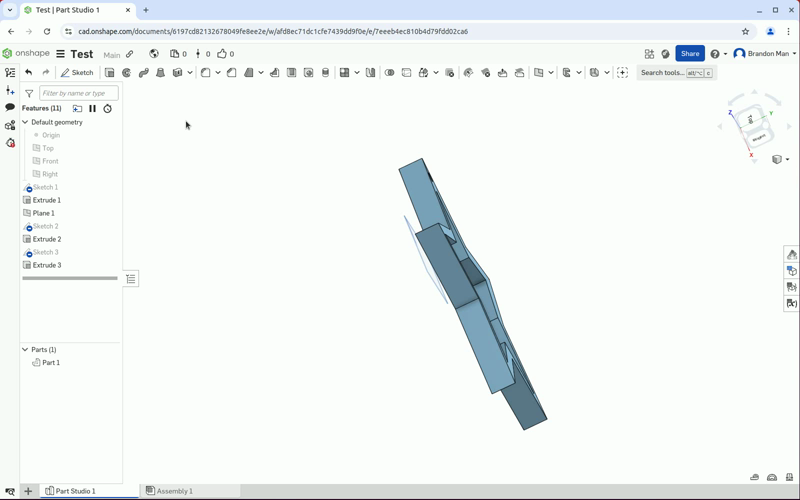
key(up, 2)
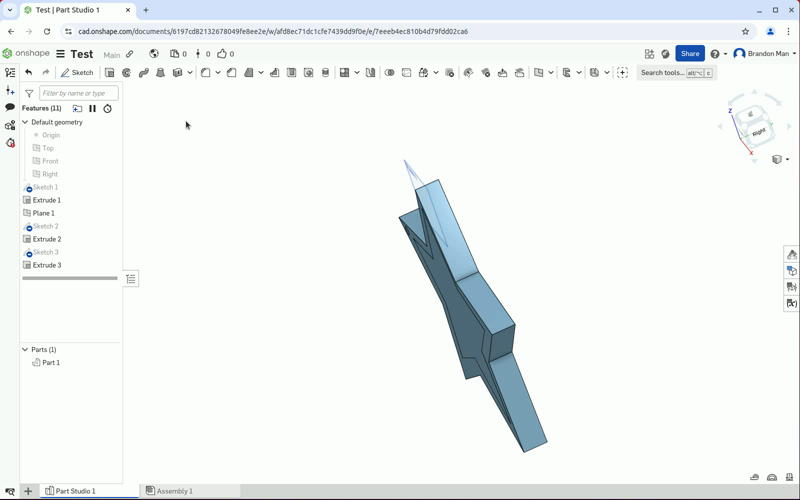
key(right, 2)
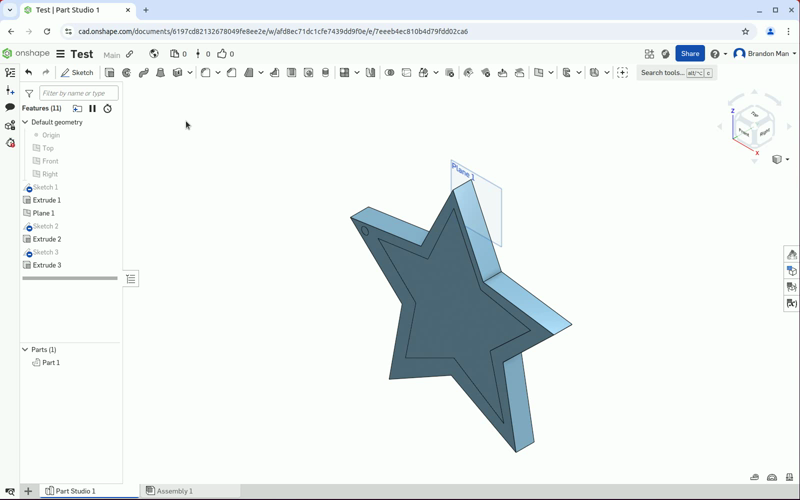
mouse_move(73, 189)
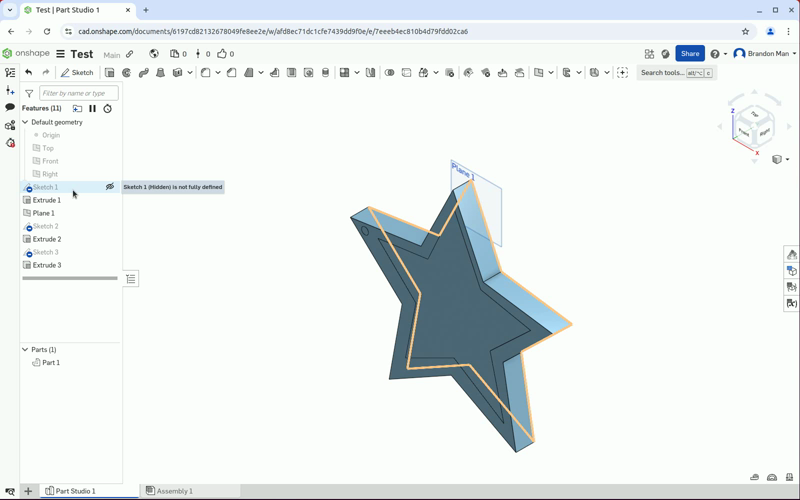
click(73, 189)